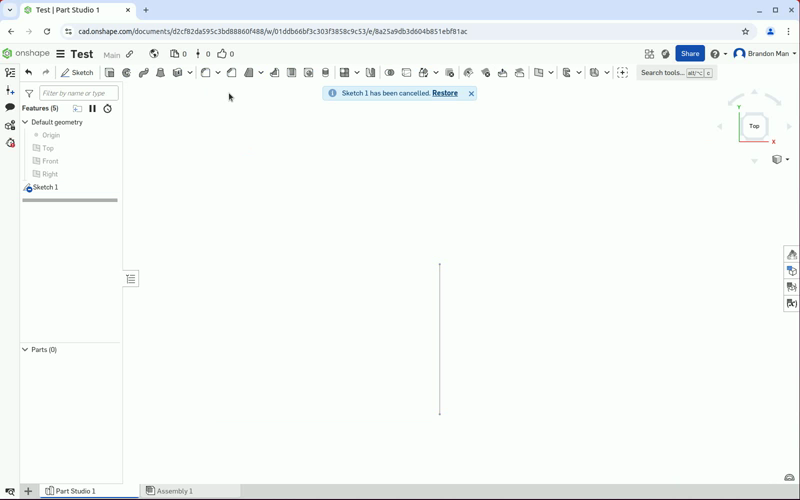
key(shift+h)
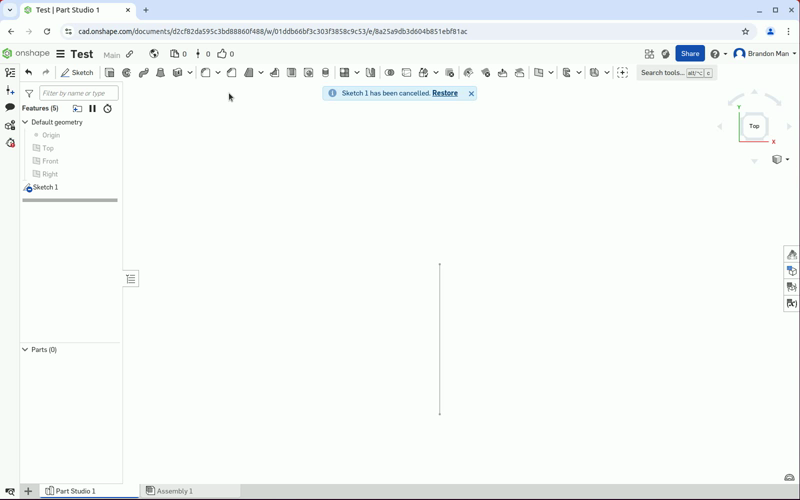
key(shift+s)
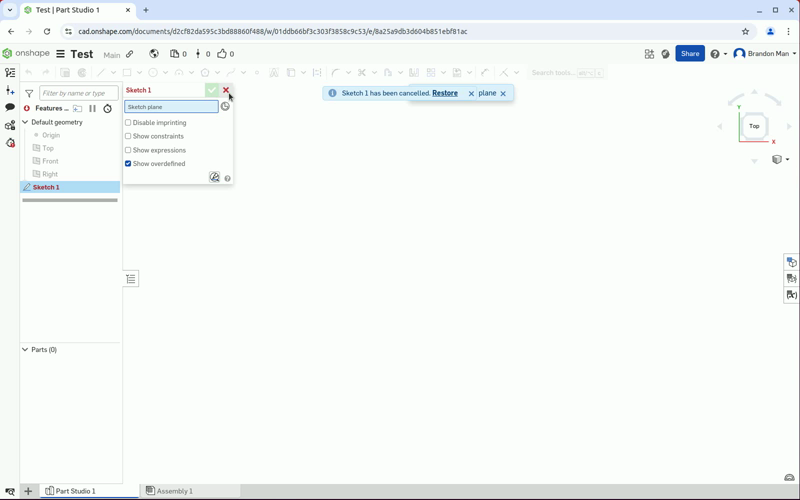
mouse_move(73, 150)
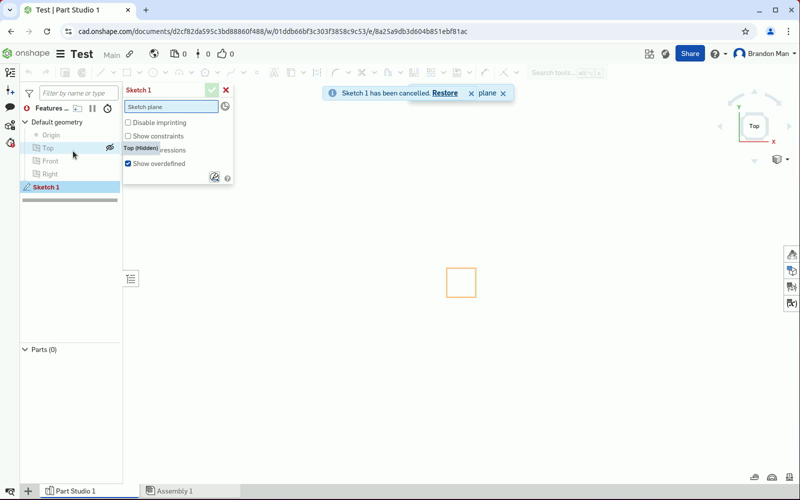
click(73, 150)
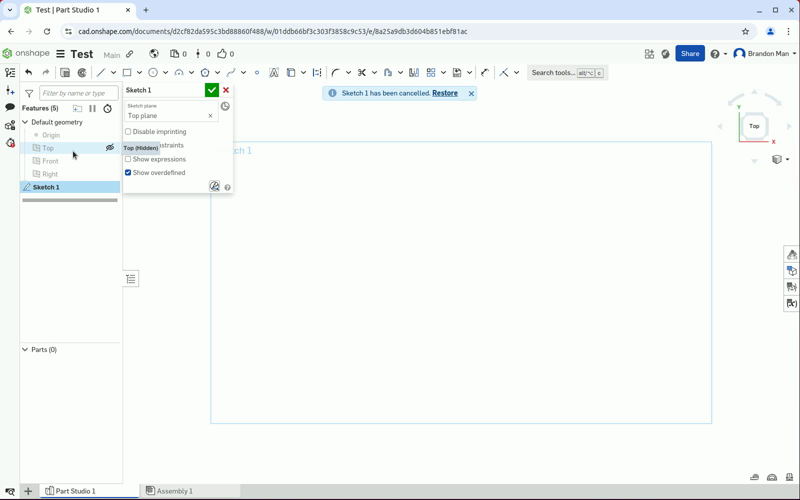
mouse_move(73, 352)
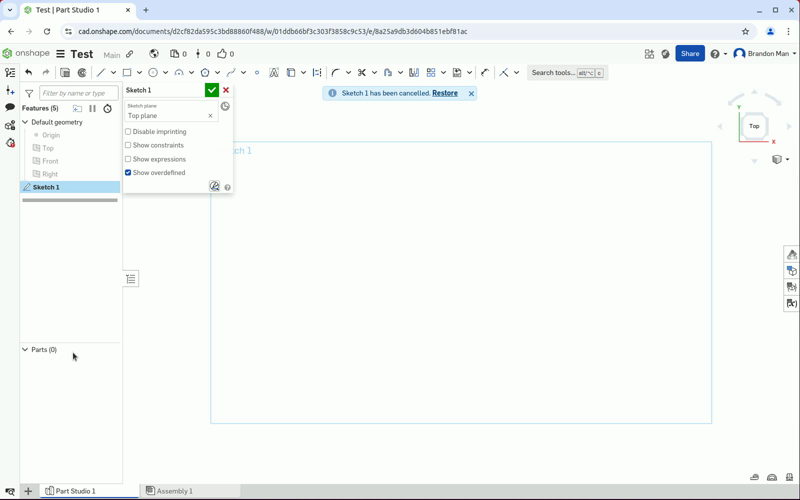
key(y)
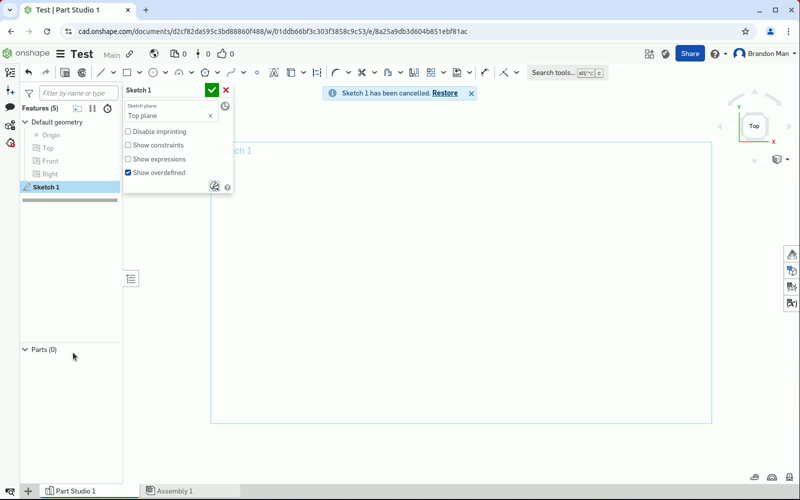
key(l)
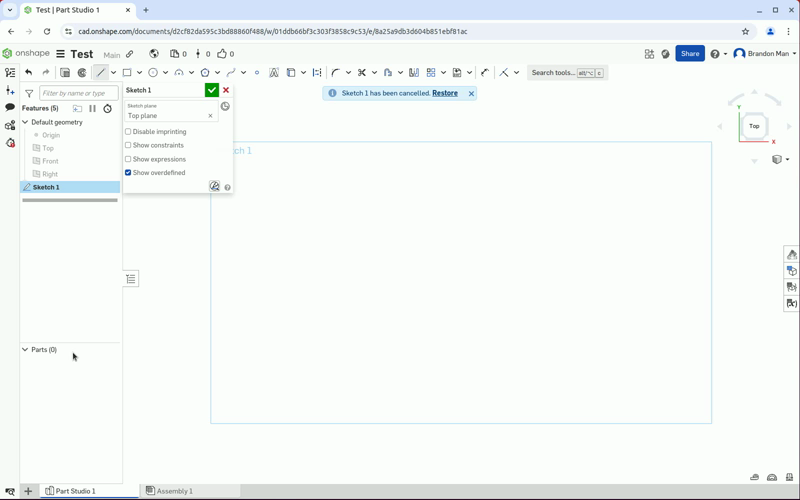
key_down(shift)
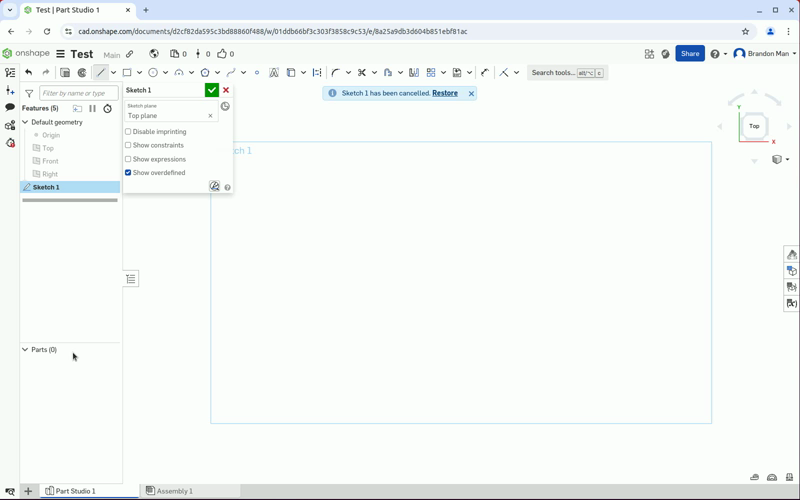
mouse_move(348, 282)
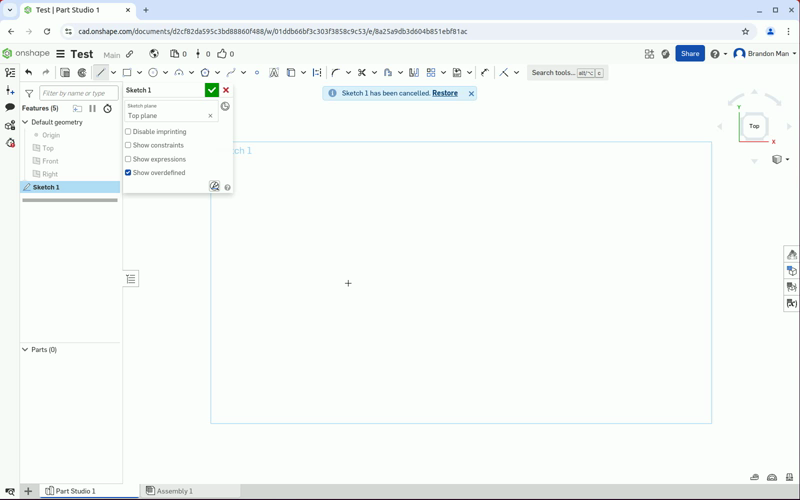
click(348, 282)
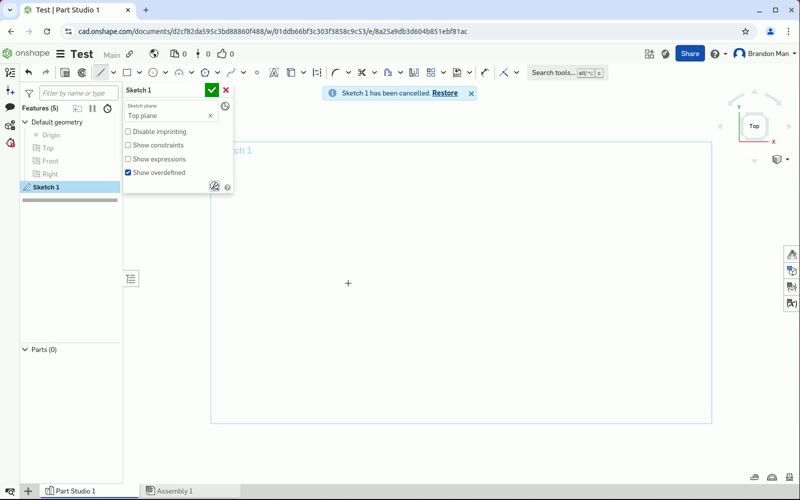
key_up(shift)
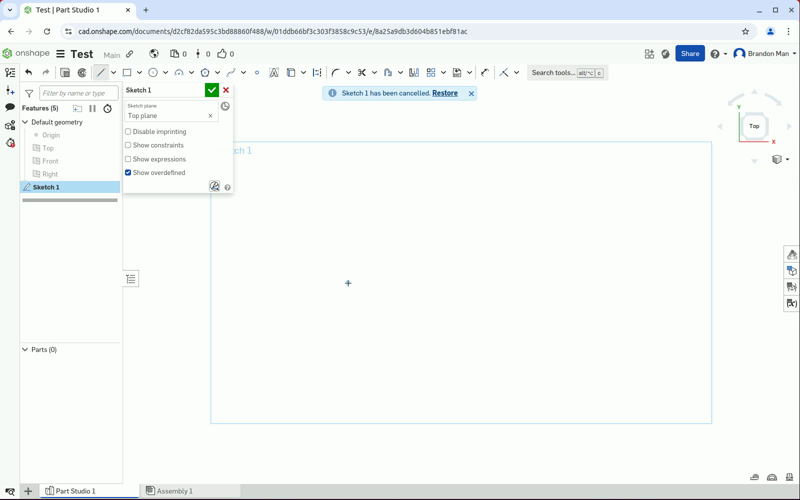
key_down(shift)
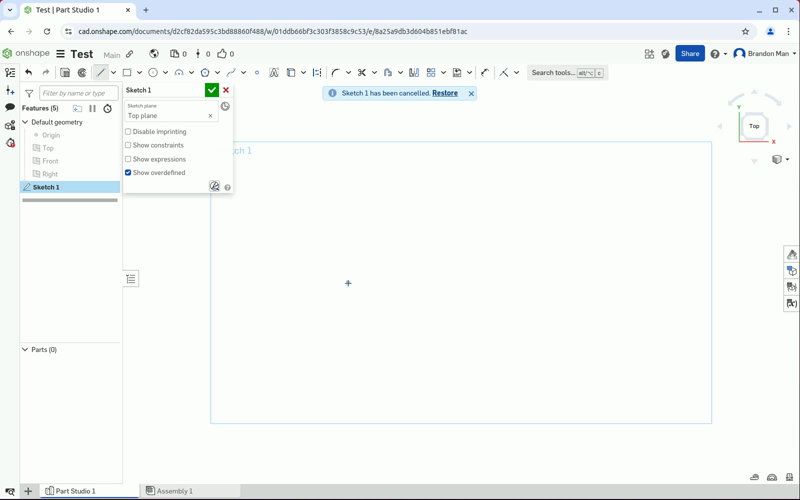
mouse_move(460, 282)
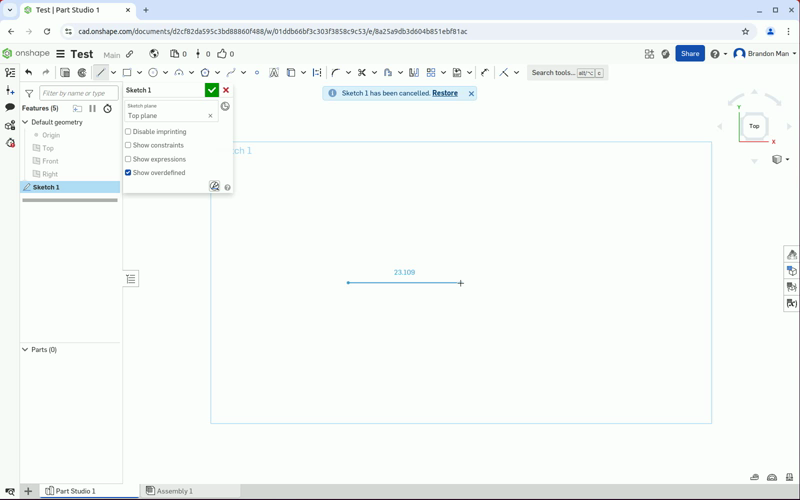
click(460, 282)
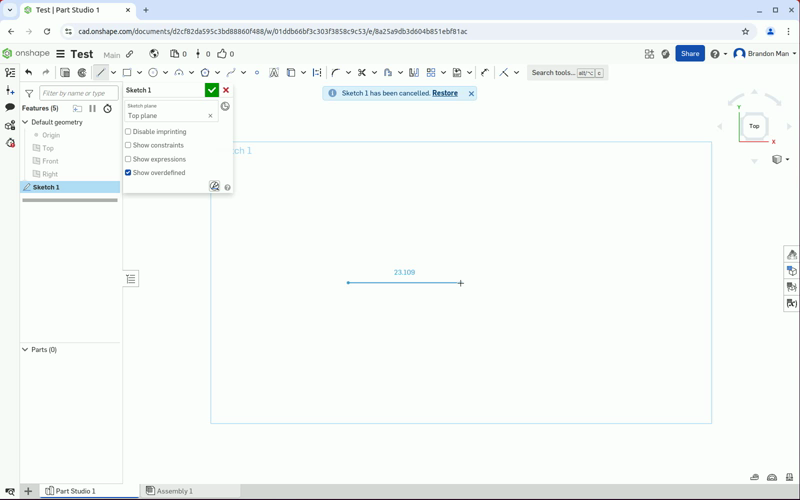
key_up(shift)
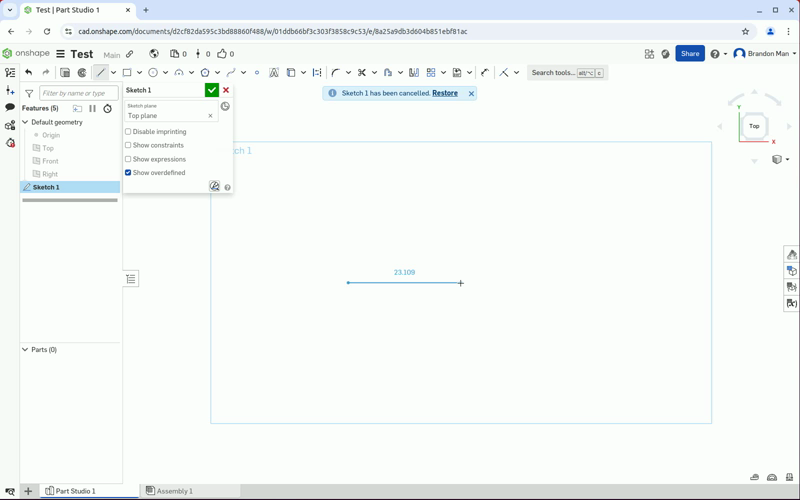
key_down(shift)
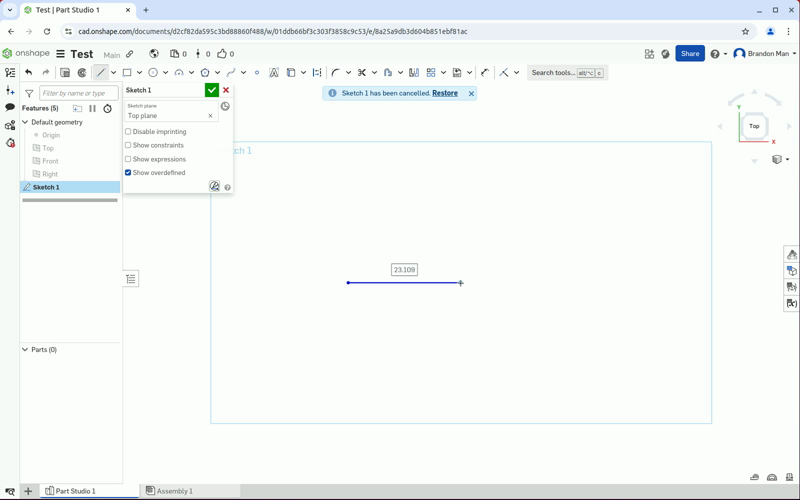
mouse_move(460, 181)
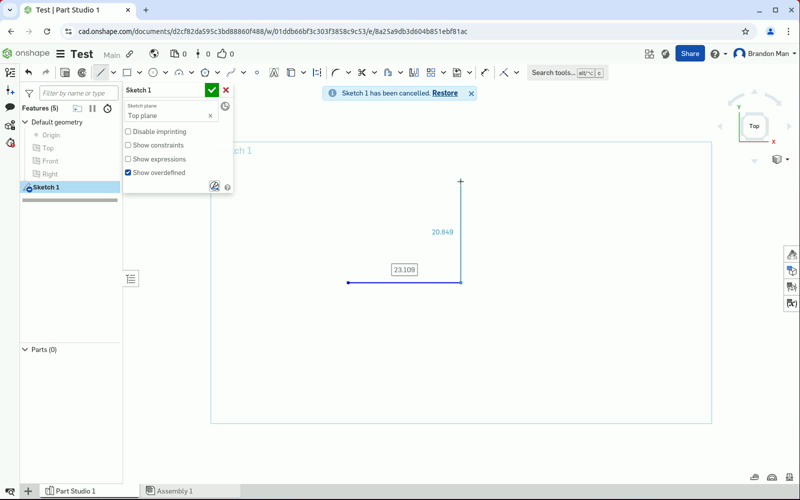
click(460, 181)
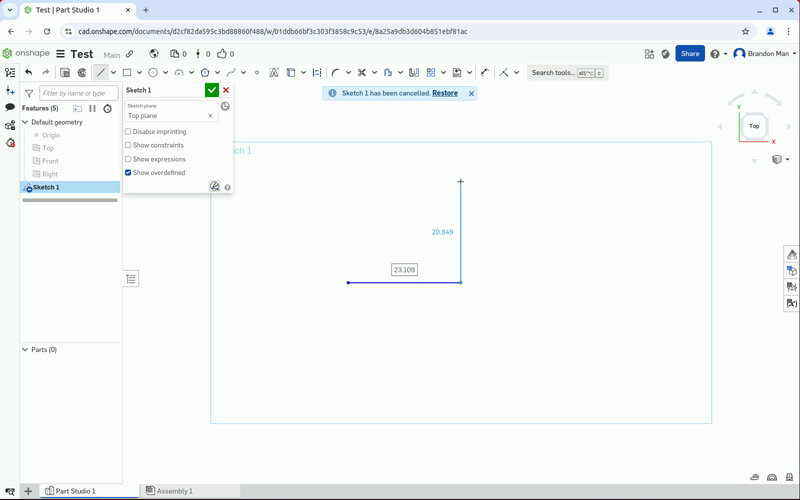
key_up(shift)
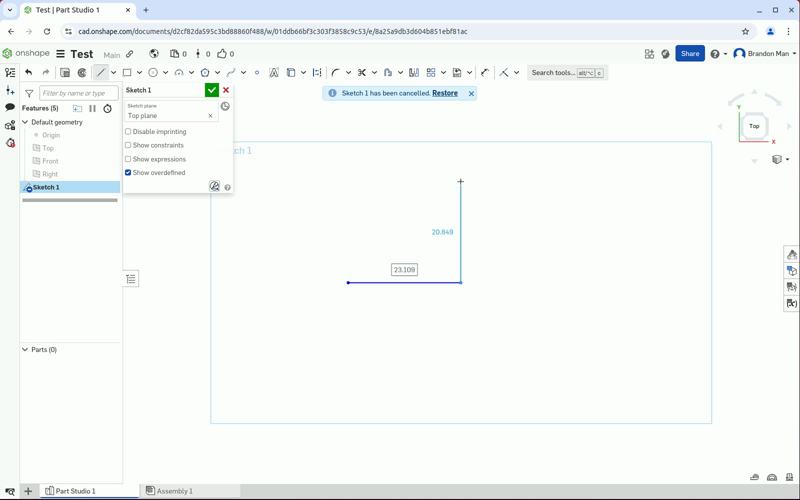
key_down(shift)
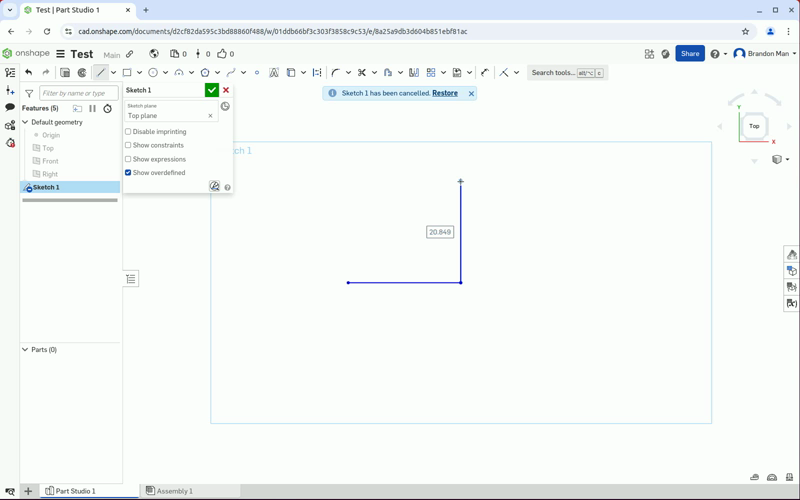
mouse_move(348, 181)
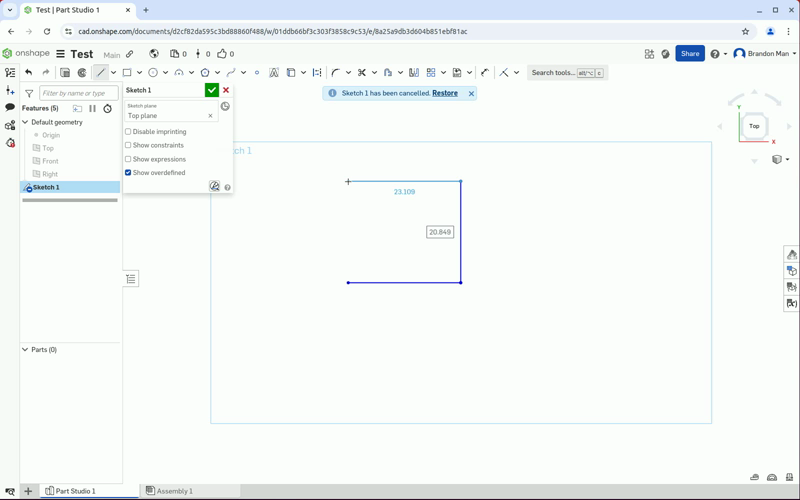
click(348, 181)
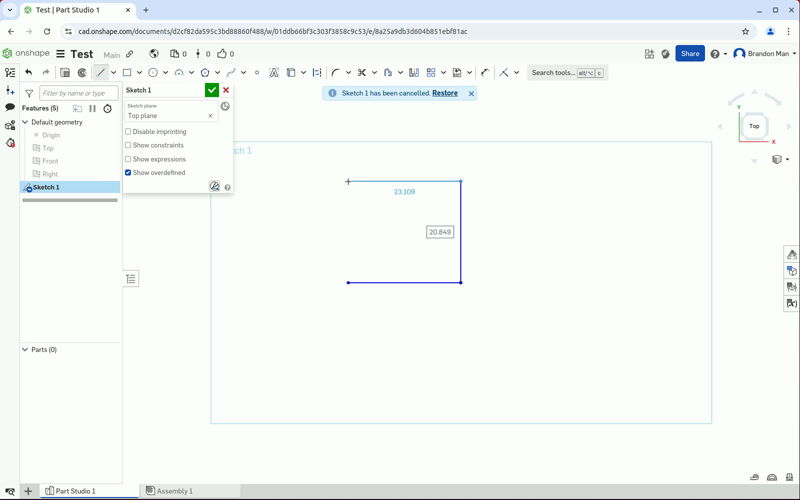
key_up(shift)
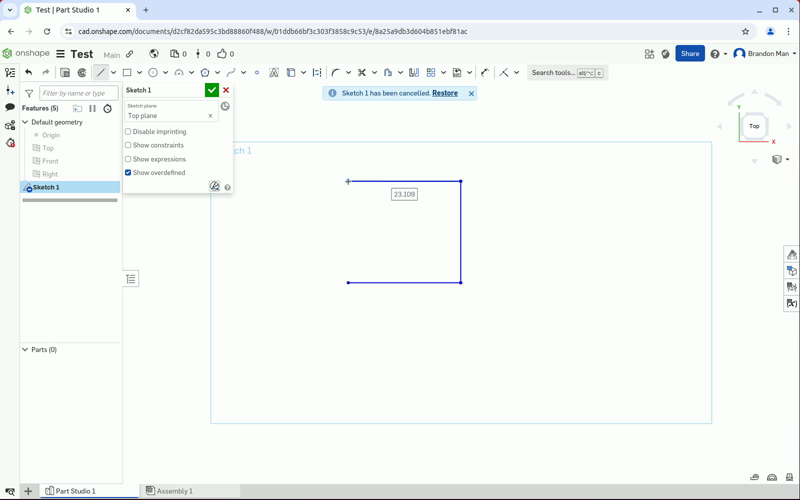
key_down(shift)
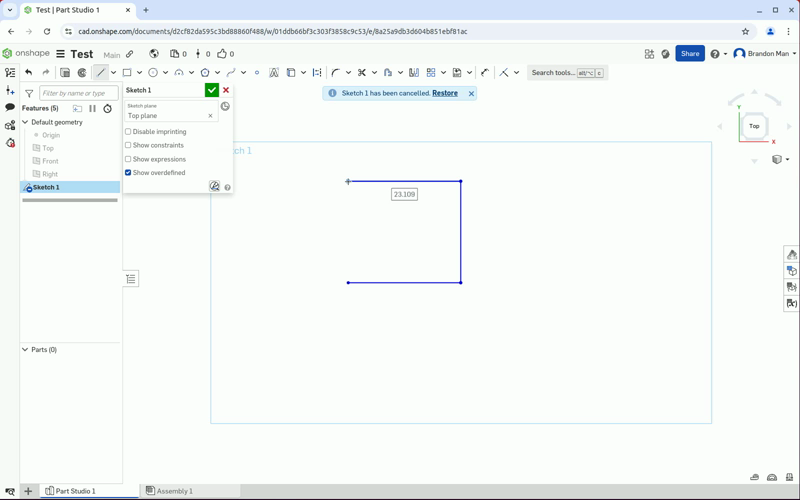
mouse_move(348, 282)
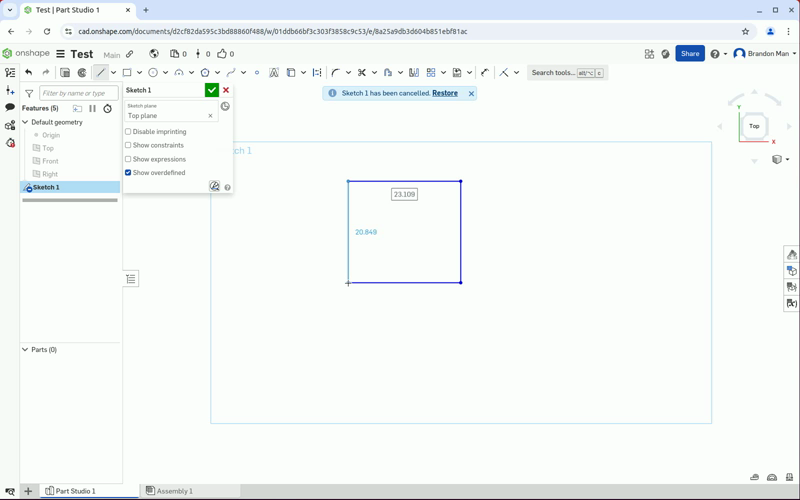
key_up(shift)
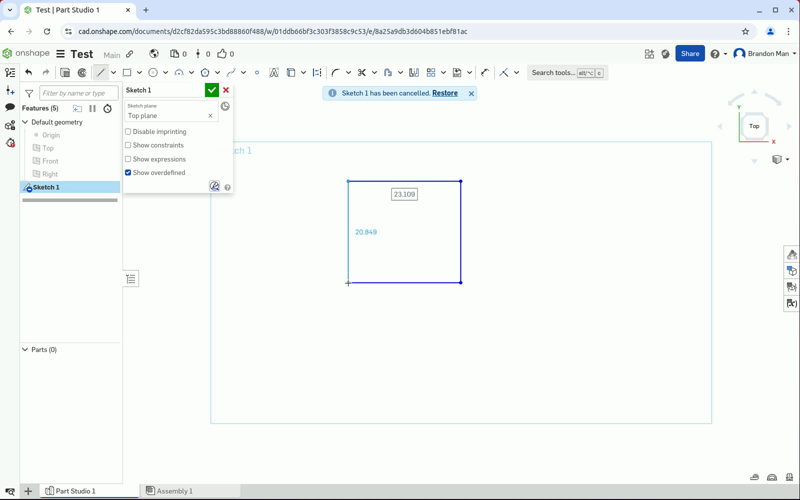
click(348, 282)
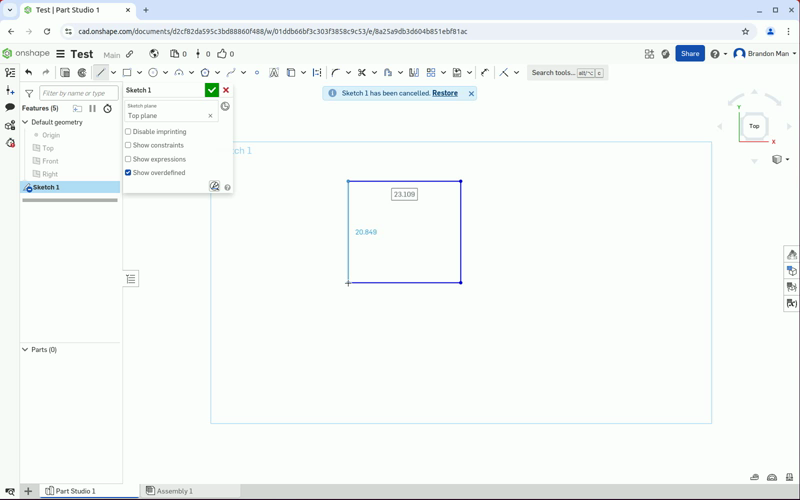
key(esc)
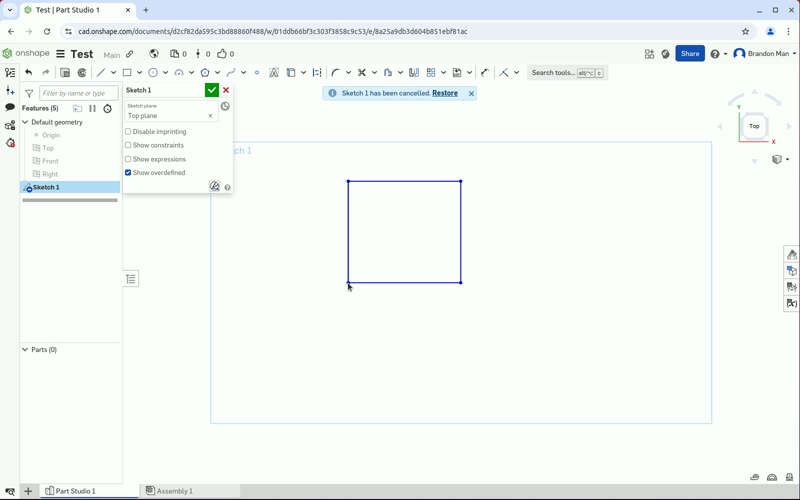
mouse_move(401, 236)
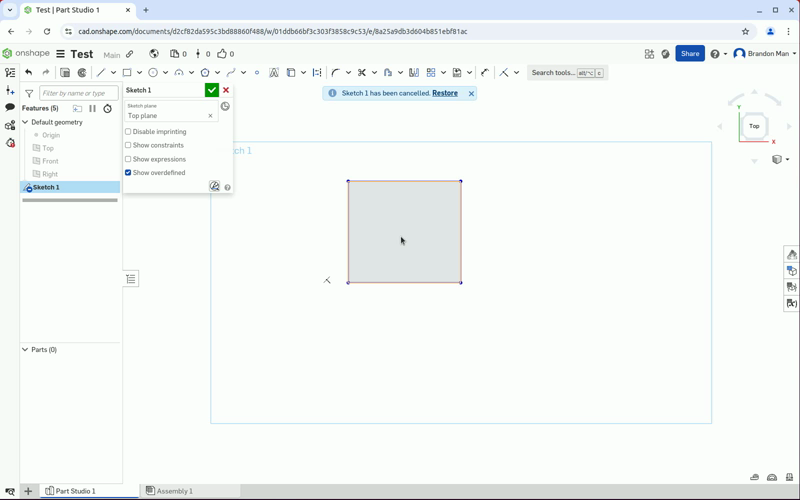
click(401, 236)
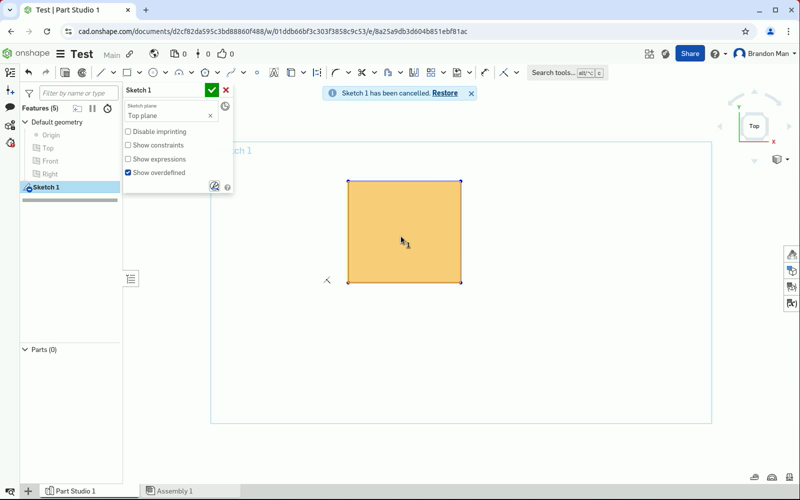
mouse_move(73, 352)
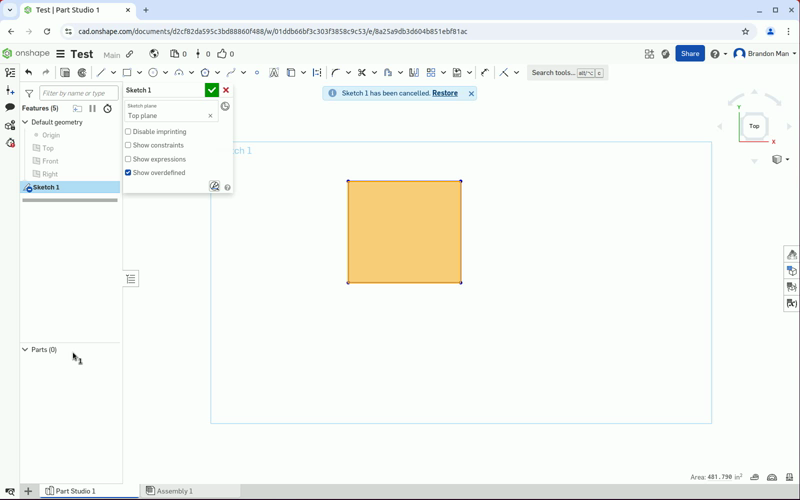
key(shift+y)
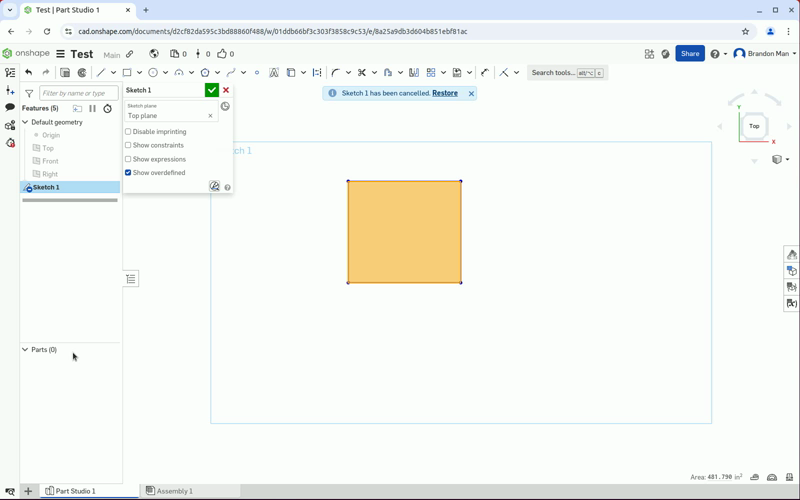
key(shift+e)
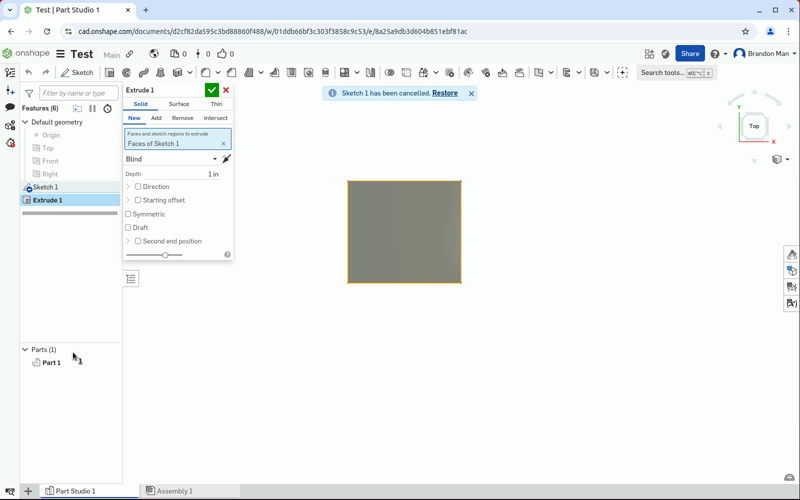
mouse_move(143, 106)
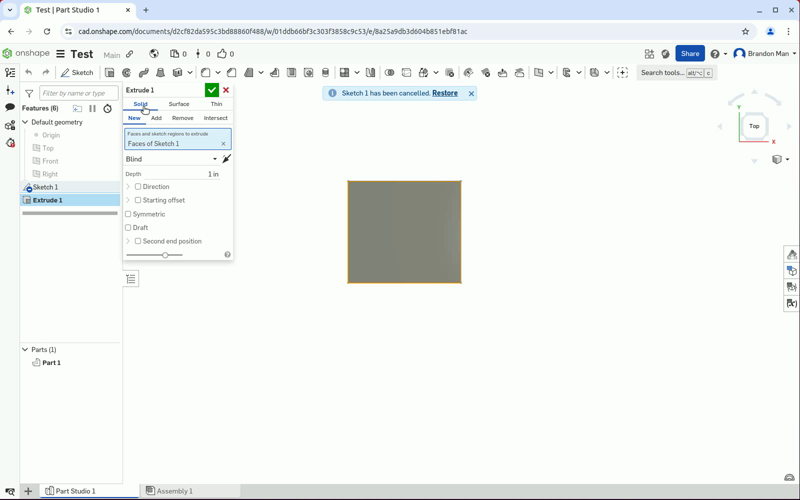
click(143, 106)
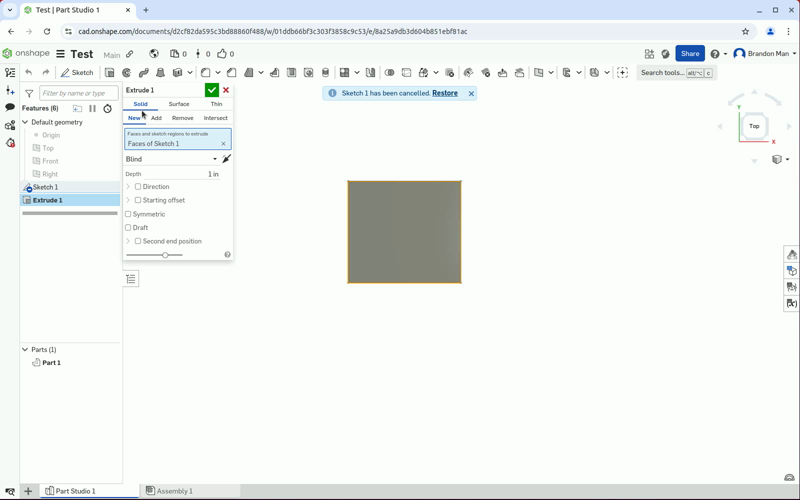
mouse_move(137, 120)
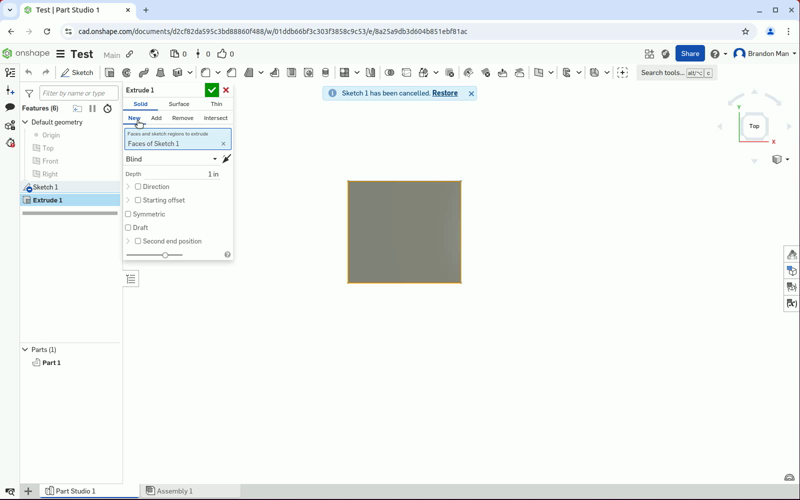
click(137, 120)
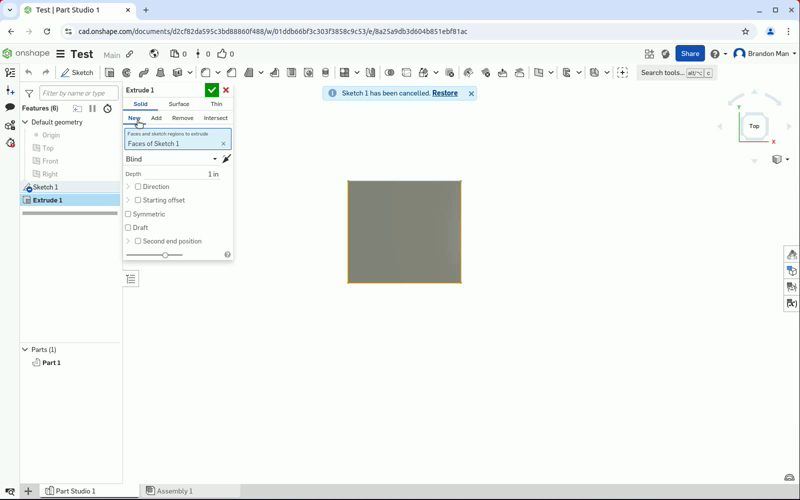
key(tab, 4)
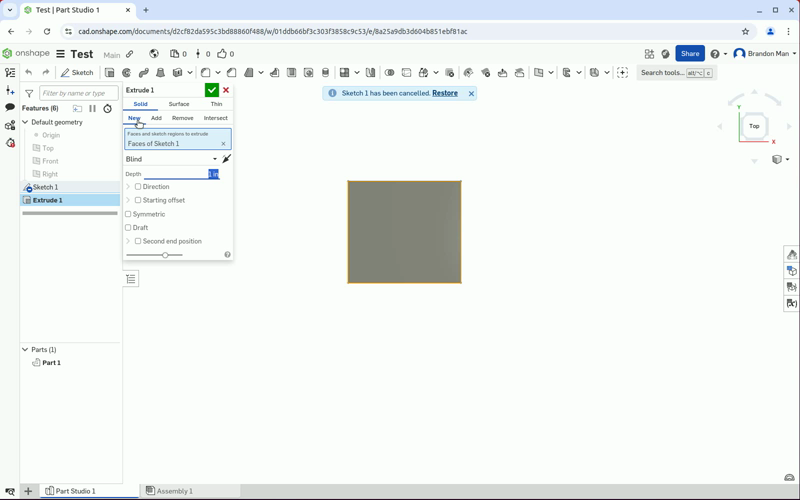
text(0.241)
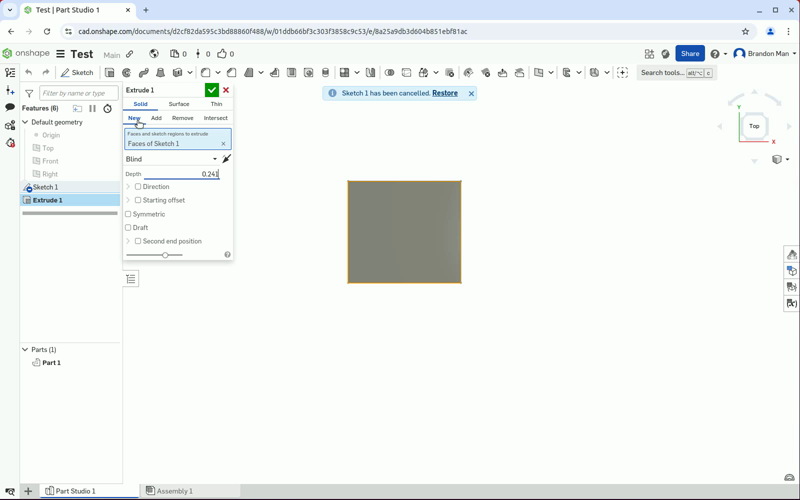
key(enter)
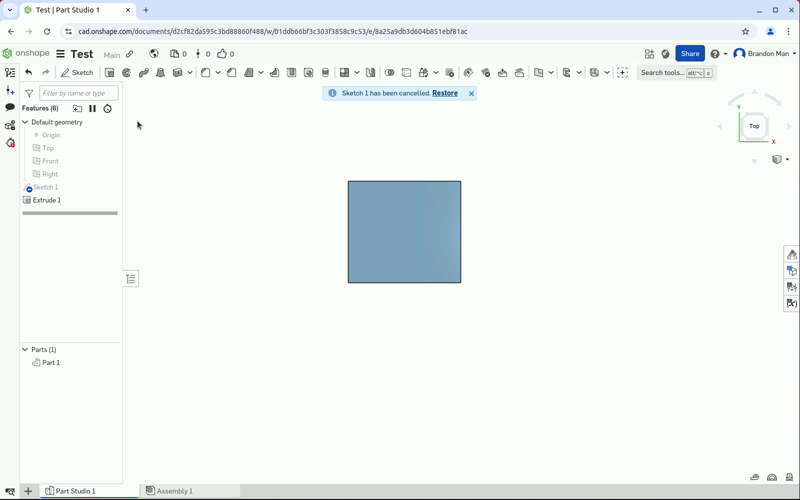
key(shift+h)
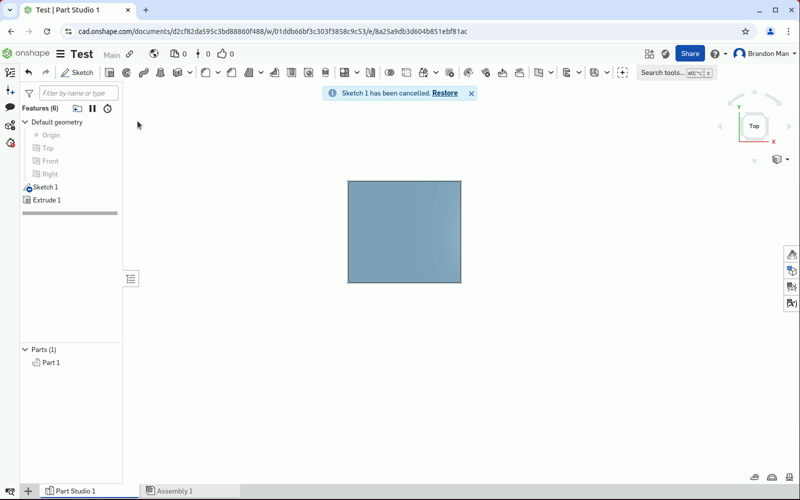
key(shift+h)
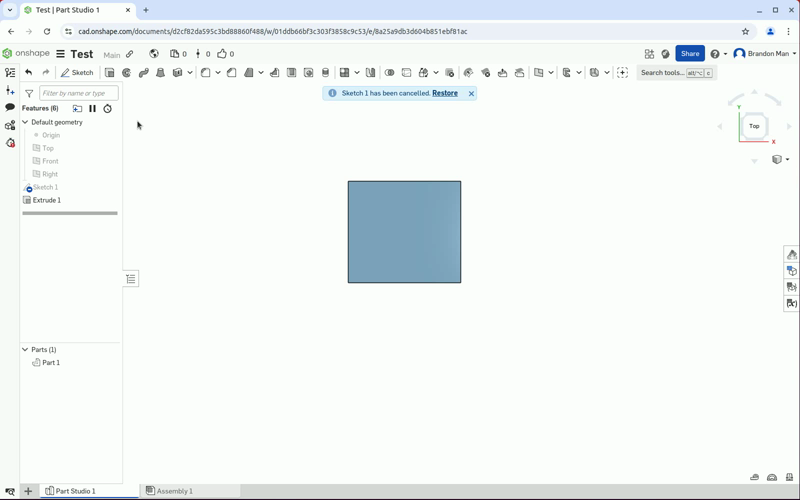
mouse_move(73, 189)
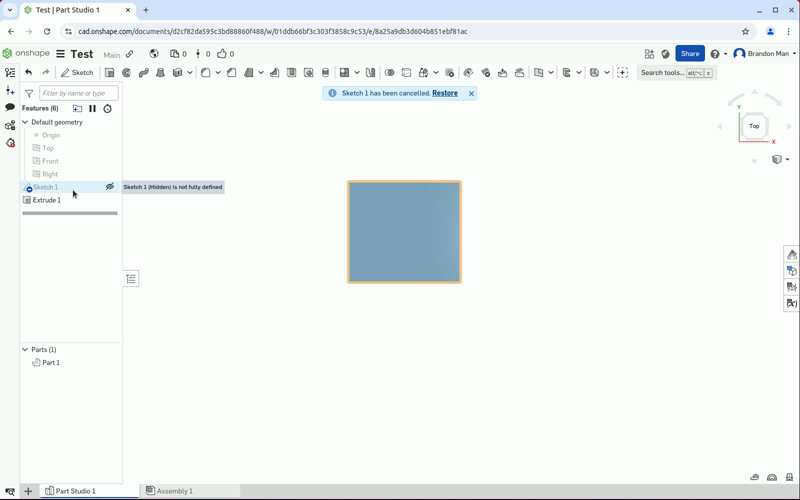
click(73, 189)
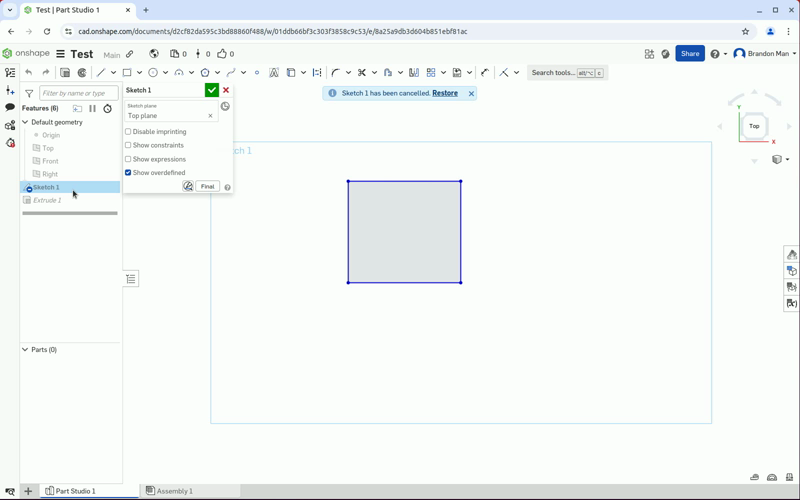
mouse_move(229, 92)
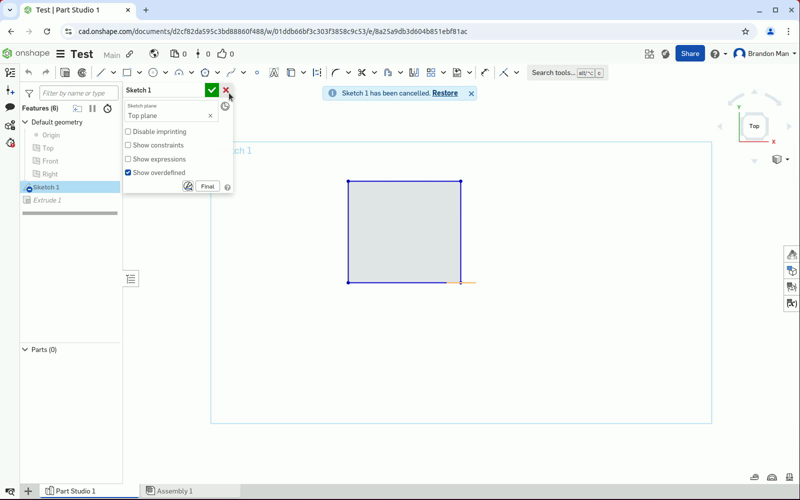
click(229, 92)
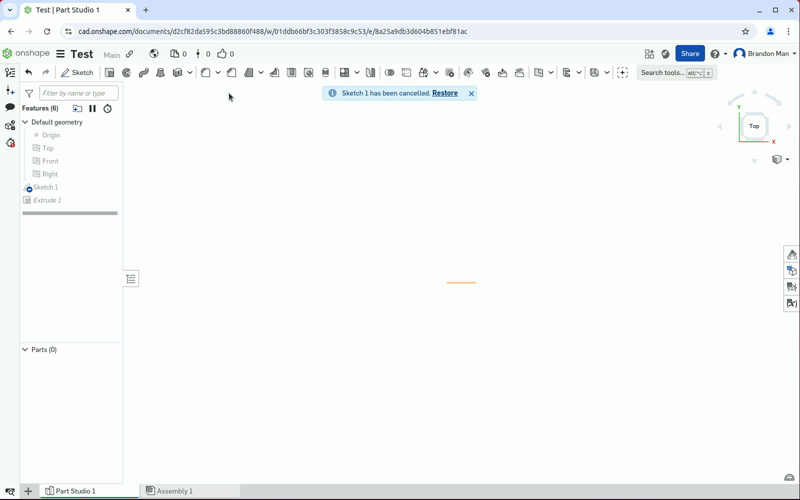
mouse_move(541, 75)
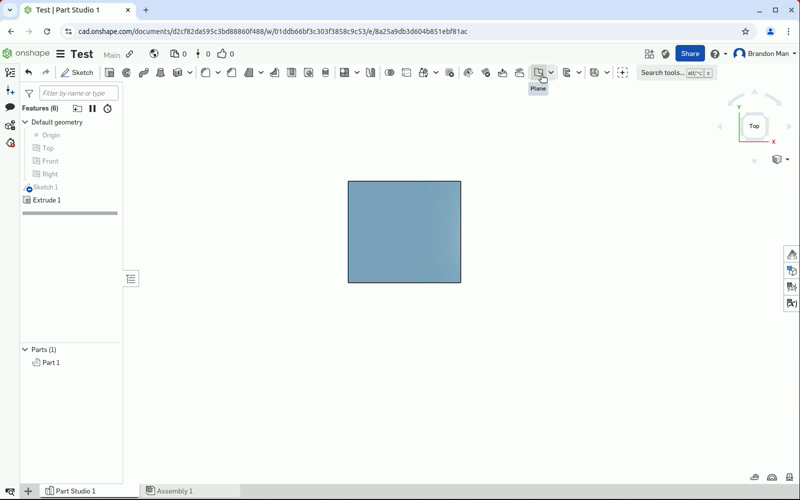
click(541, 75)
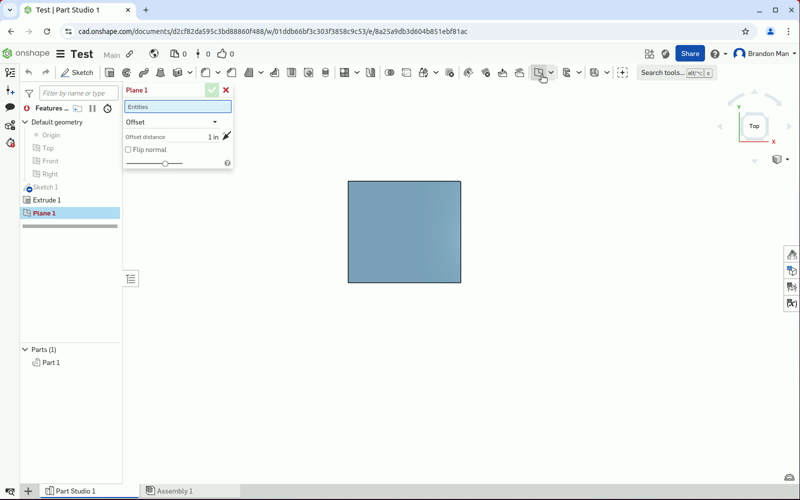
mouse_move(73, 150)
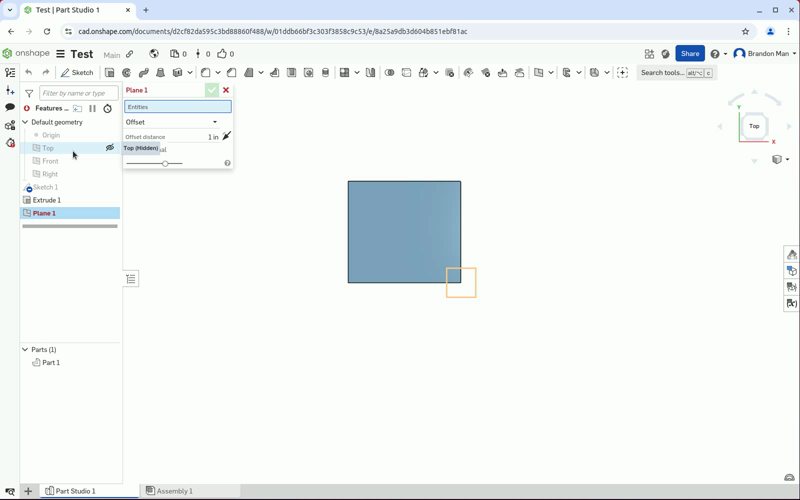
click(73, 150)
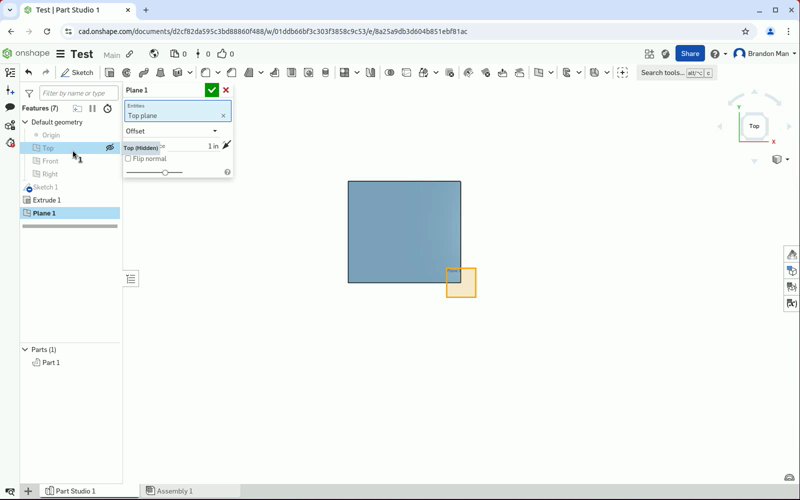
key(tab, 2)
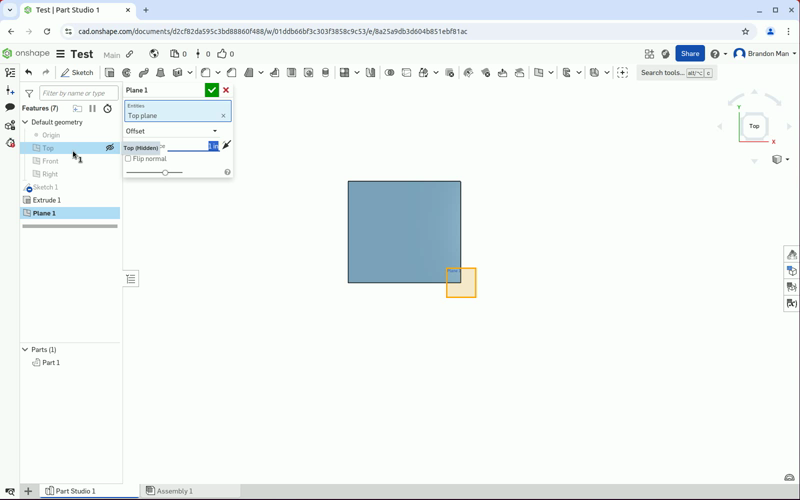
text(0.246)
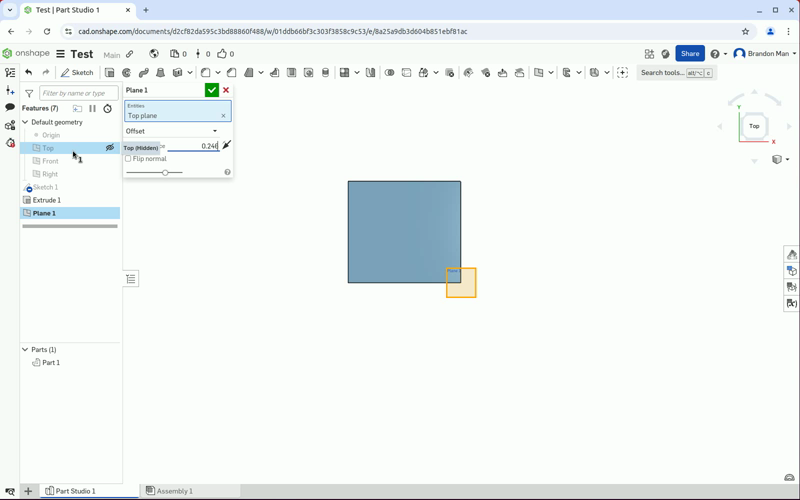
key(enter, 2)
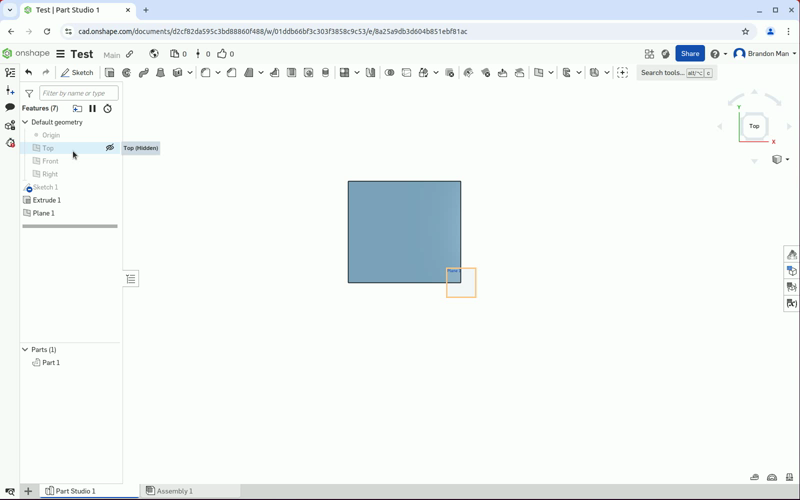
key(shift+s)
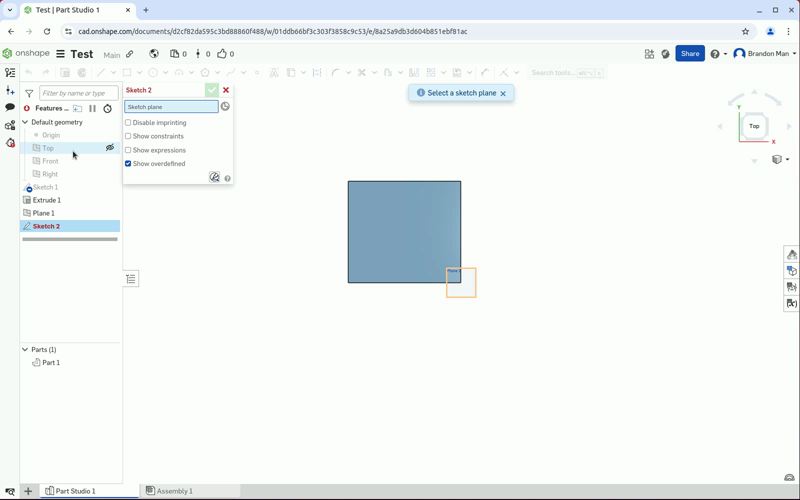
mouse_move(73, 215)
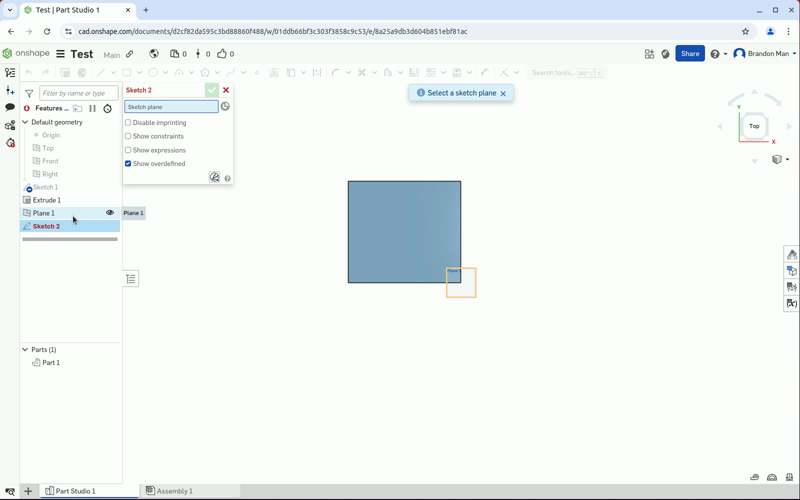
click(73, 215)
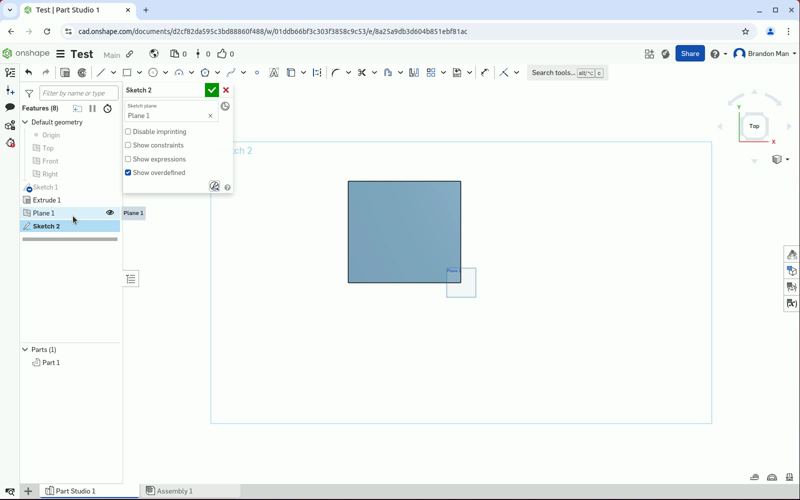
mouse_move(73, 352)
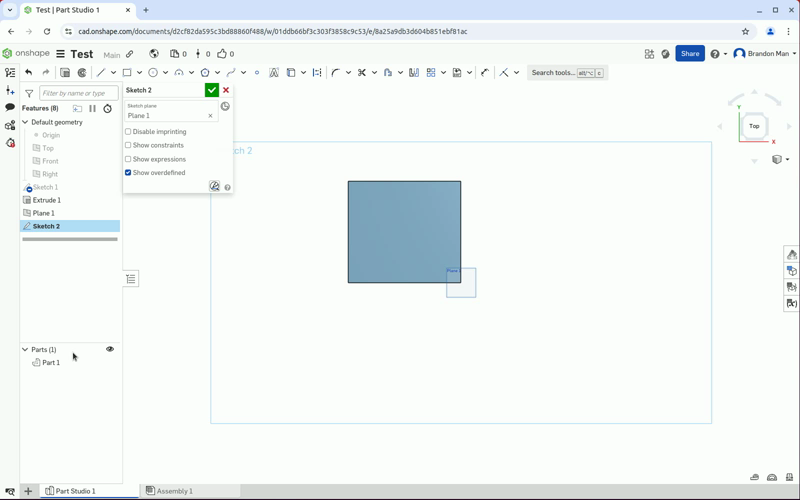
key(y)
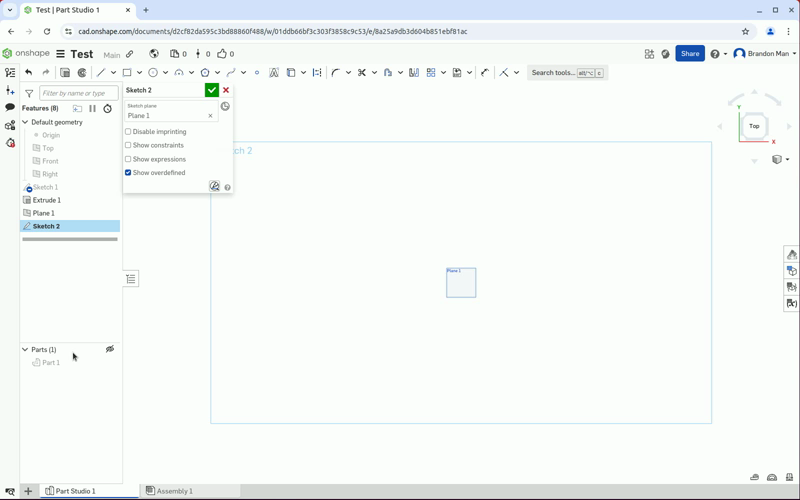
key(l)
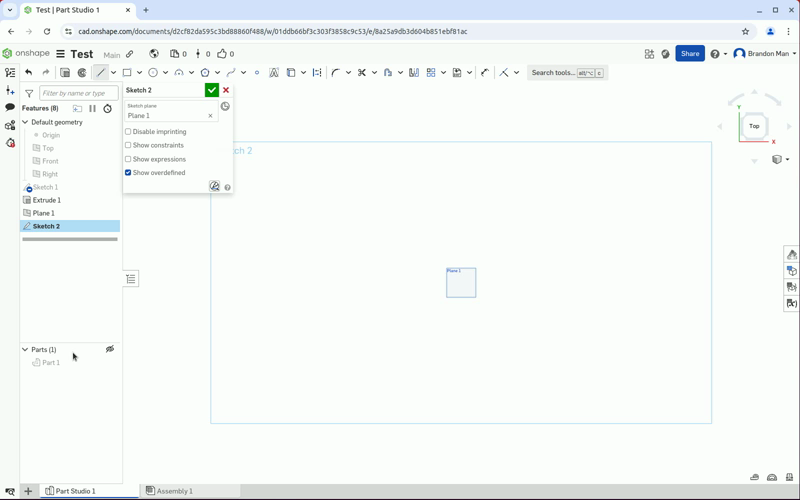
key_down(shift)
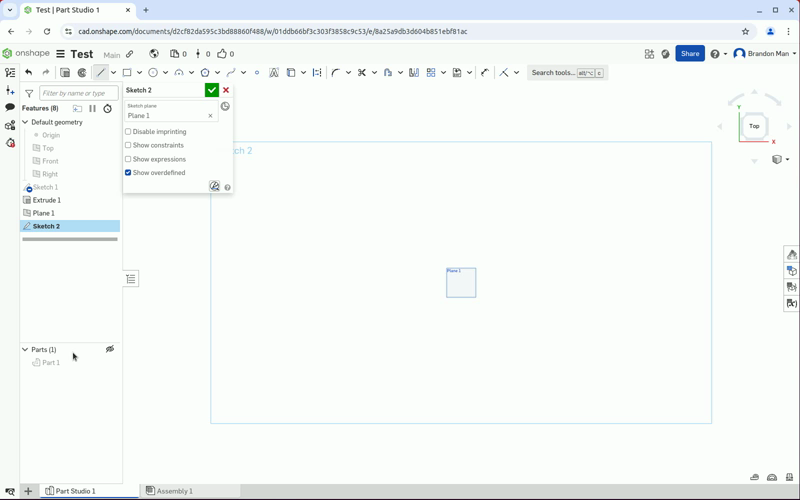
mouse_move(348, 282)
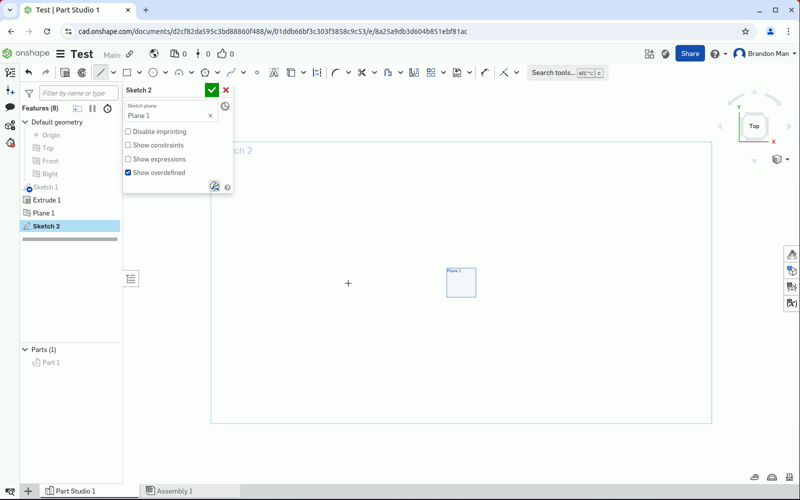
click(348, 282)
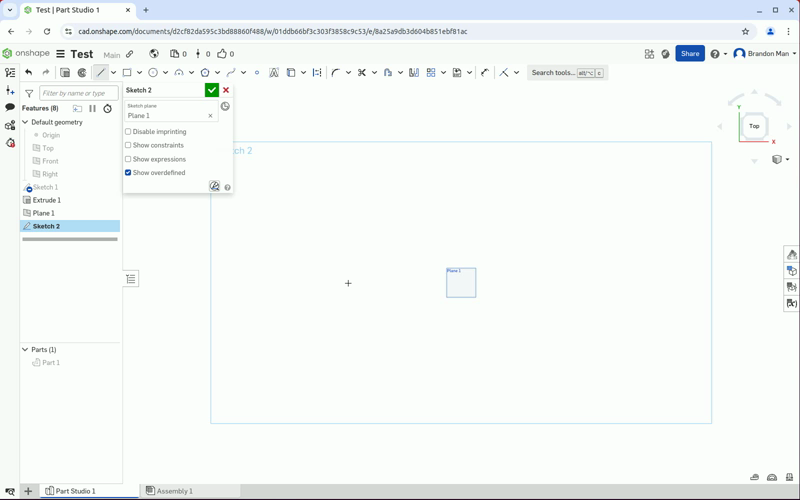
key_up(shift)
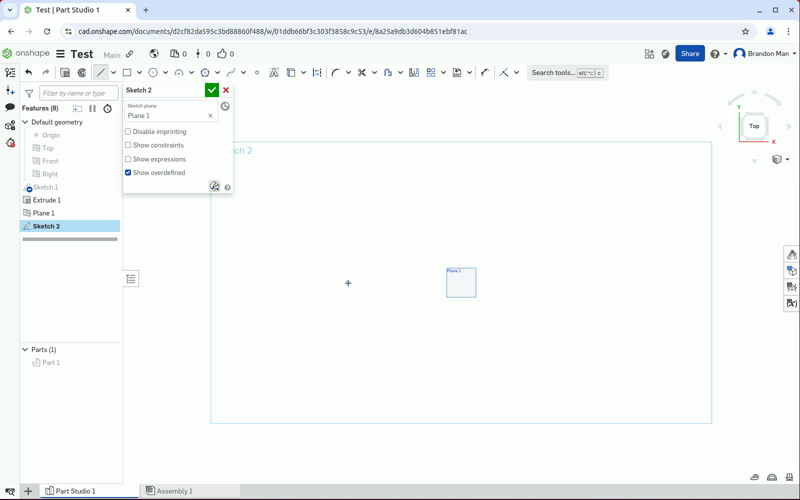
key_down(shift)
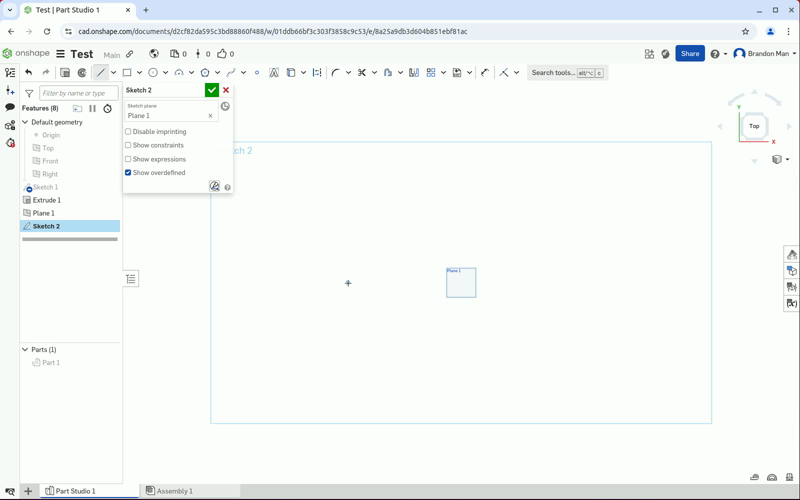
mouse_move(460, 282)
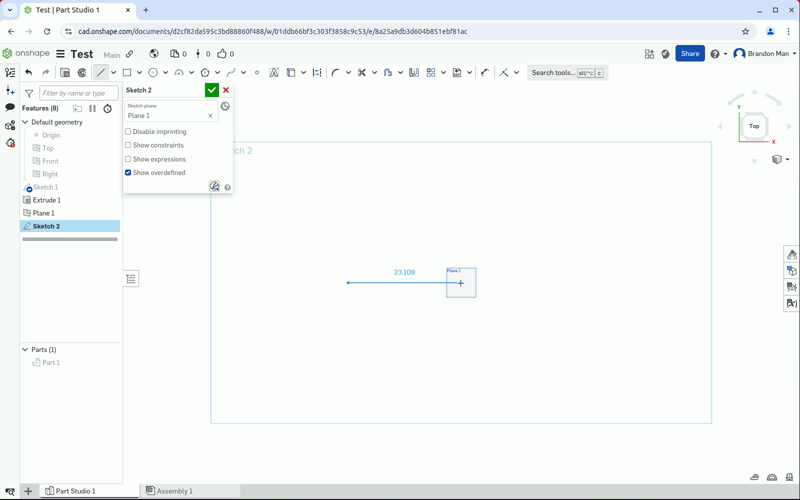
click(460, 282)
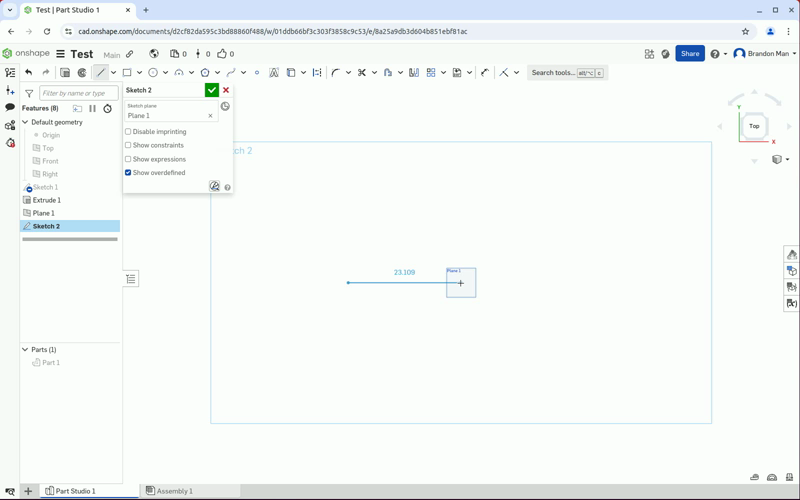
key_up(shift)
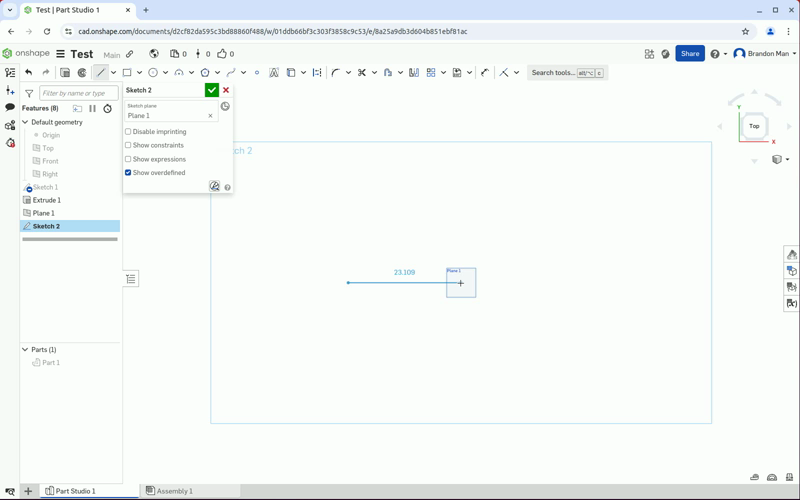
key_down(shift)
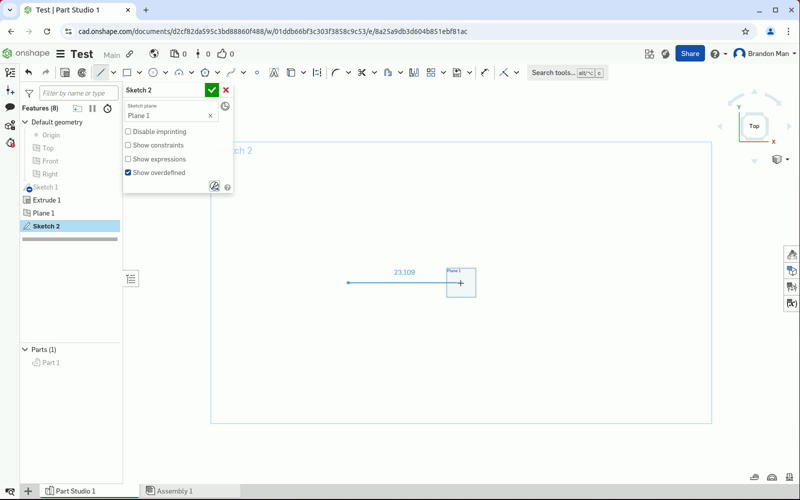
mouse_move(460, 181)
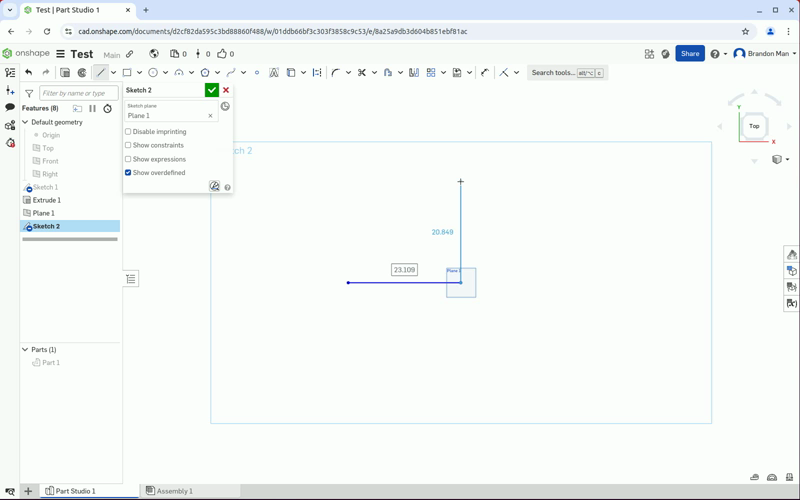
click(460, 181)
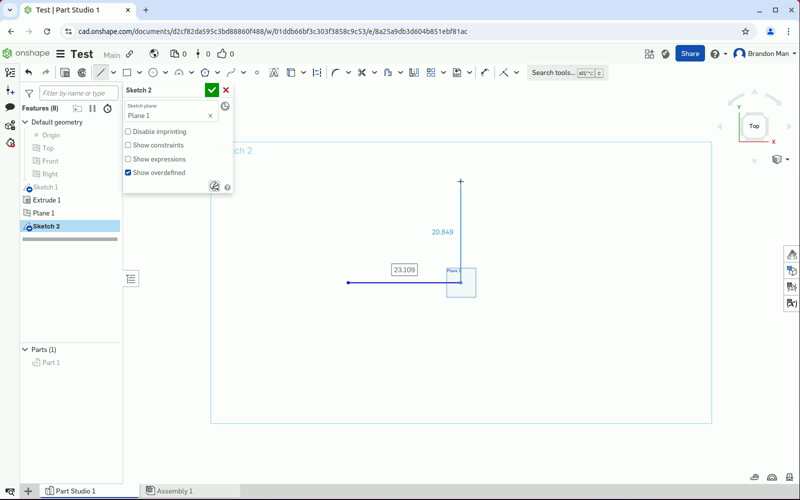
key_up(shift)
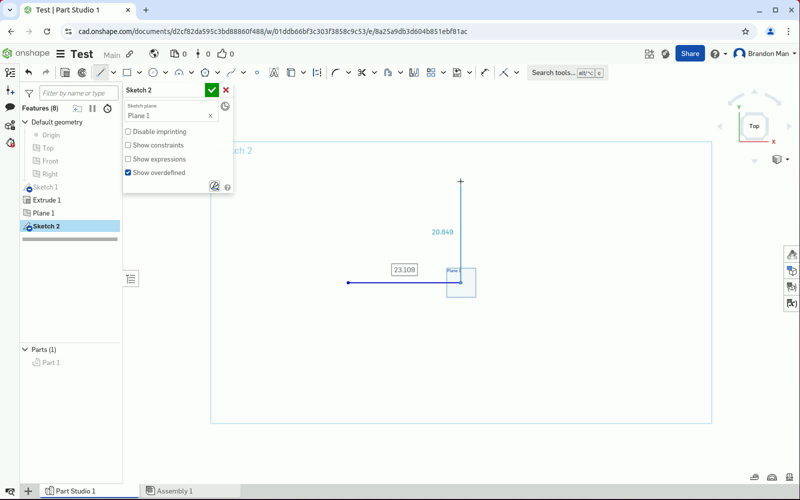
key_down(shift)
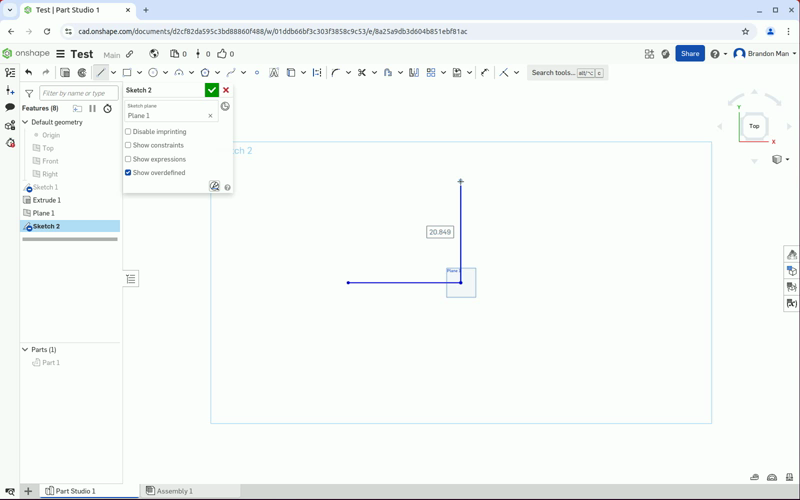
mouse_move(348, 181)
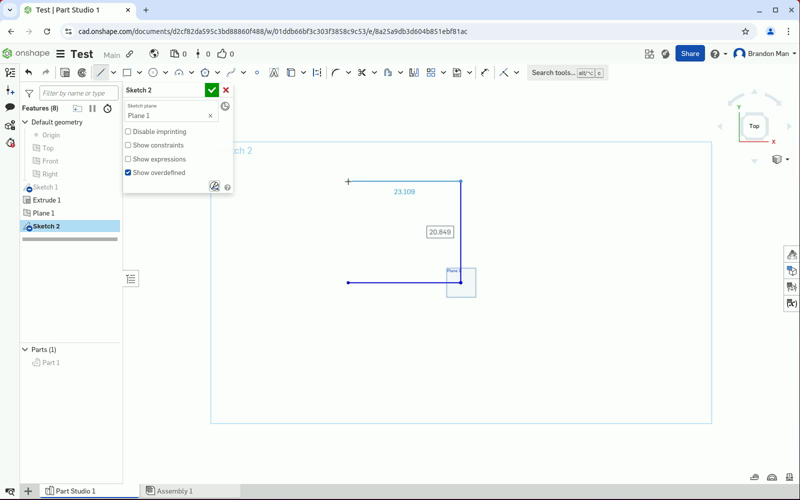
click(348, 181)
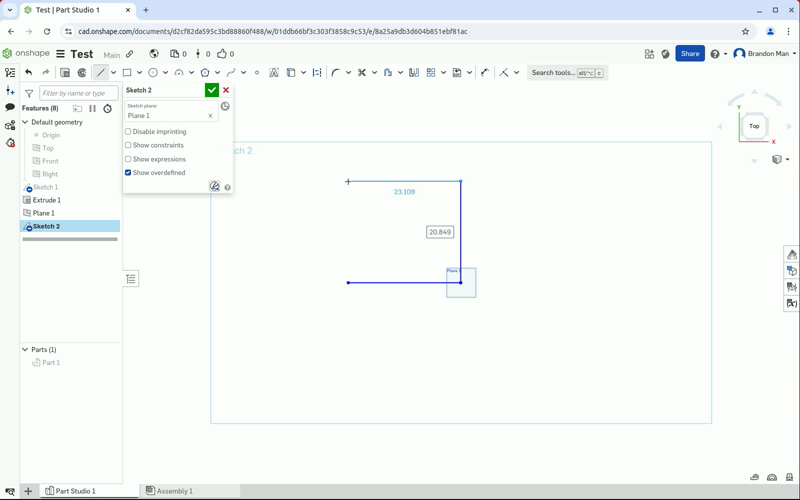
key_up(shift)
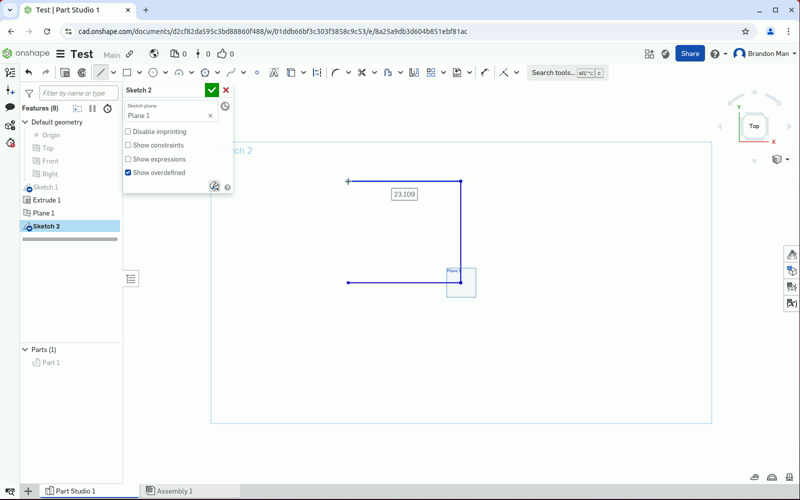
key_down(shift)
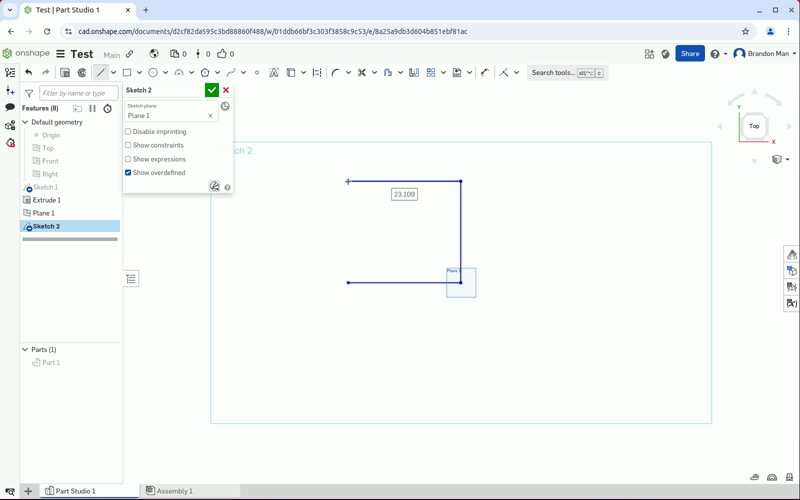
mouse_move(348, 282)
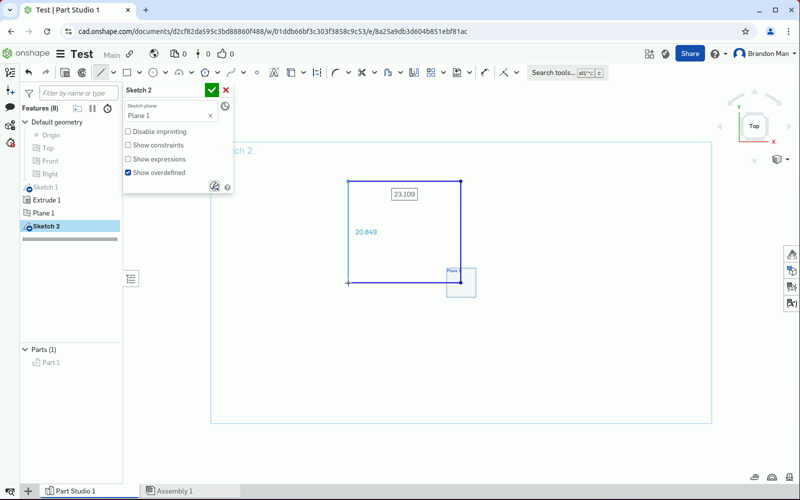
key_up(shift)
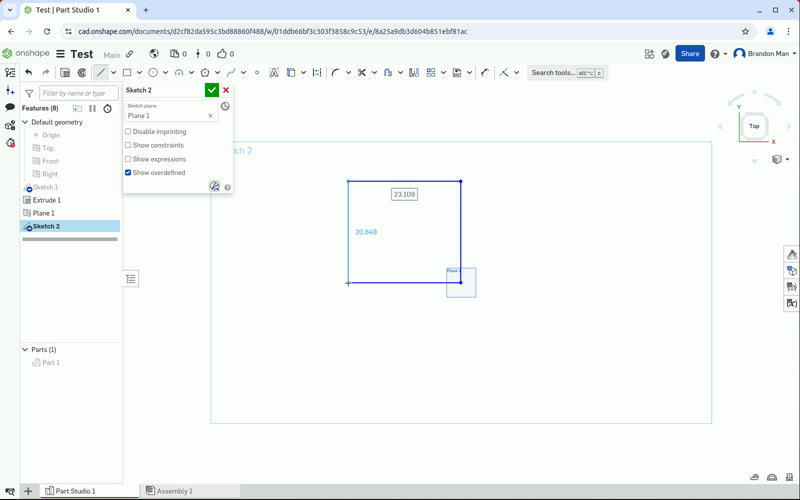
click(348, 282)
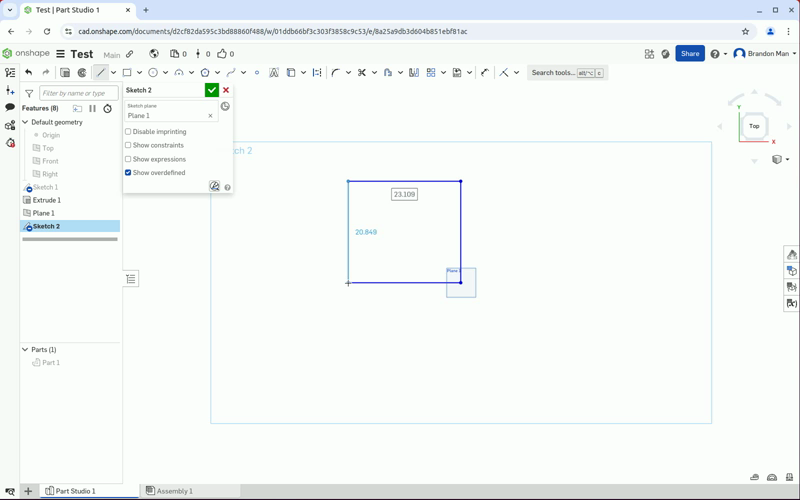
key(esc)
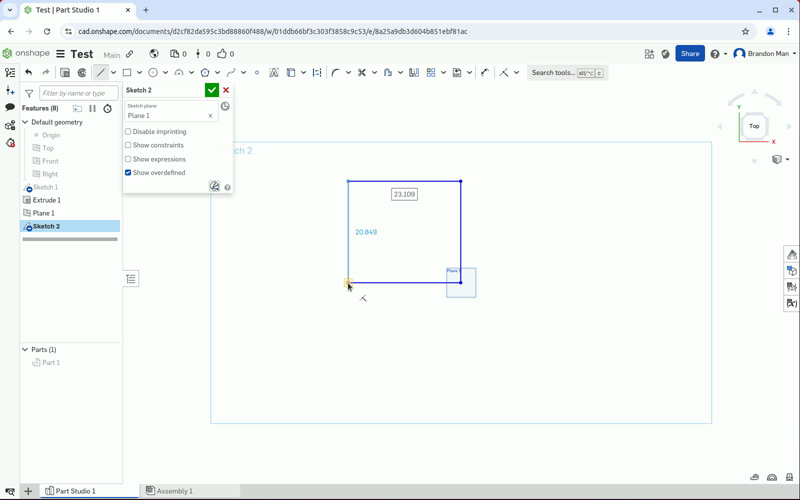
key(l)
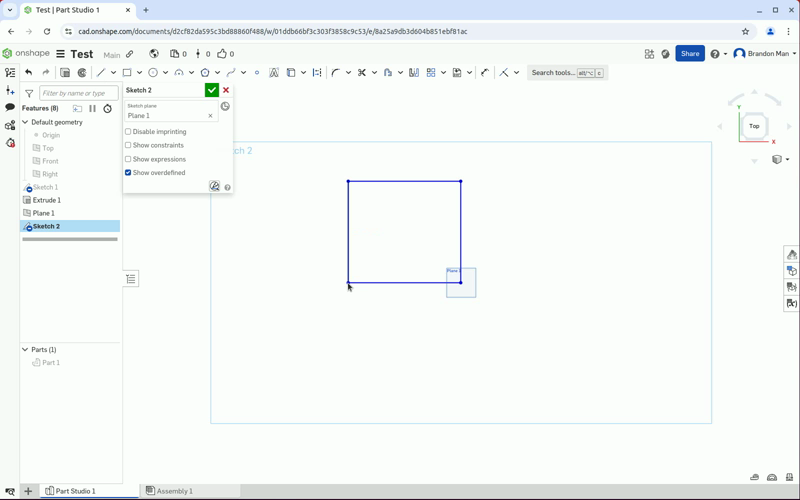
key_down(shift)
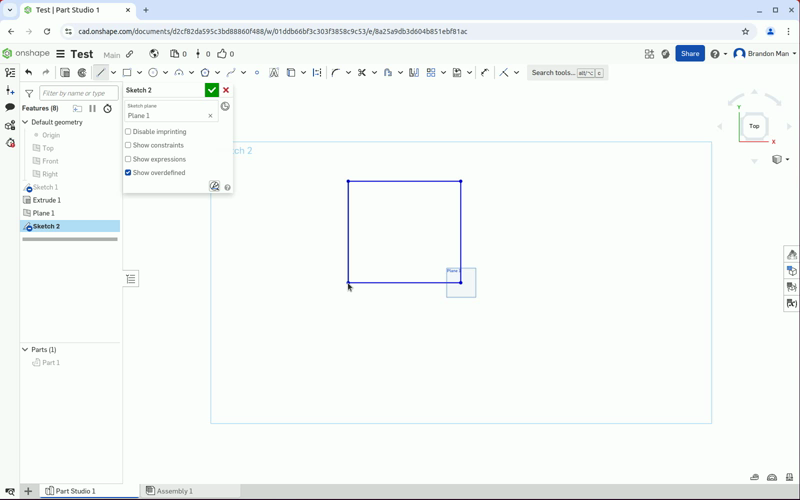
mouse_move(350, 280)
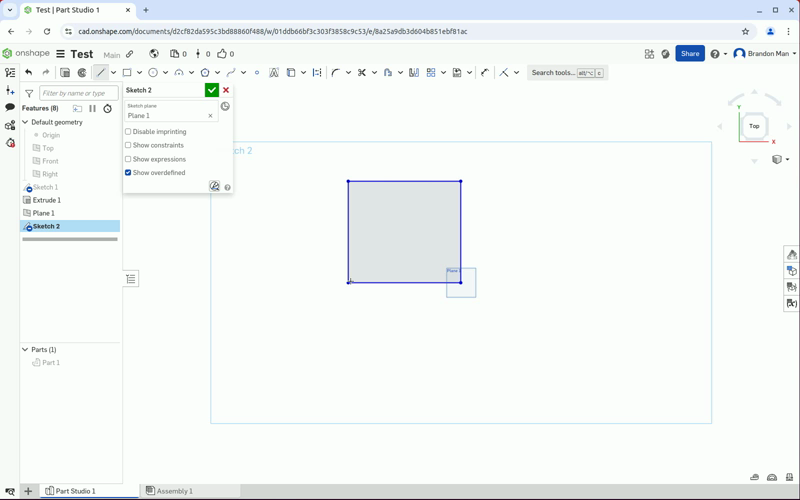
scroll(6)
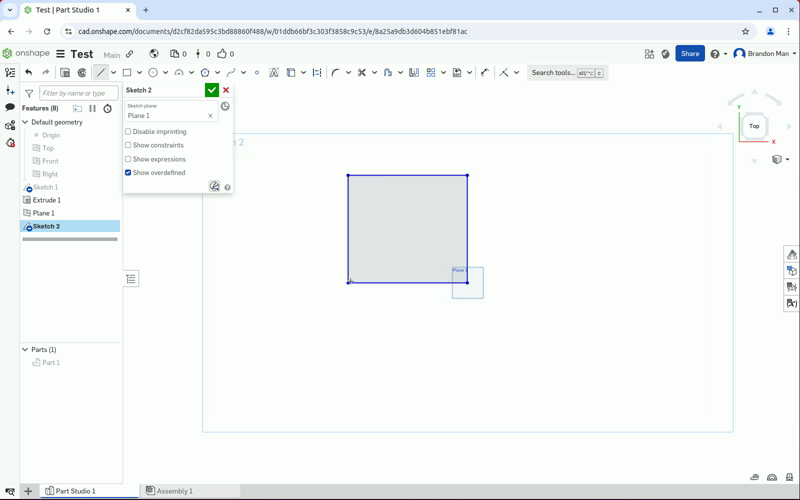
scroll(6)
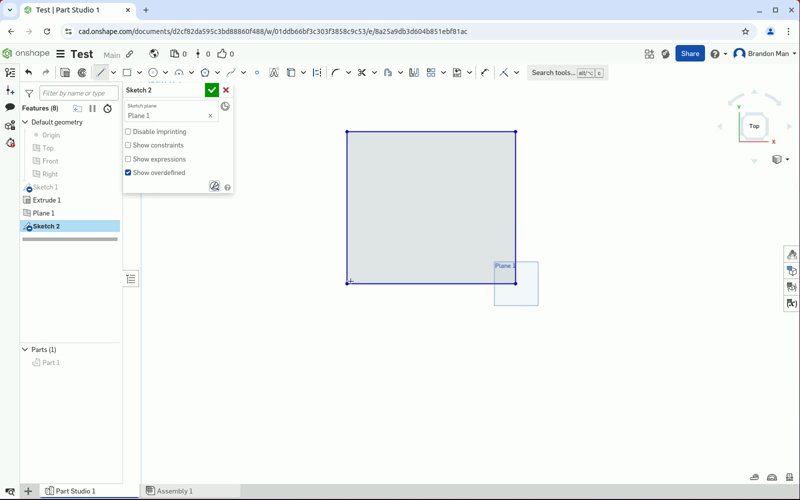
scroll(6)
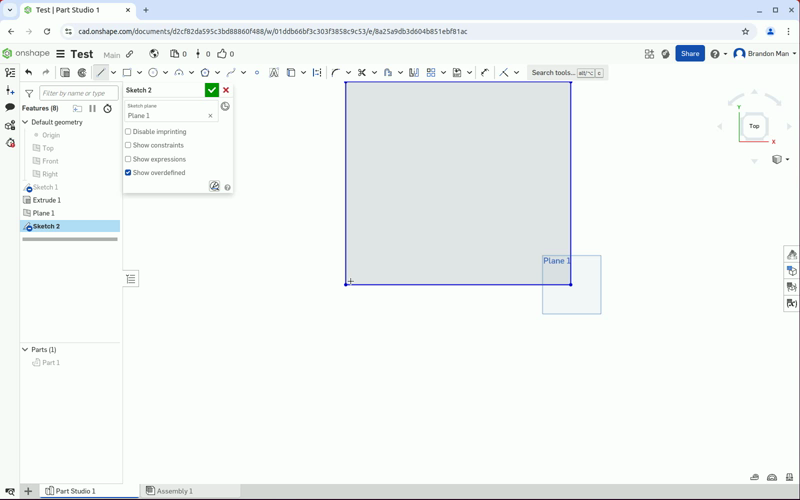
scroll(6)
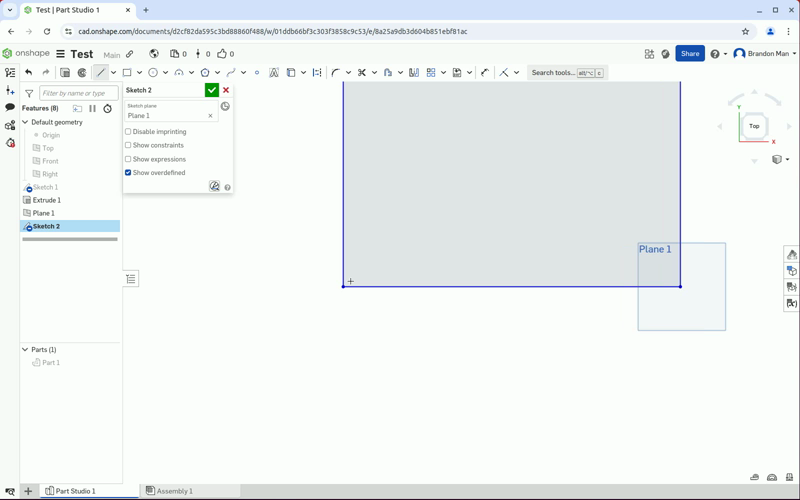
scroll(6)
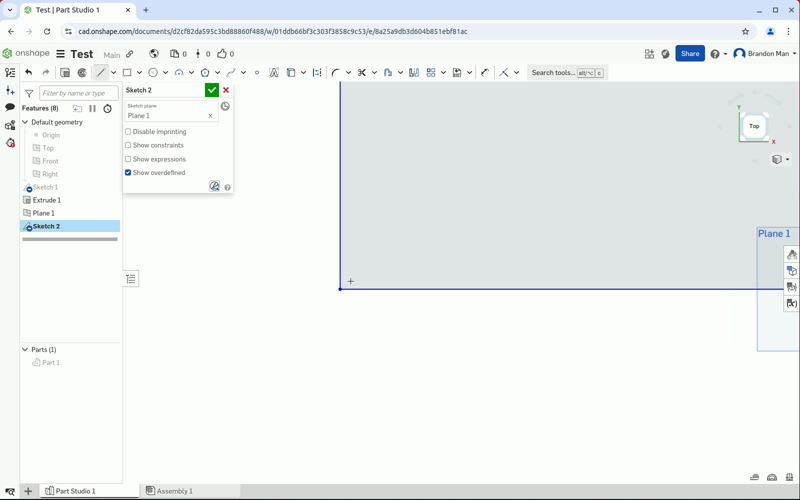
scroll(6)
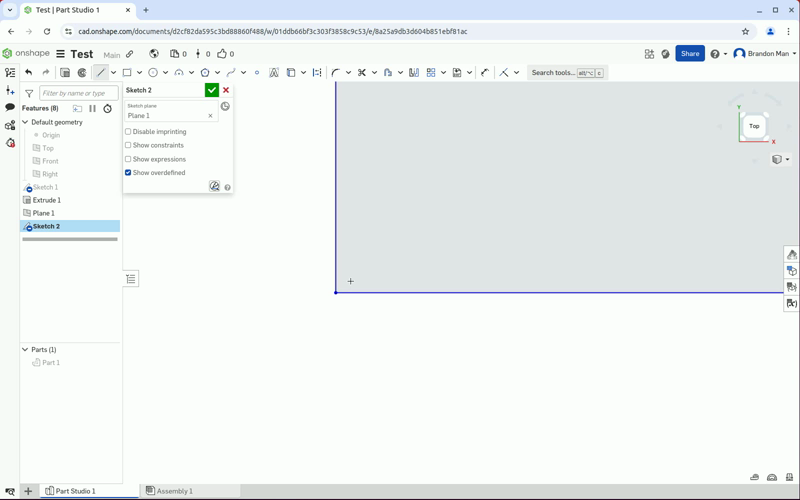
scroll(6)
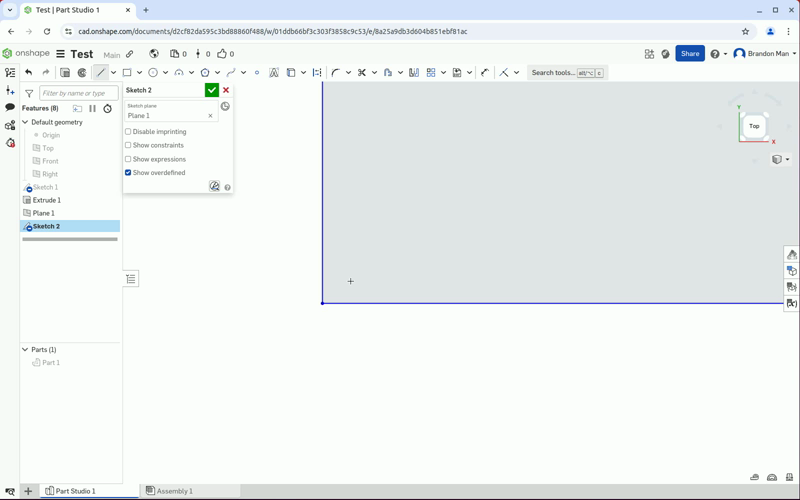
click(350, 280)
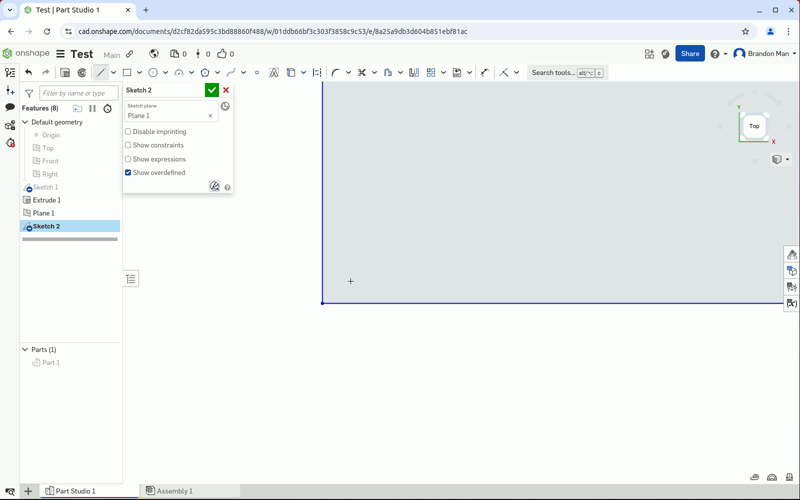
scroll(-6)
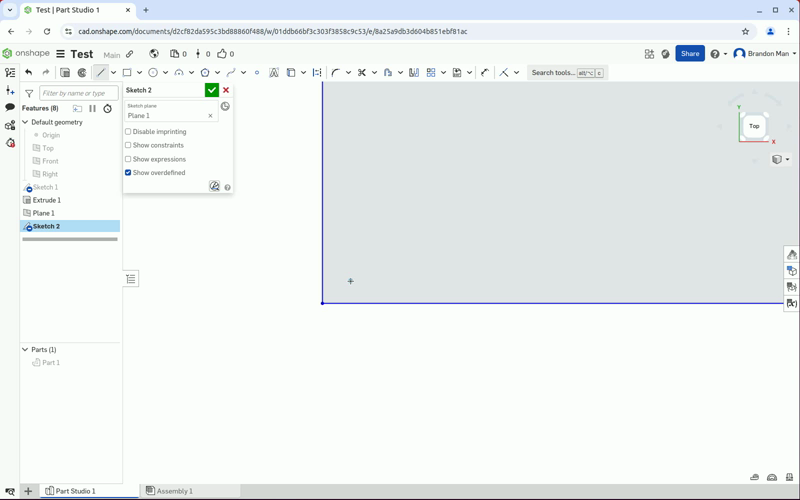
scroll(-6)
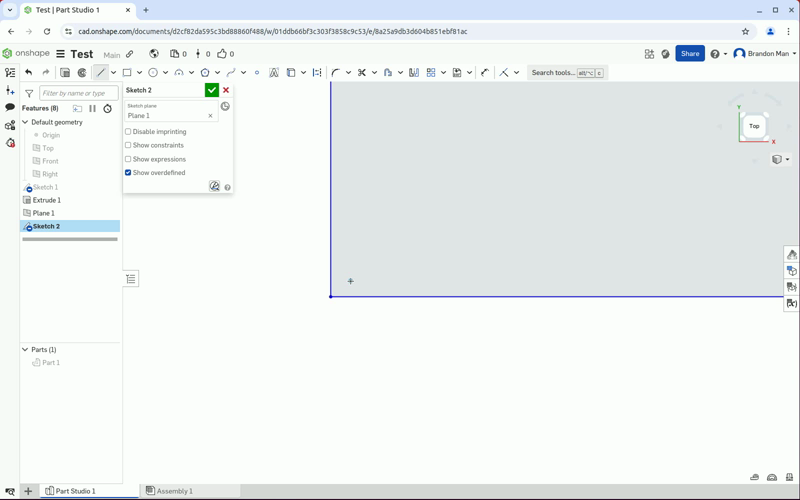
scroll(-6)
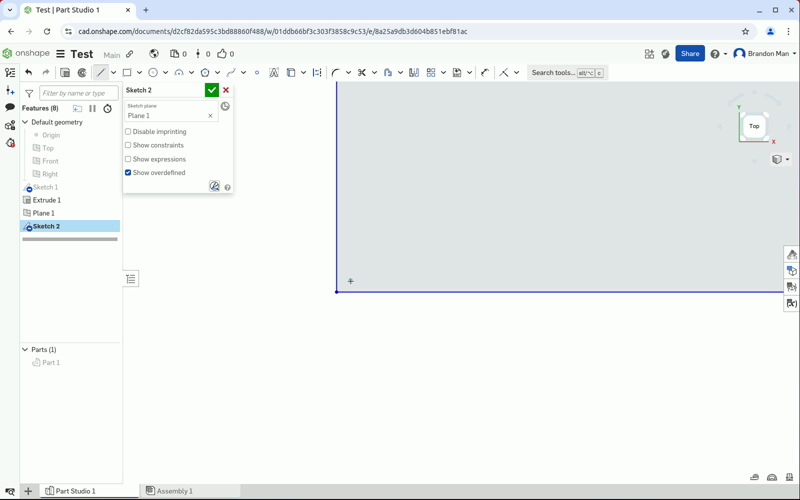
scroll(-6)
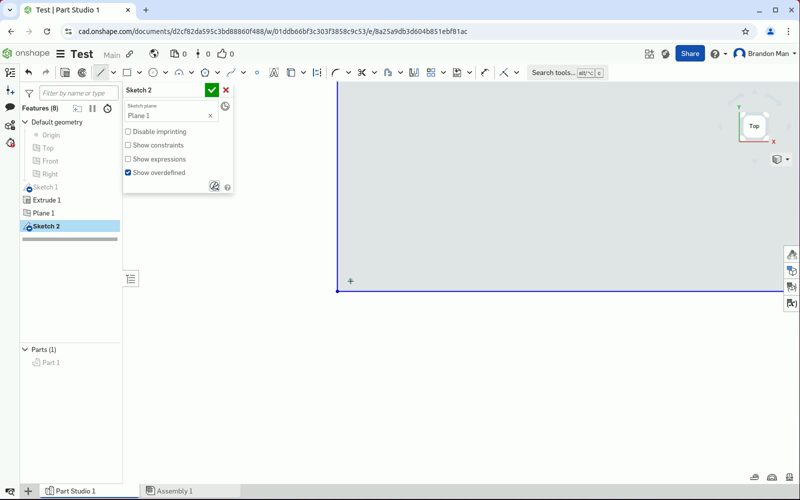
scroll(-6)
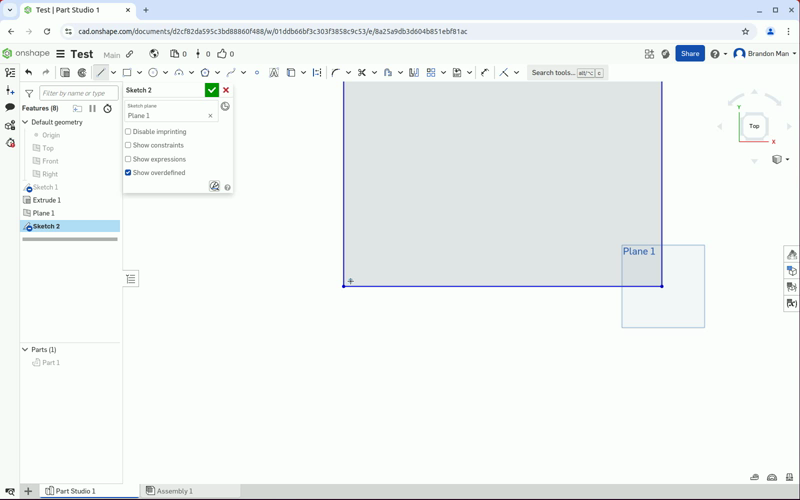
scroll(-6)
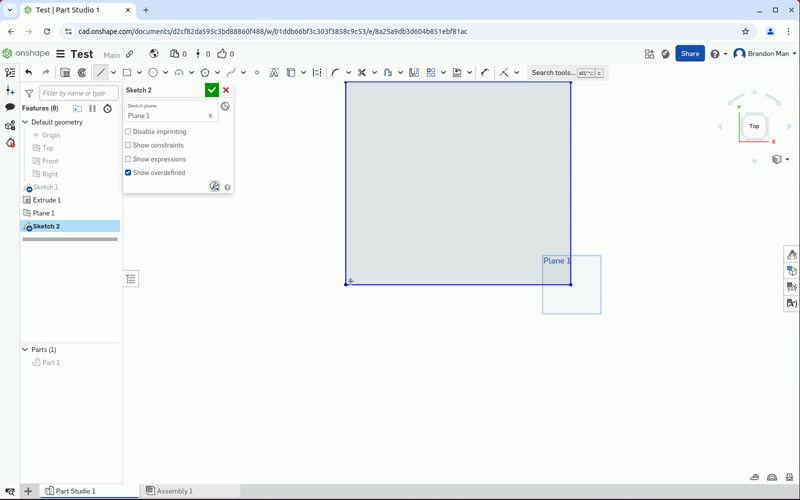
scroll(-6)
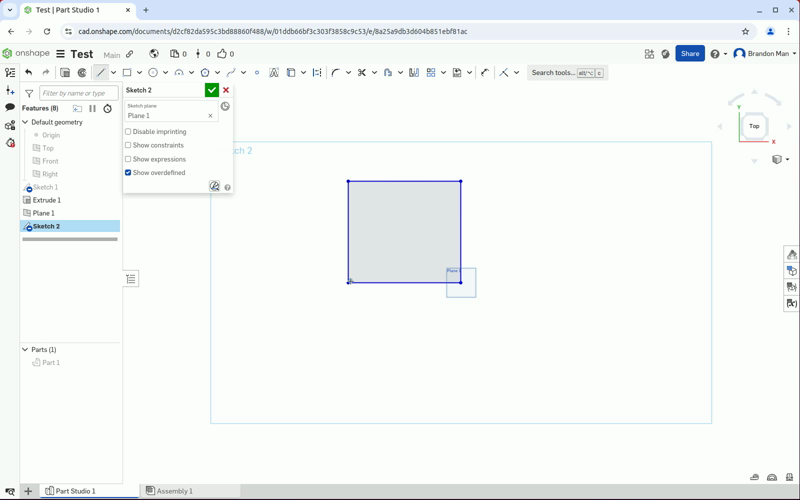
key_up(shift)
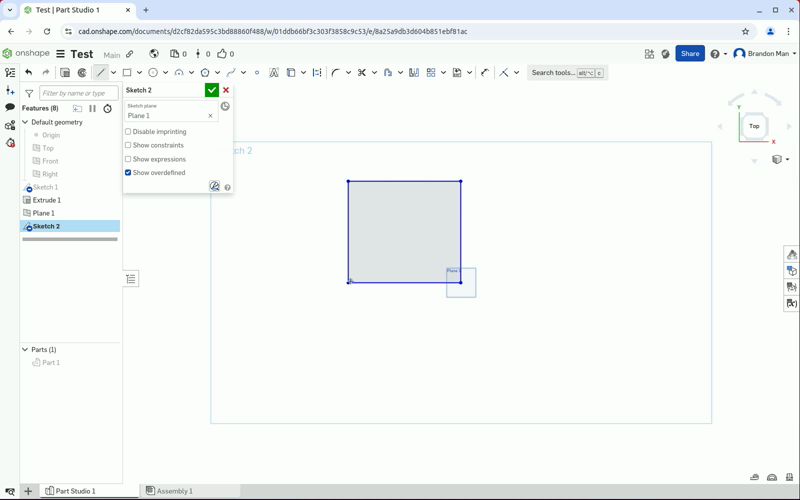
key_down(shift)
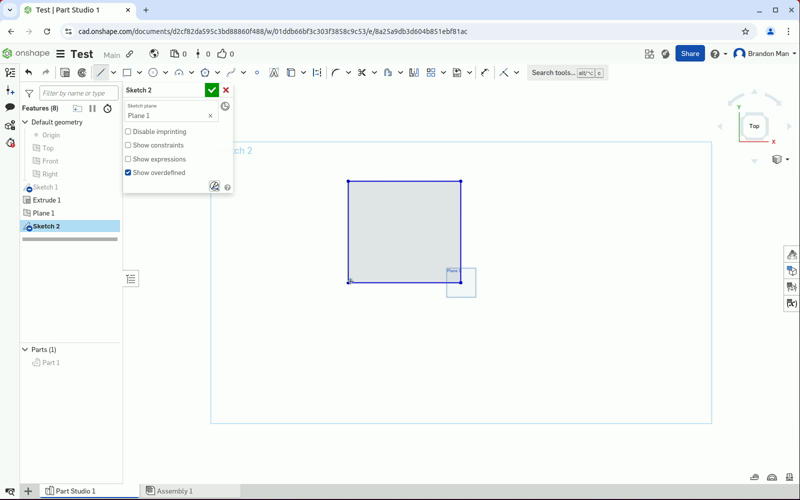
mouse_move(458, 280)
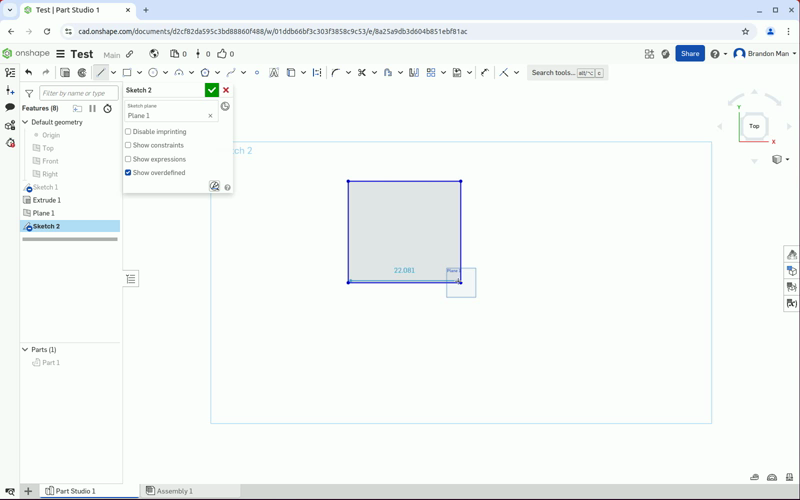
scroll(6)
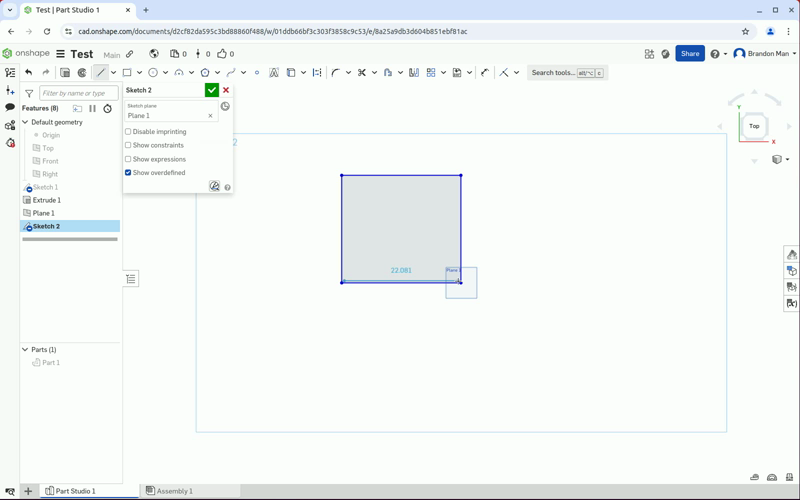
scroll(6)
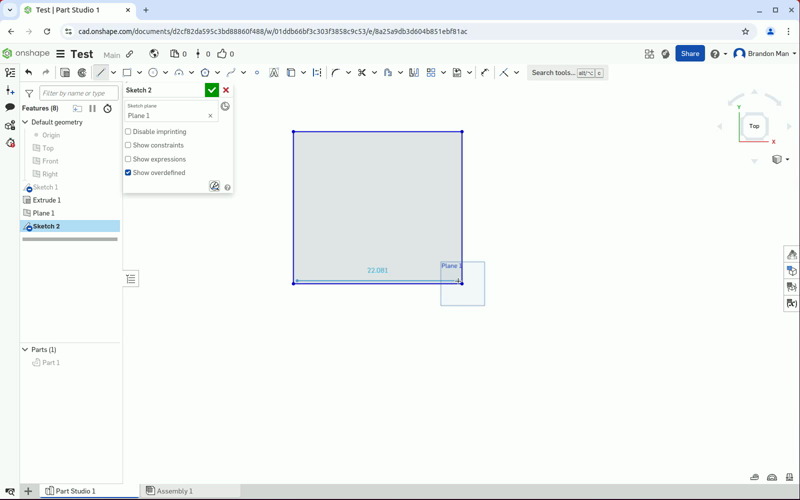
scroll(6)
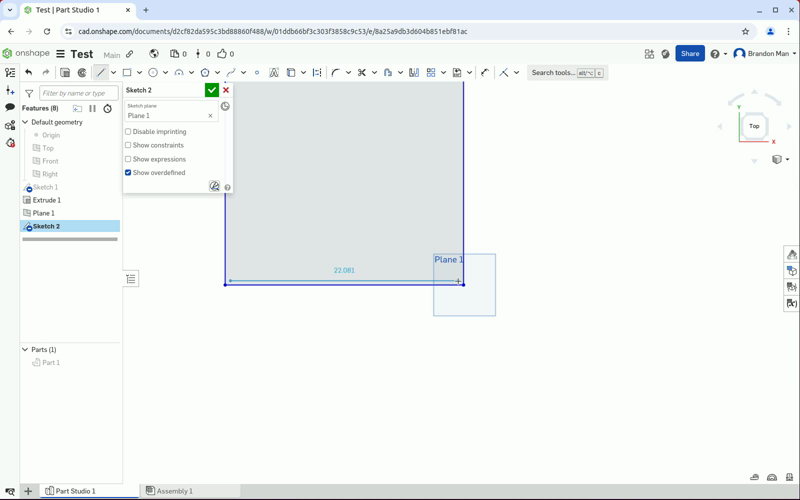
scroll(6)
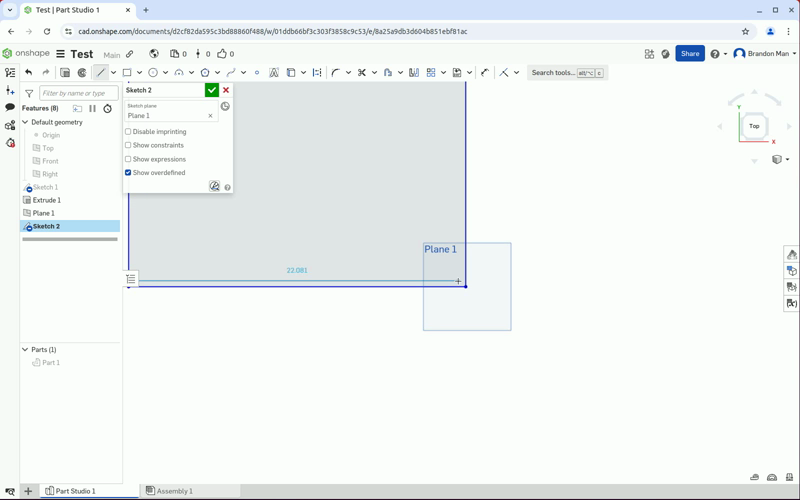
scroll(6)
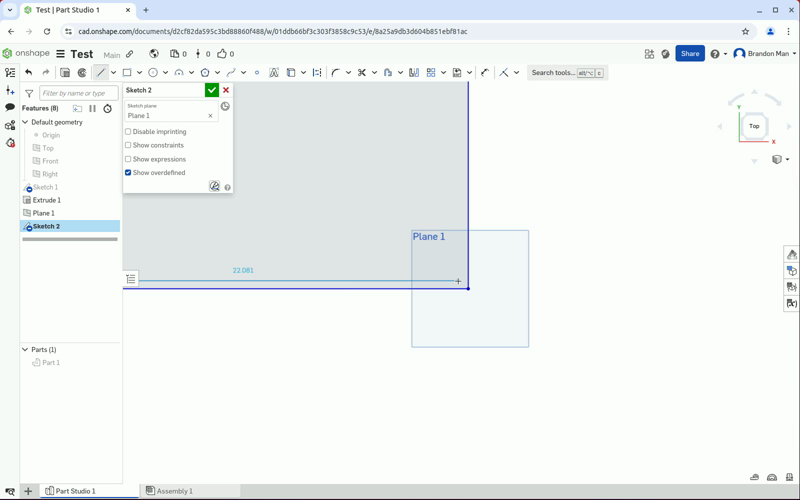
scroll(6)
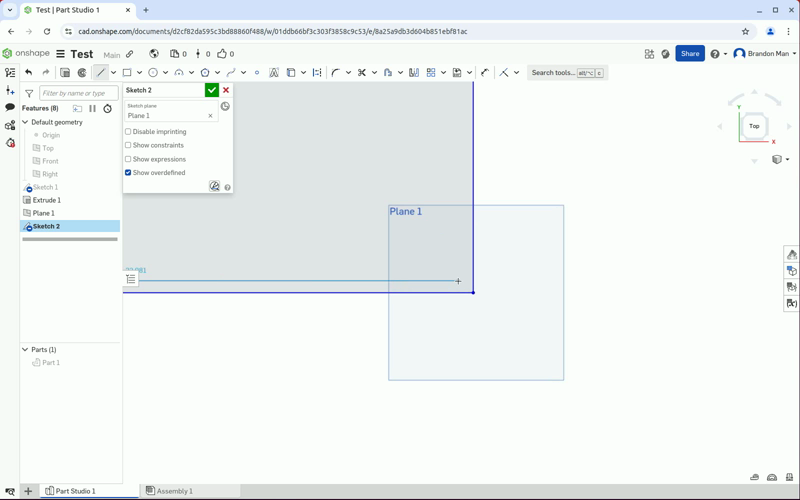
scroll(6)
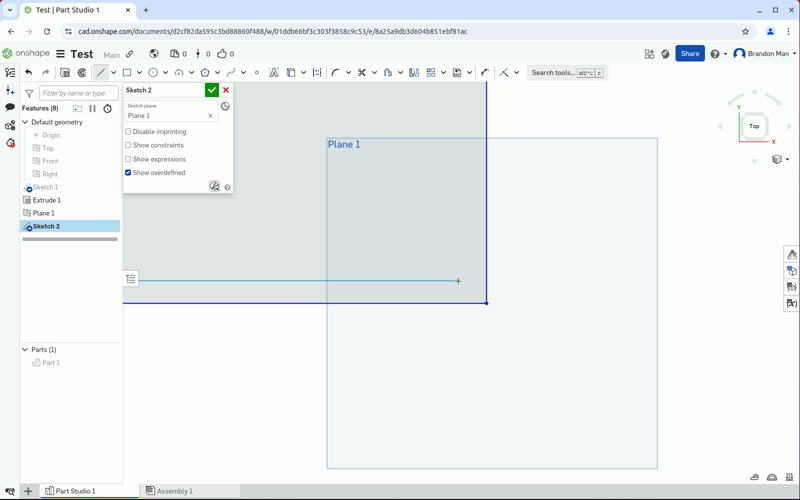
click(458, 280)
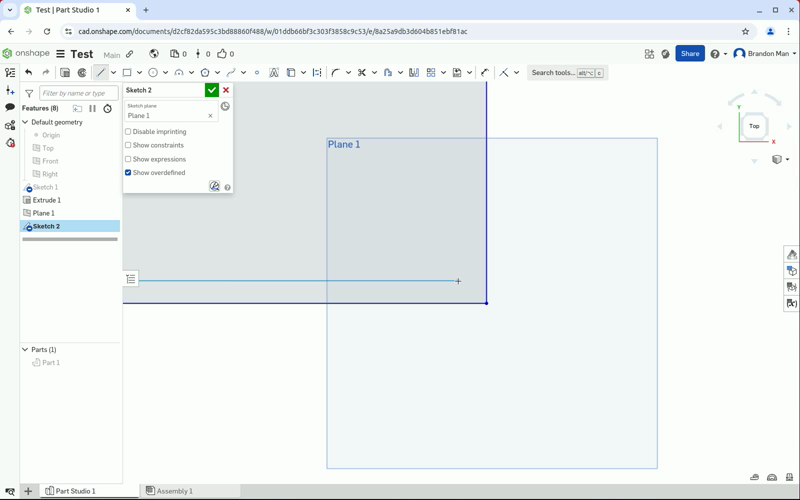
scroll(-6)
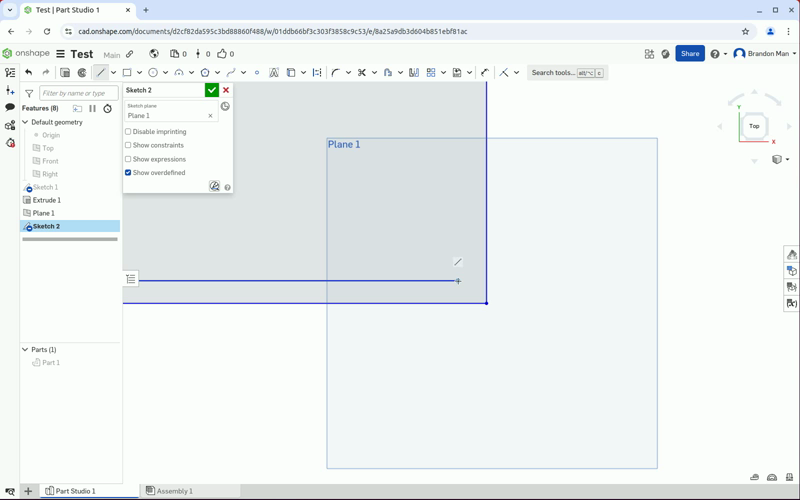
scroll(-6)
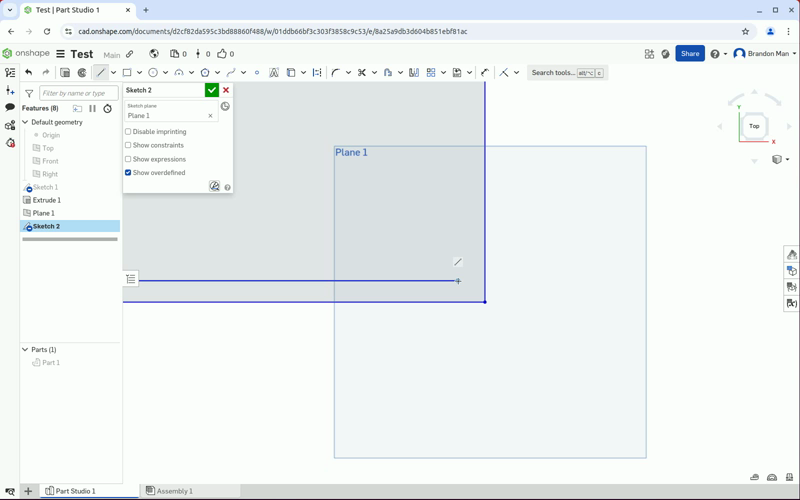
scroll(-6)
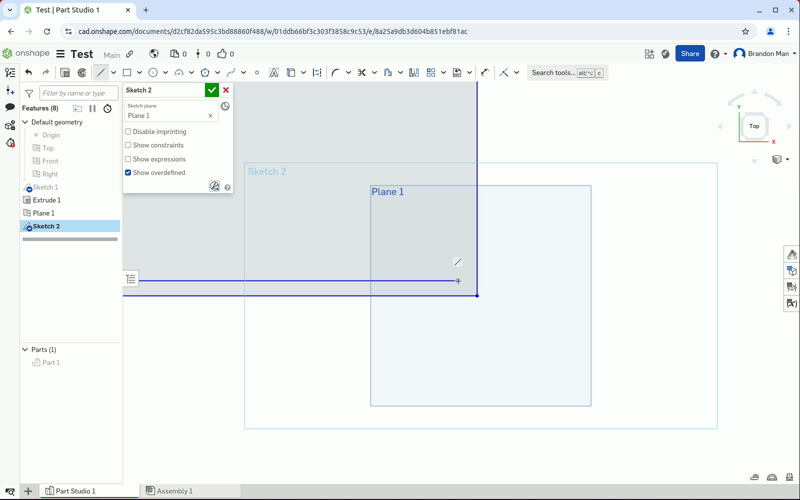
scroll(-6)
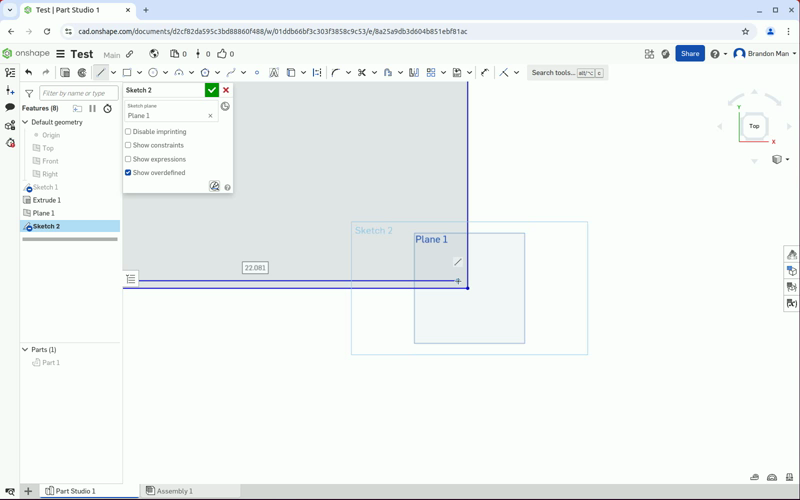
scroll(-6)
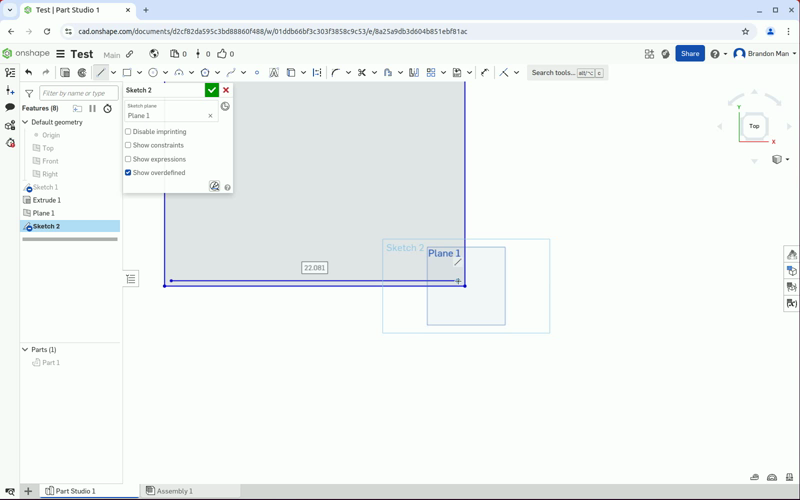
scroll(-6)
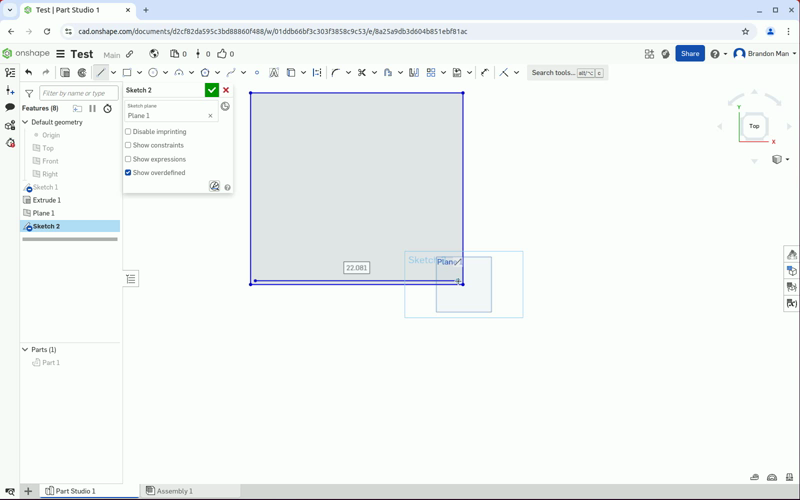
scroll(-6)
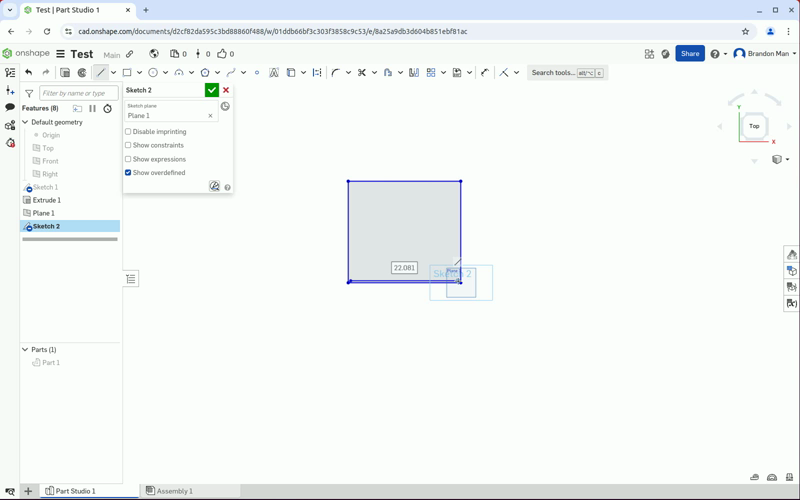
key_up(shift)
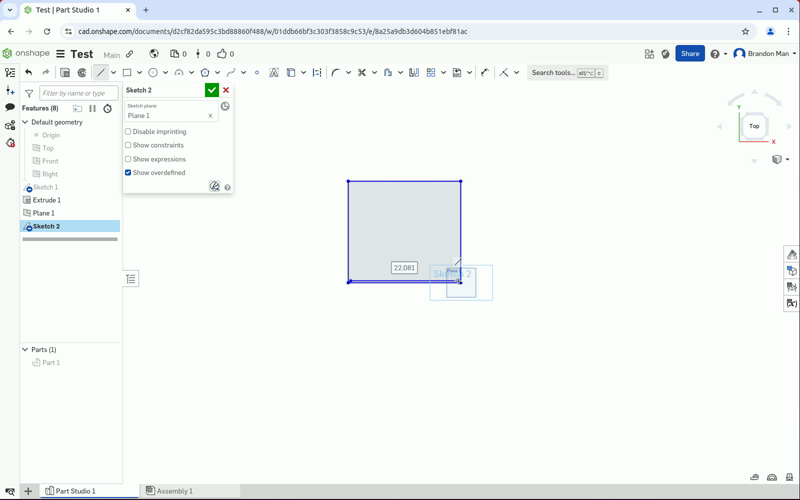
key_down(shift)
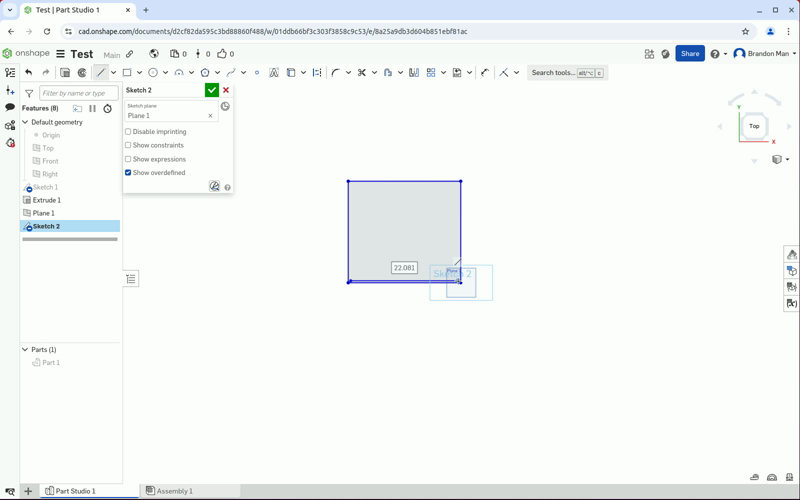
mouse_move(458, 183)
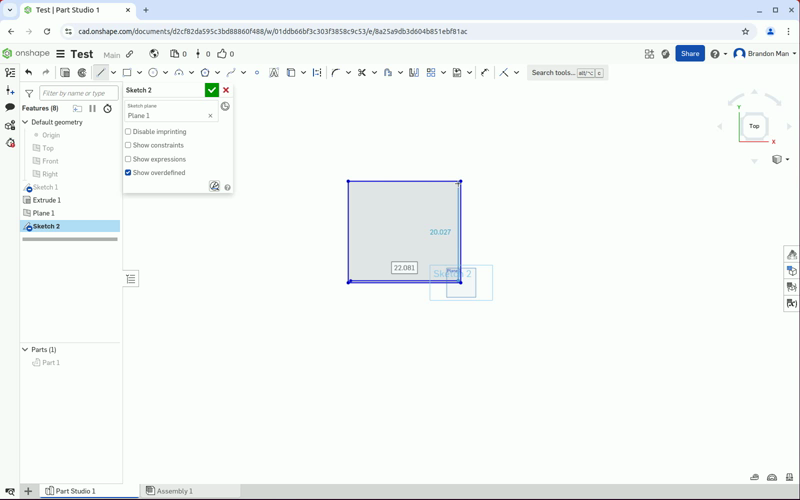
scroll(6)
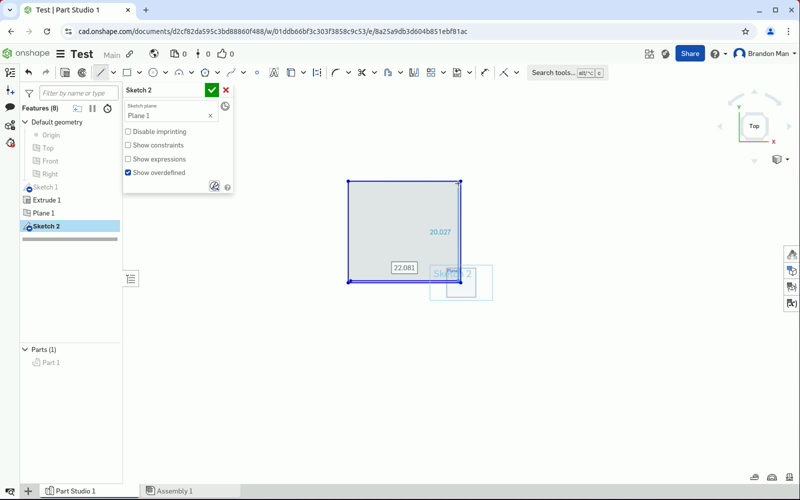
scroll(6)
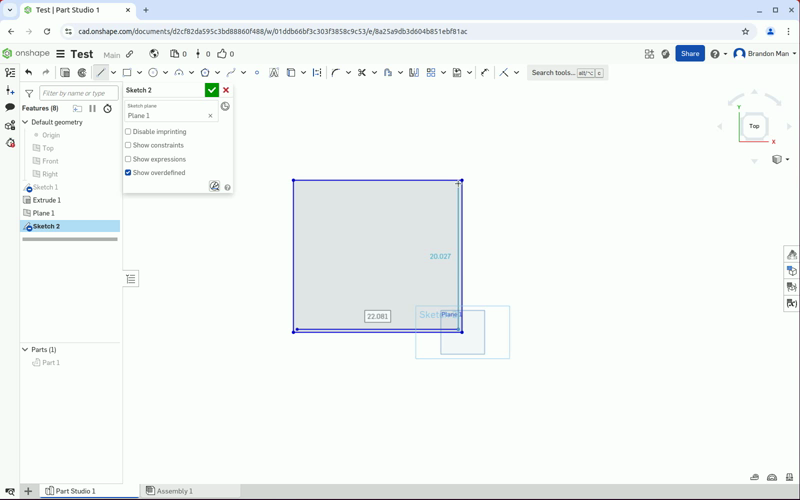
scroll(6)
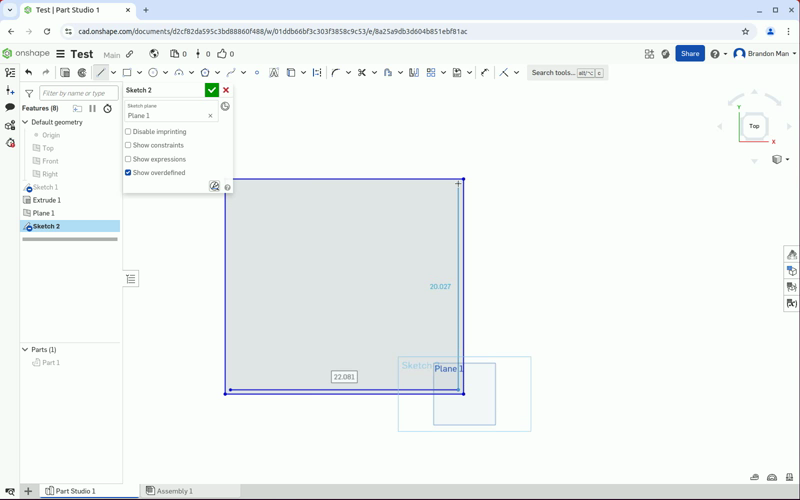
scroll(6)
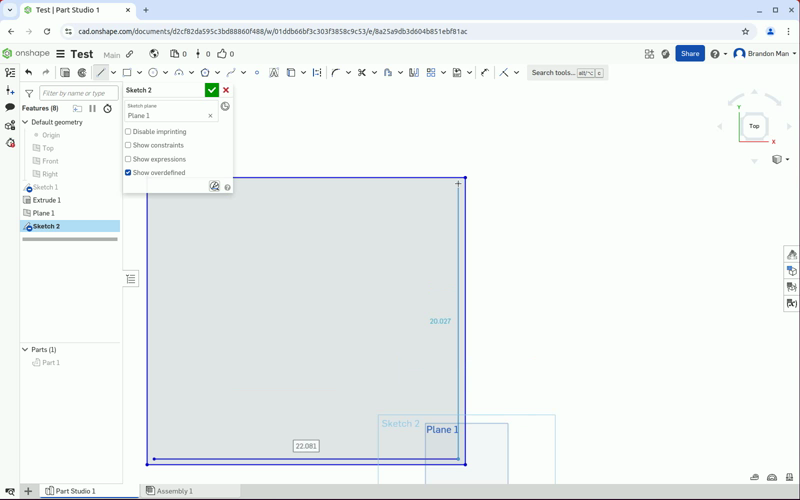
scroll(6)
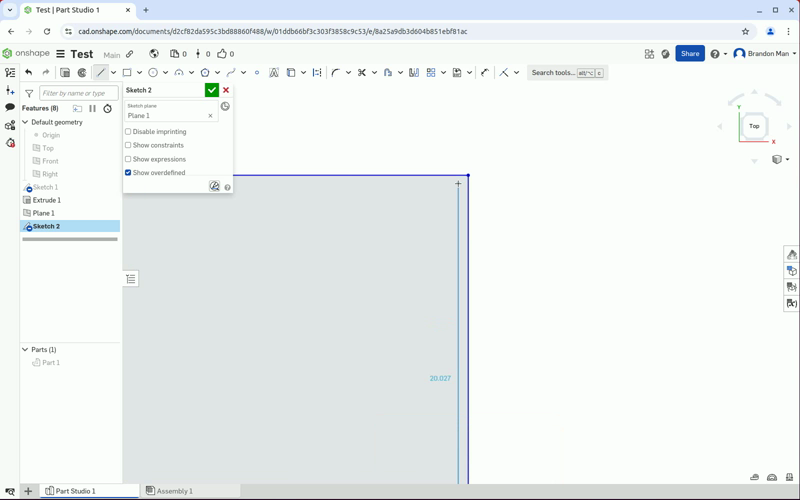
scroll(6)
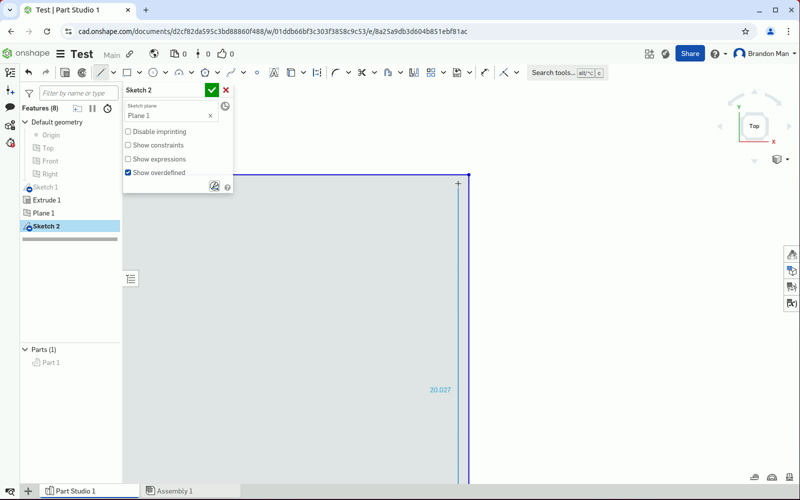
scroll(6)
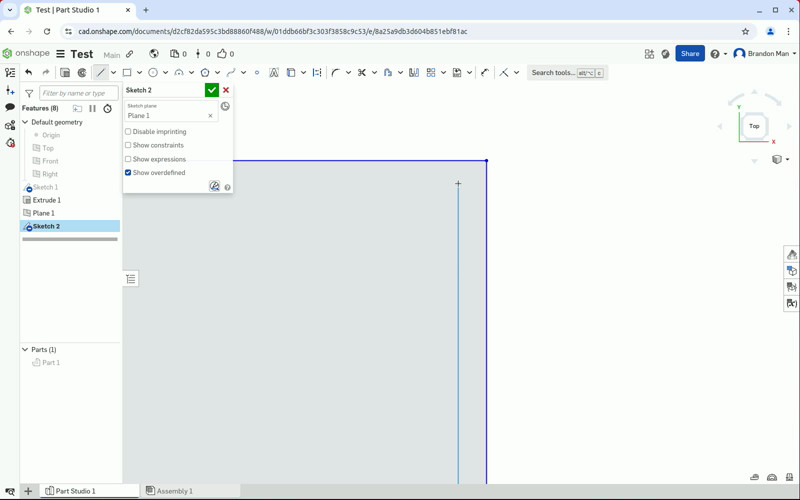
click(458, 183)
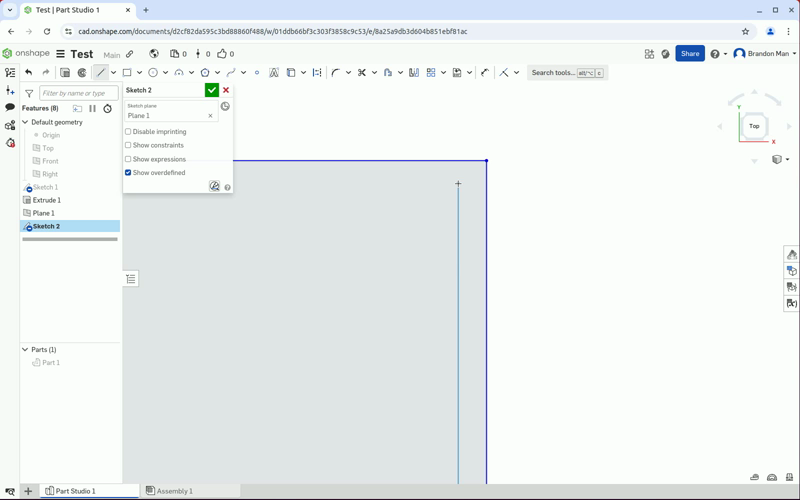
scroll(-6)
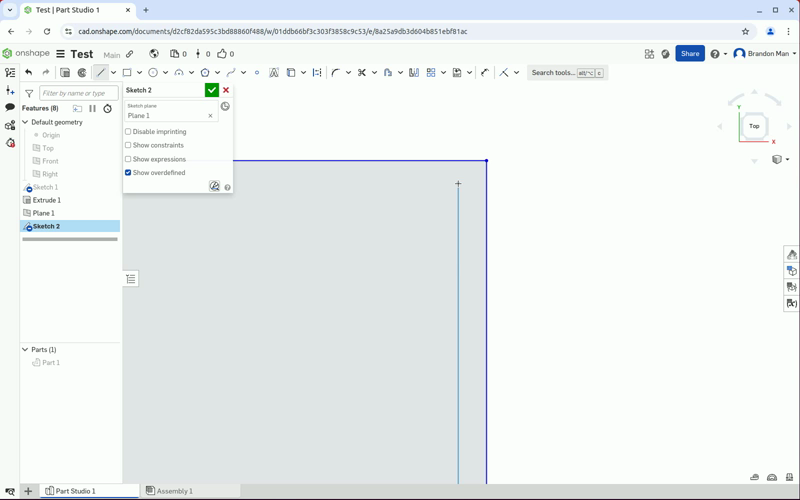
scroll(-6)
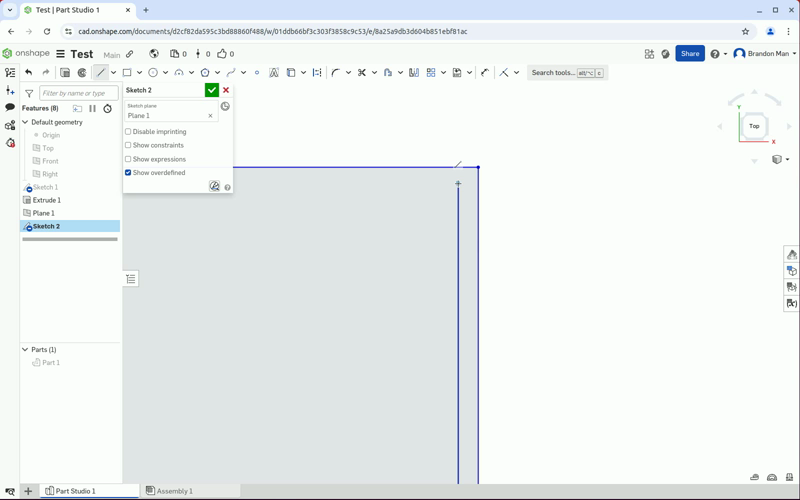
scroll(-6)
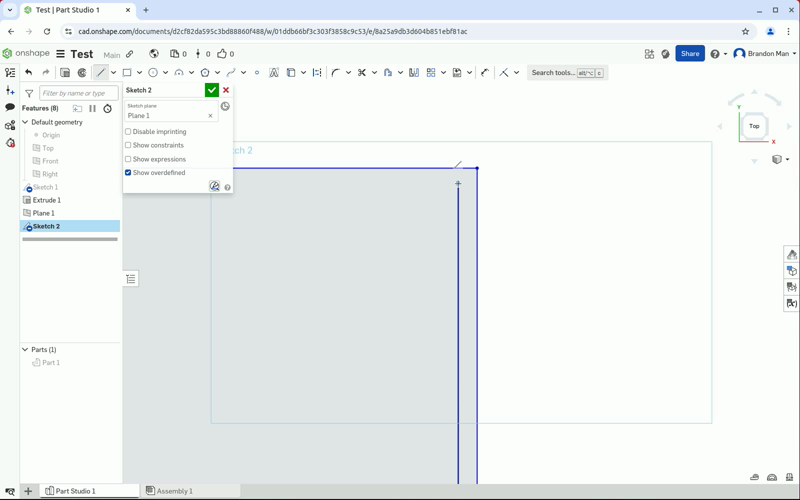
scroll(-6)
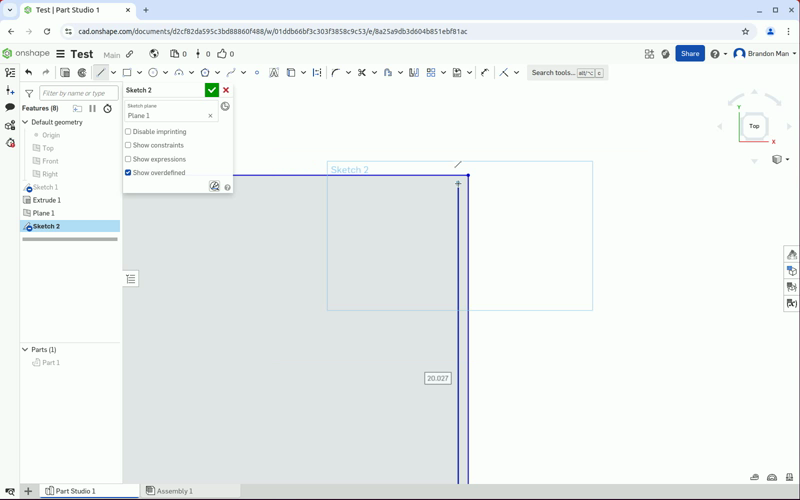
scroll(-6)
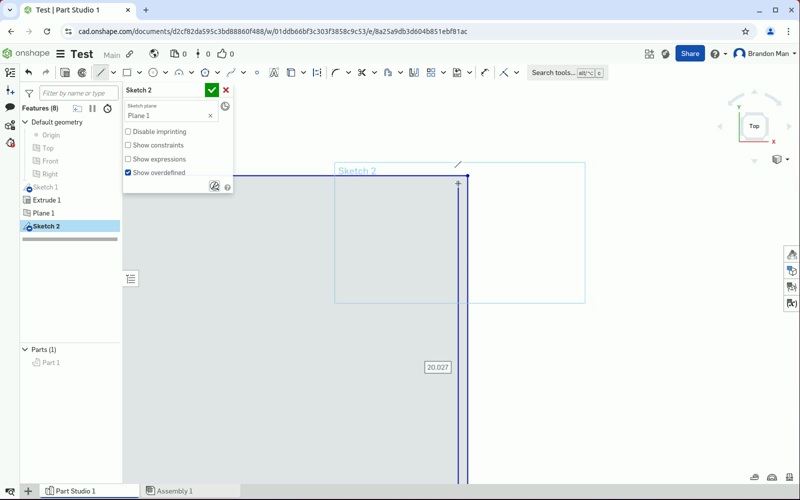
scroll(-6)
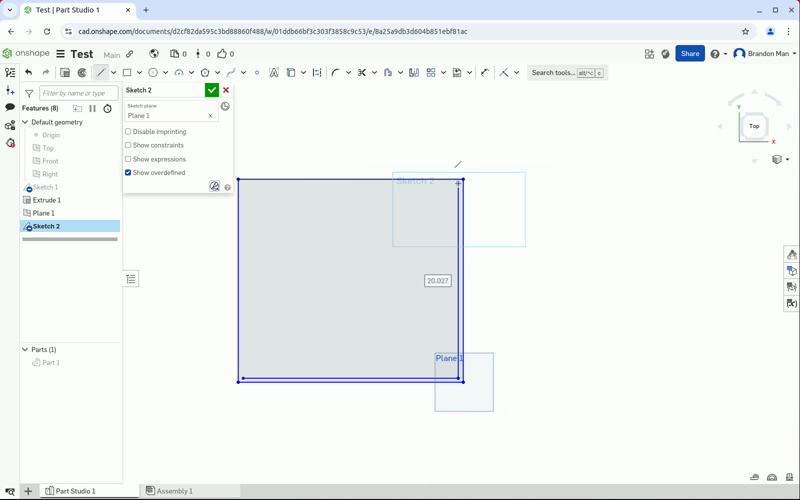
scroll(-6)
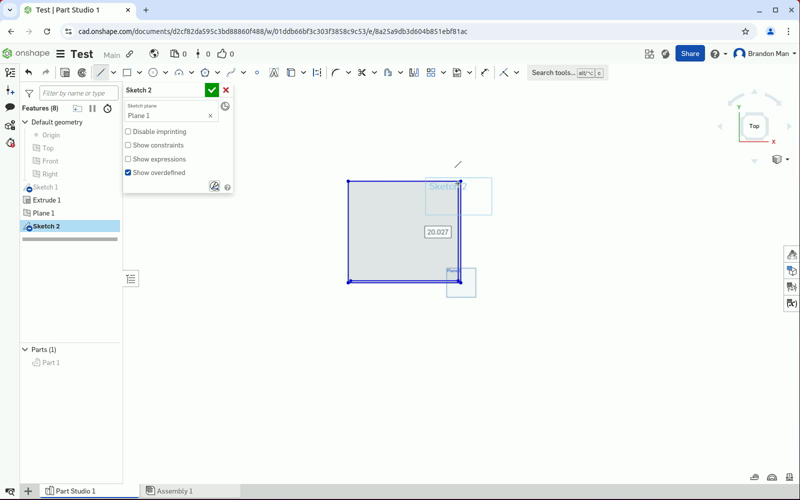
key_up(shift)
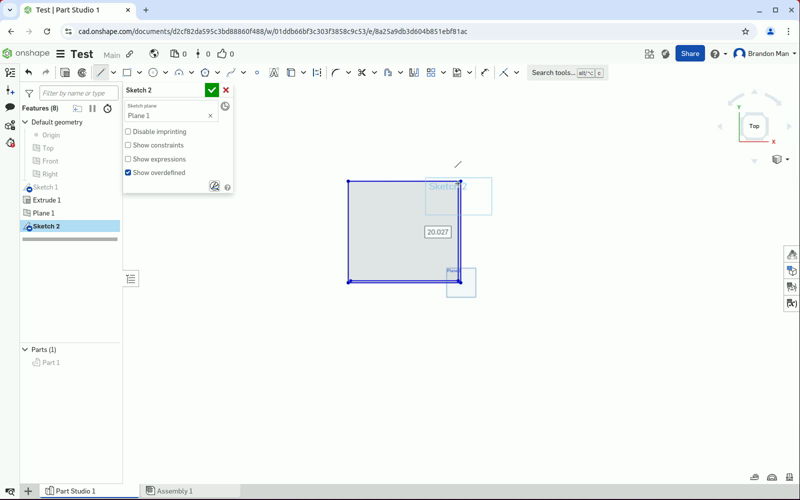
key_down(shift)
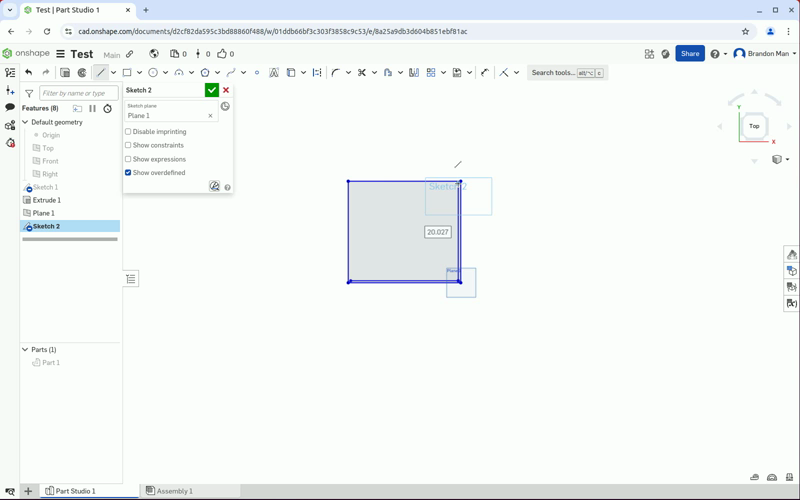
mouse_move(350, 183)
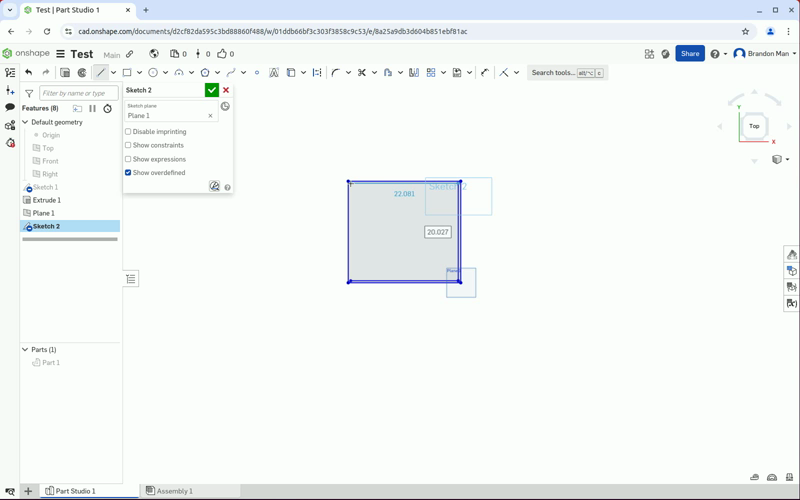
scroll(6)
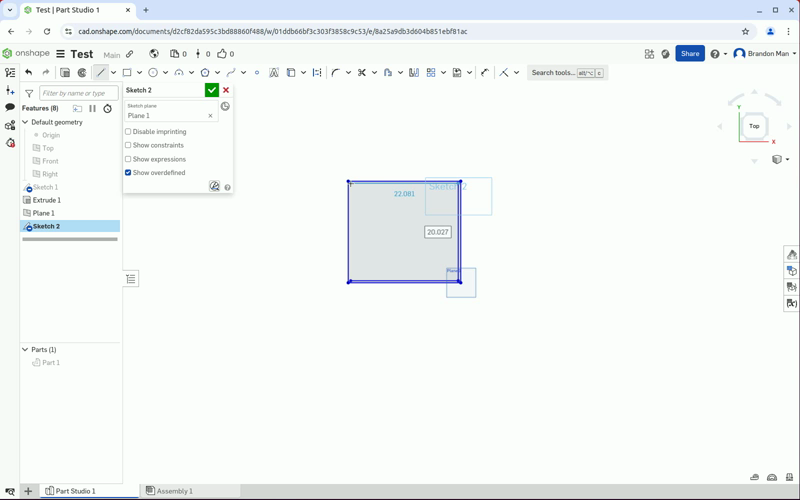
scroll(6)
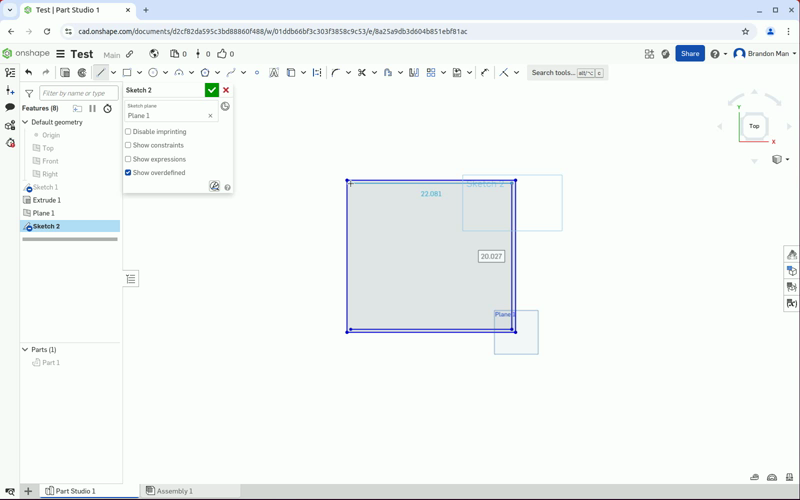
scroll(6)
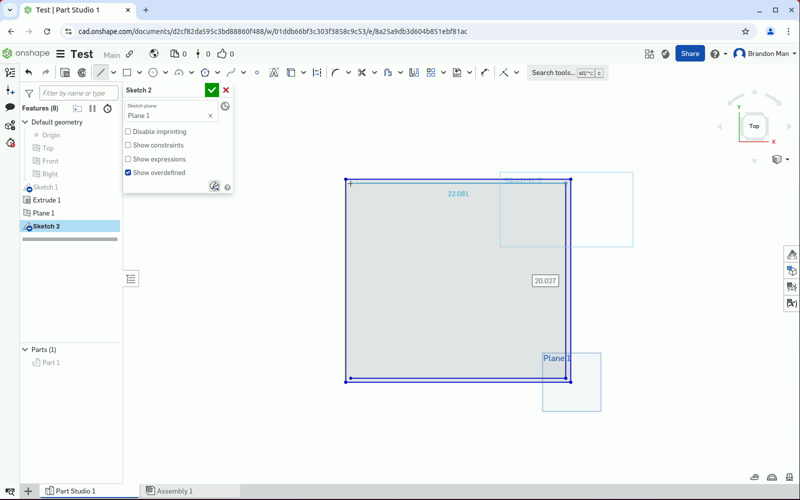
scroll(6)
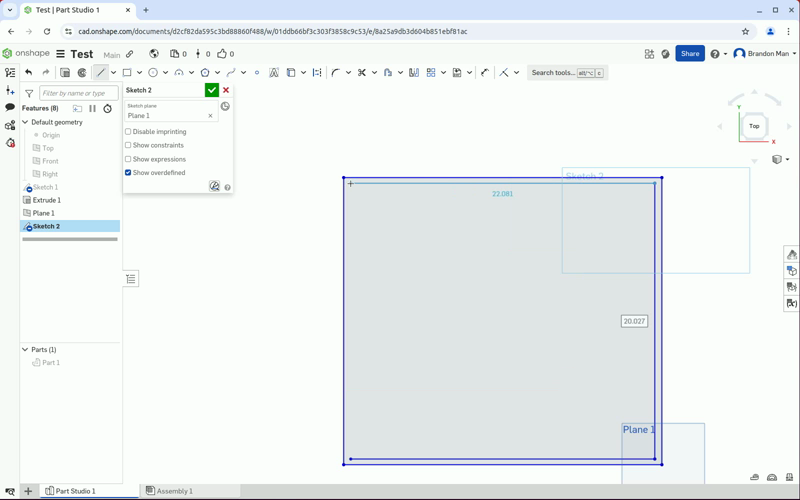
scroll(6)
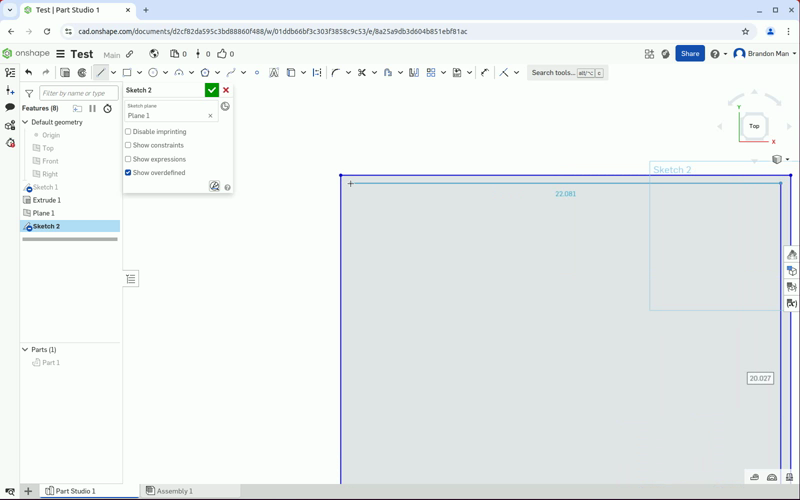
scroll(6)
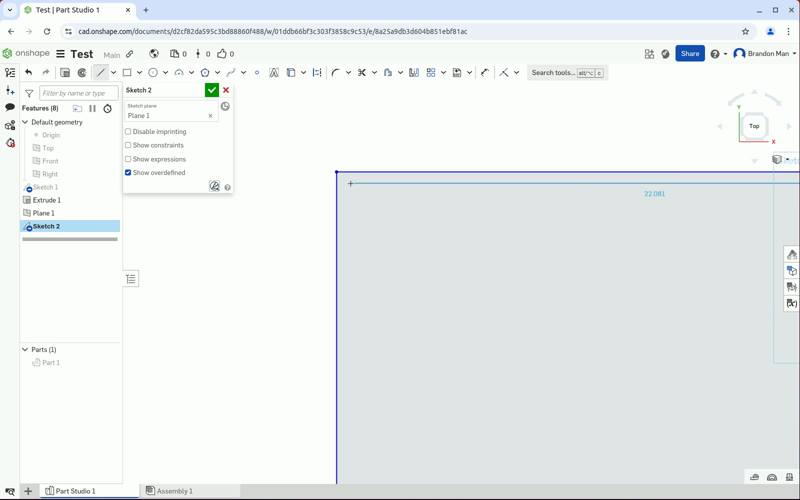
scroll(6)
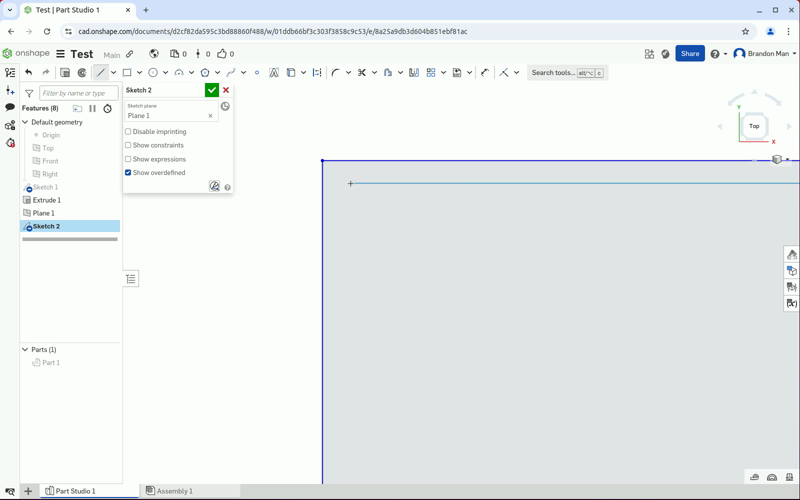
click(350, 183)
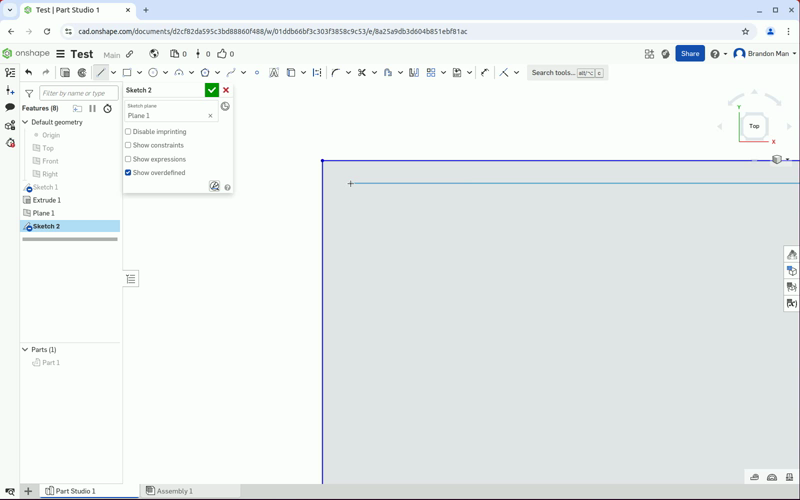
scroll(-6)
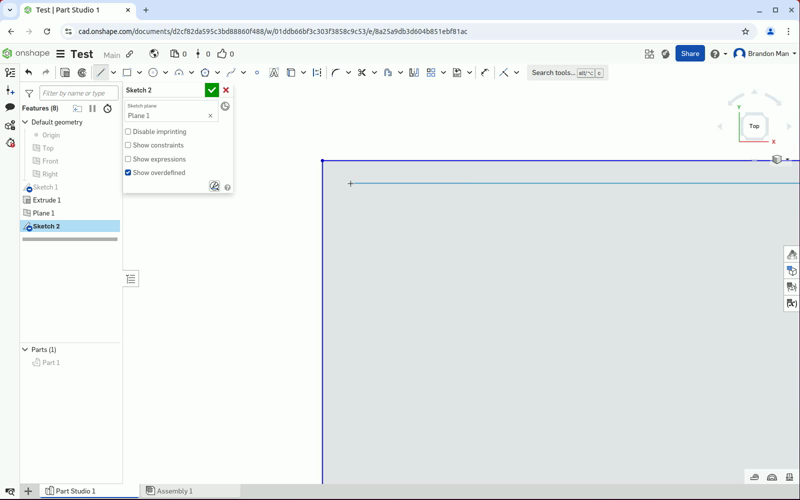
scroll(-6)
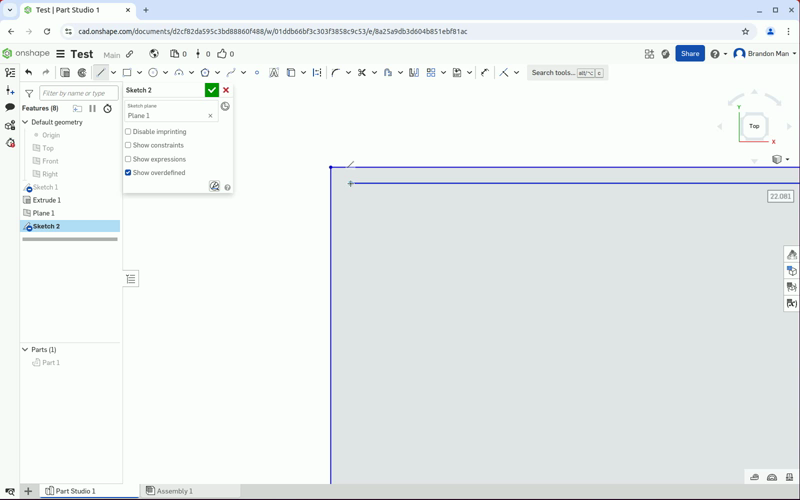
scroll(-6)
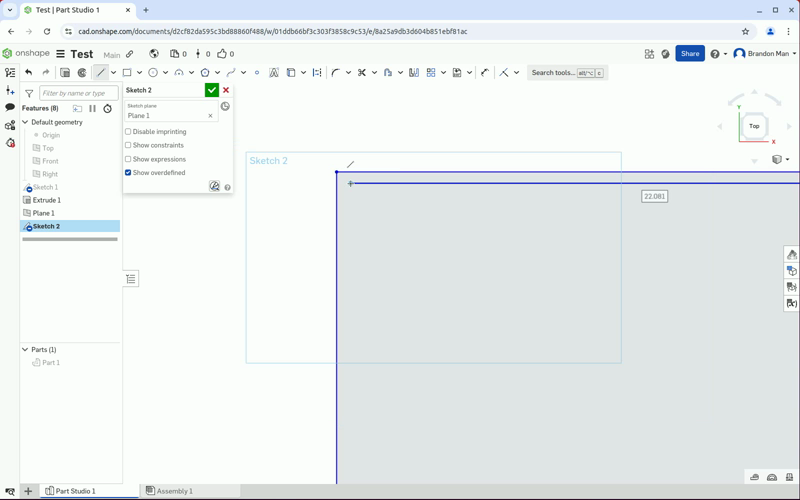
scroll(-6)
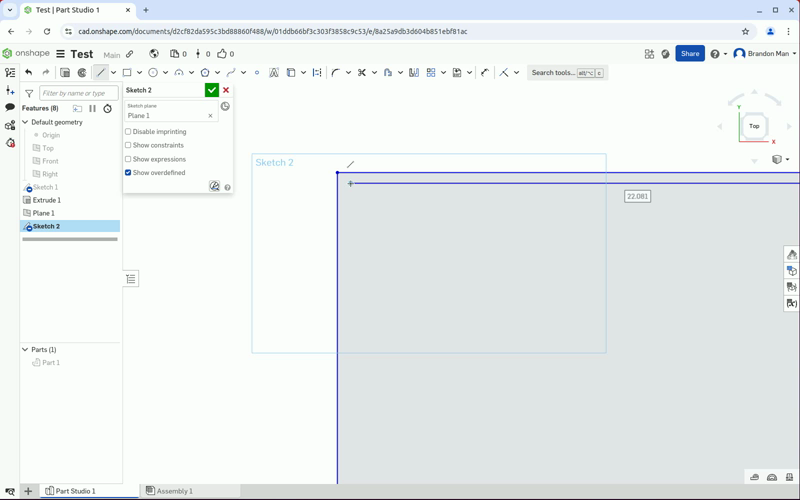
scroll(-6)
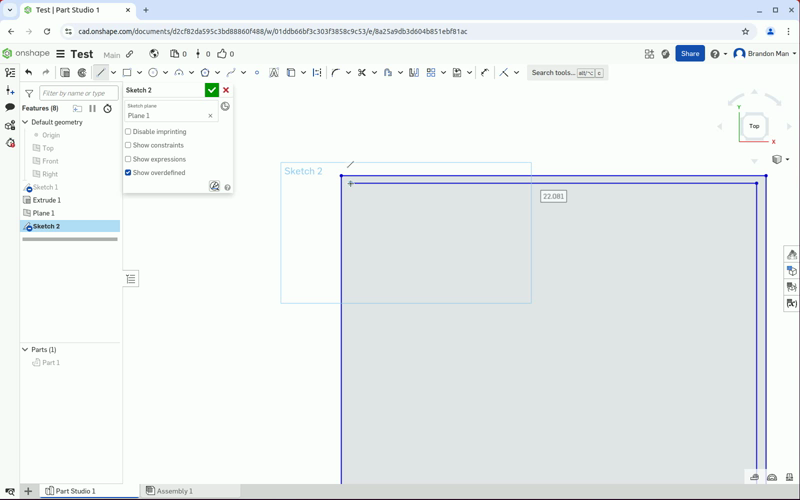
scroll(-6)
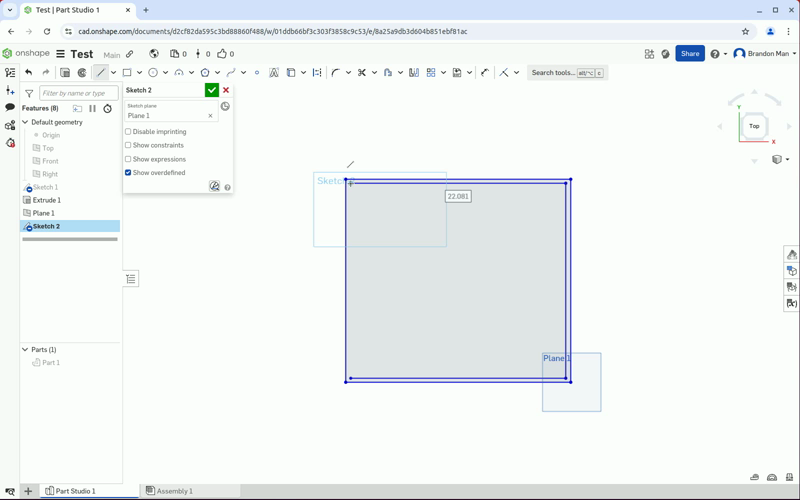
scroll(-6)
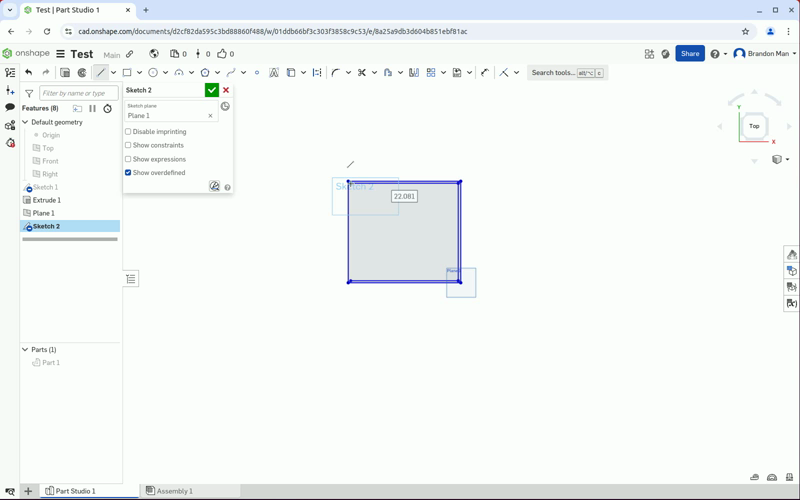
key_up(shift)
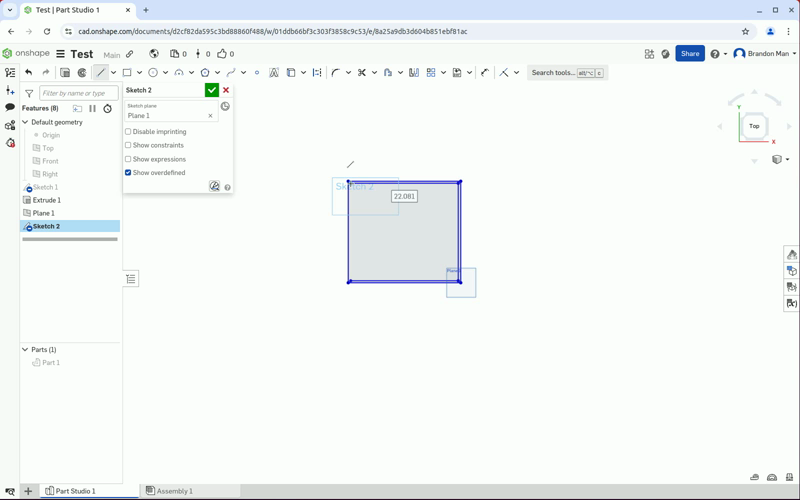
key_down(shift)
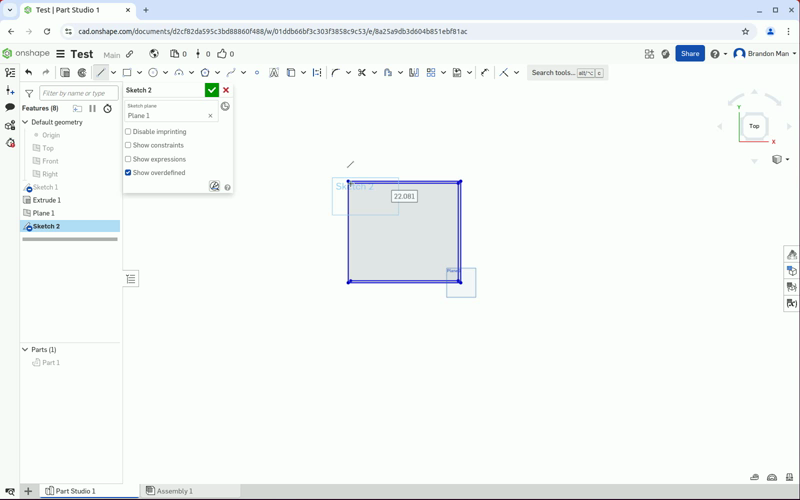
mouse_move(350, 280)
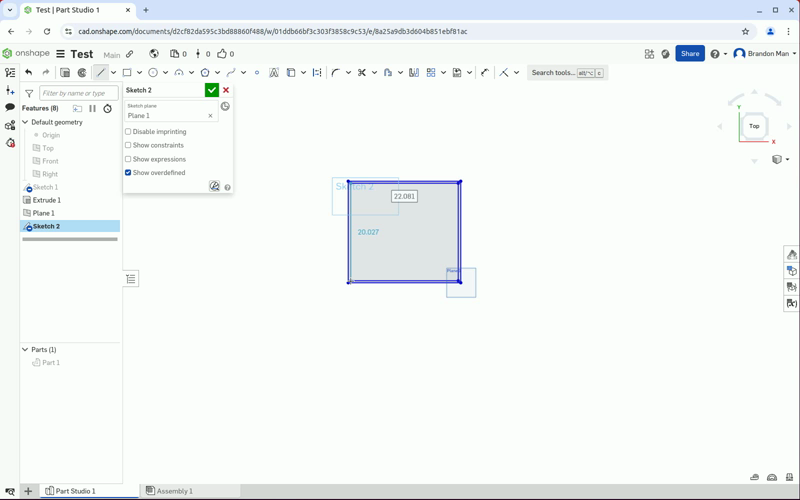
scroll(6)
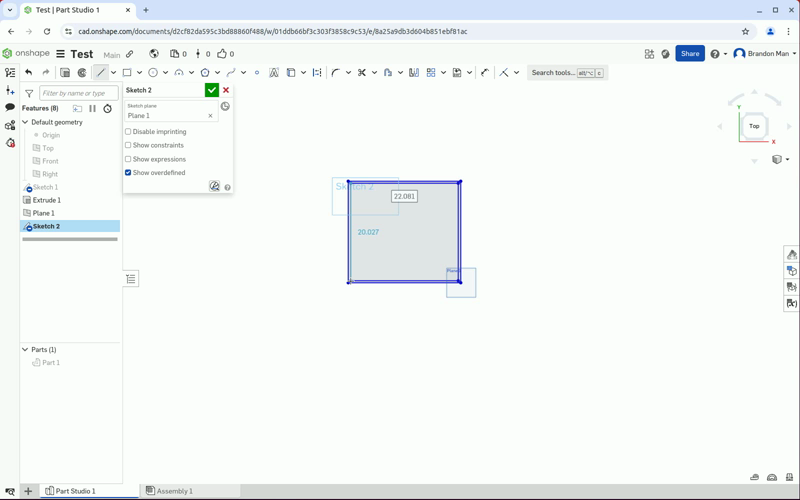
scroll(6)
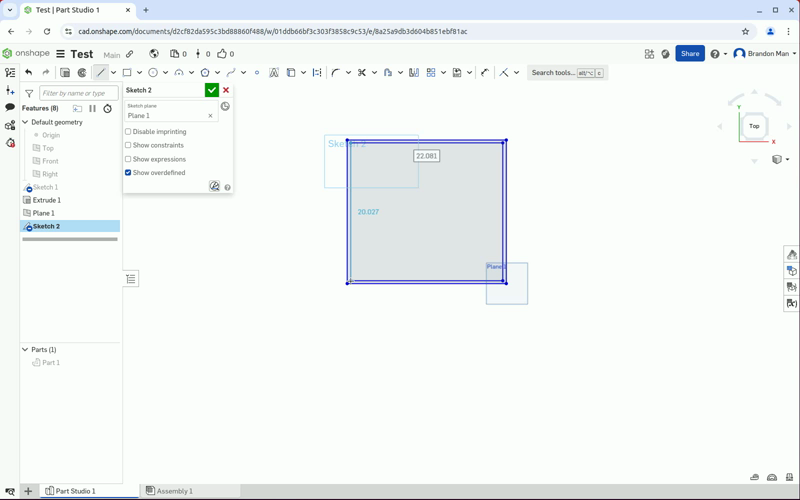
scroll(6)
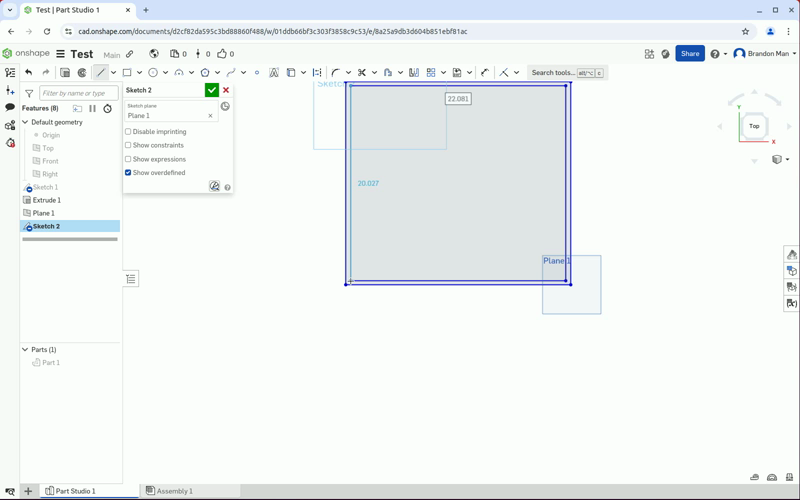
scroll(6)
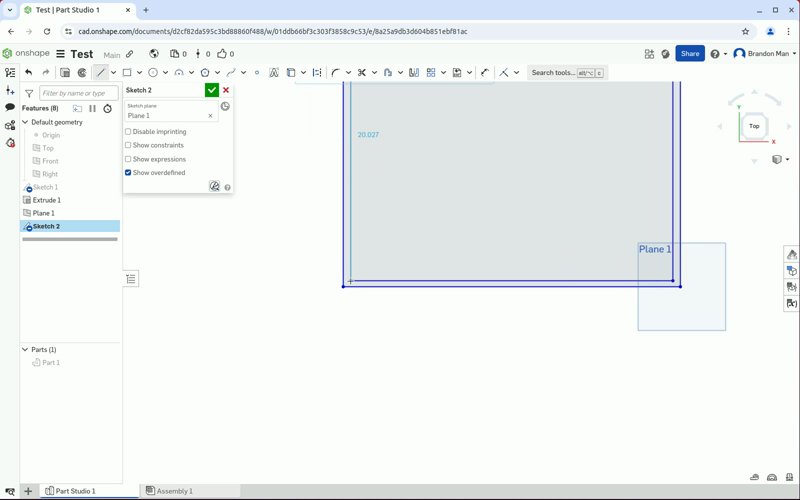
scroll(6)
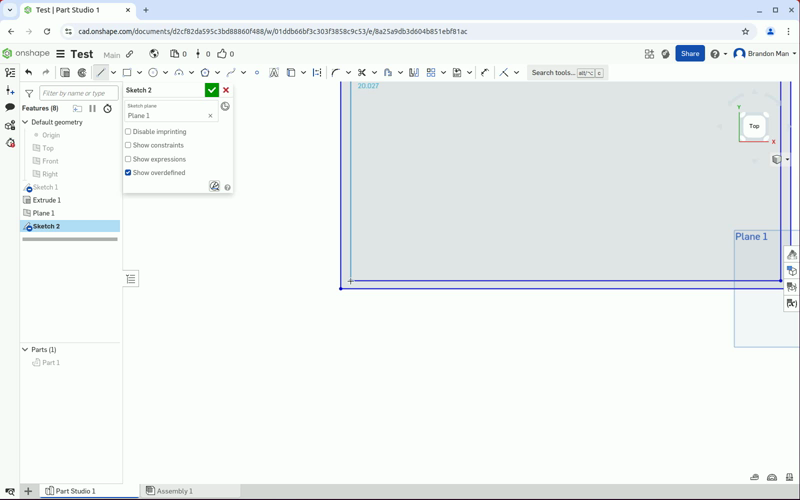
scroll(6)
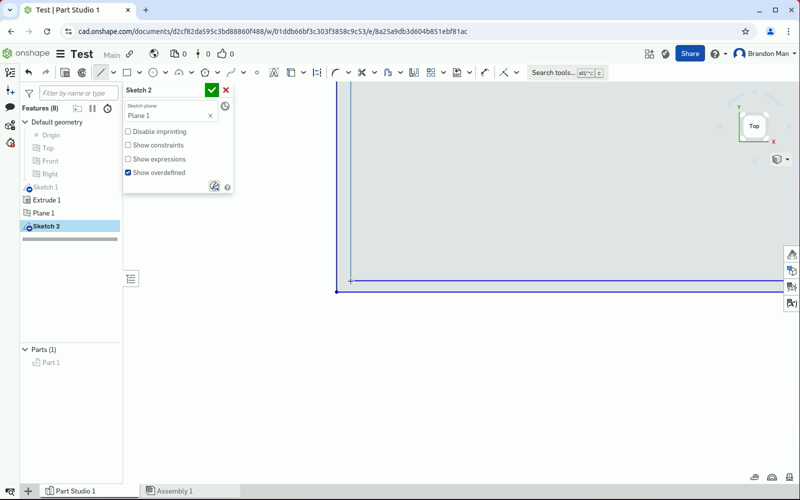
scroll(6)
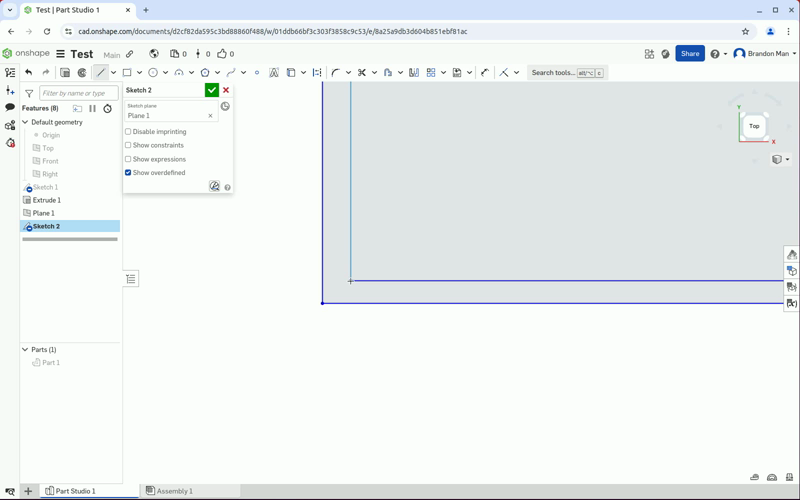
key_up(shift)
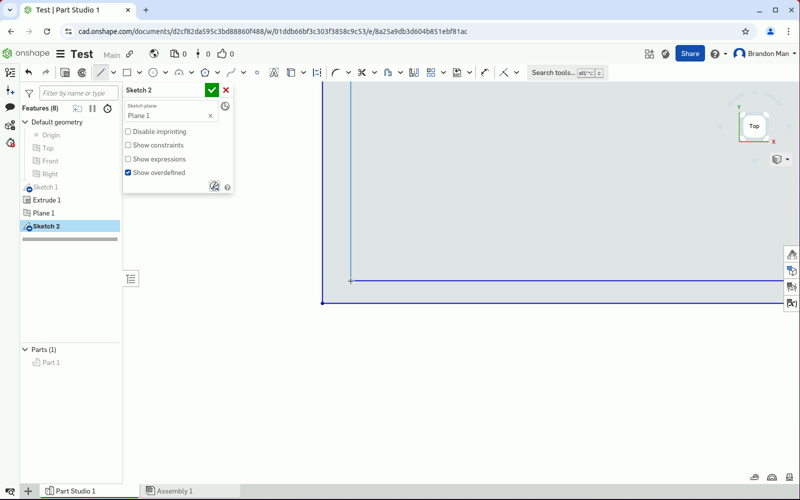
click(350, 280)
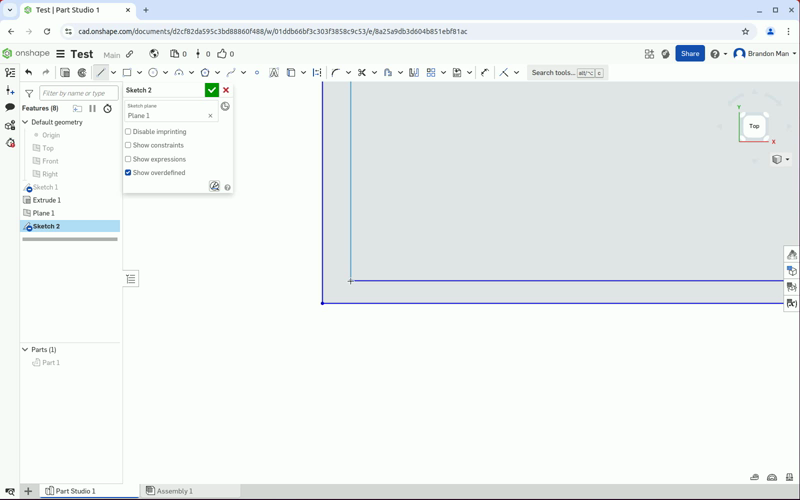
scroll(-6)
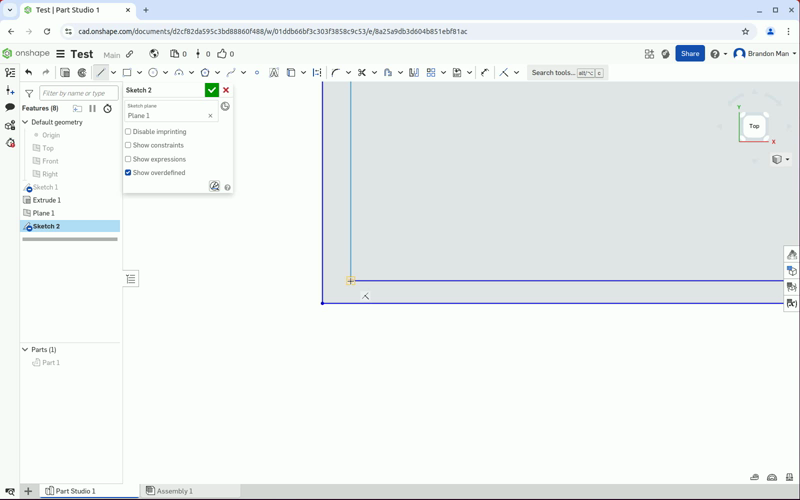
scroll(-6)
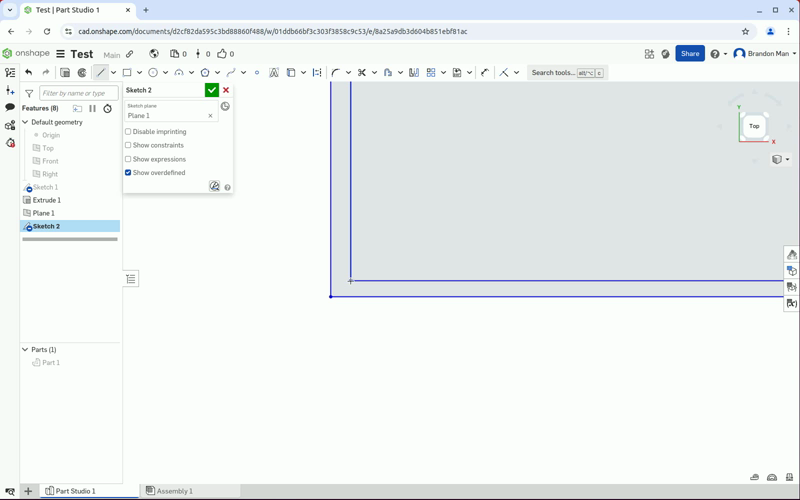
scroll(-6)
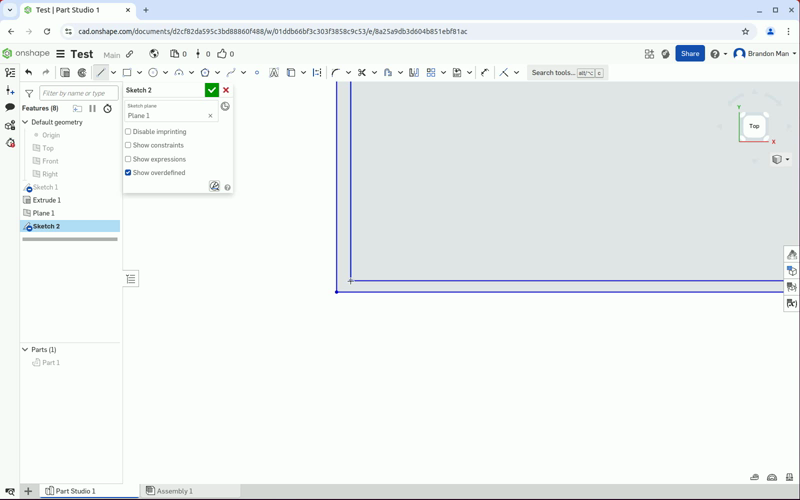
scroll(-6)
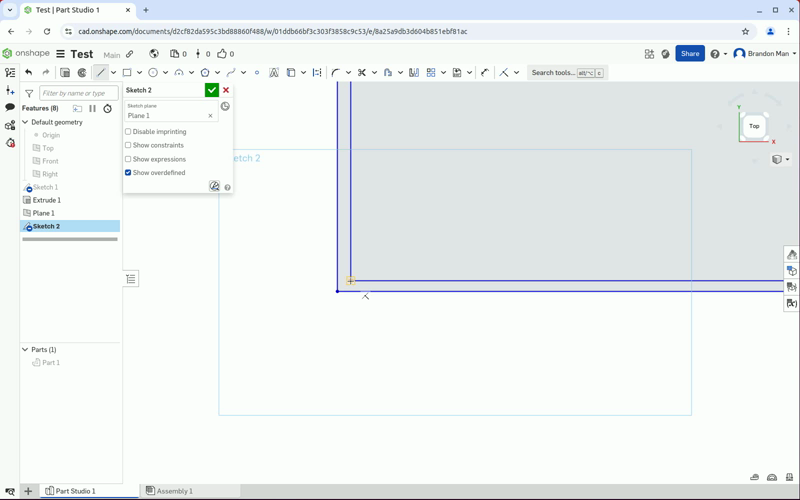
scroll(-6)
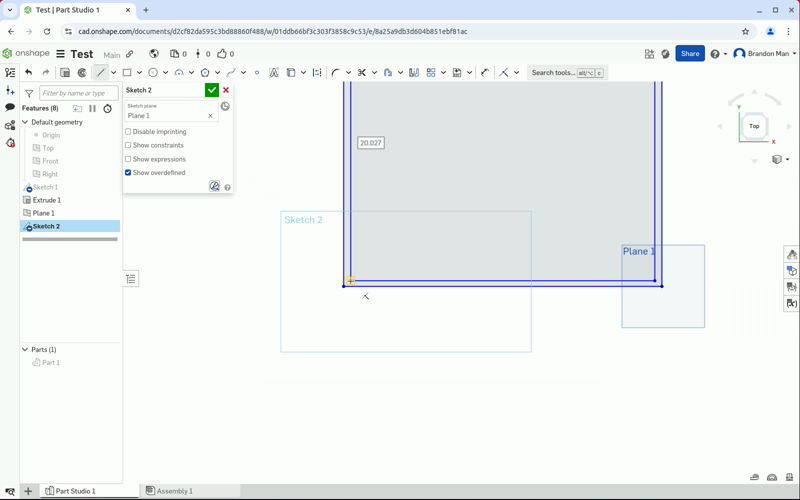
scroll(-6)
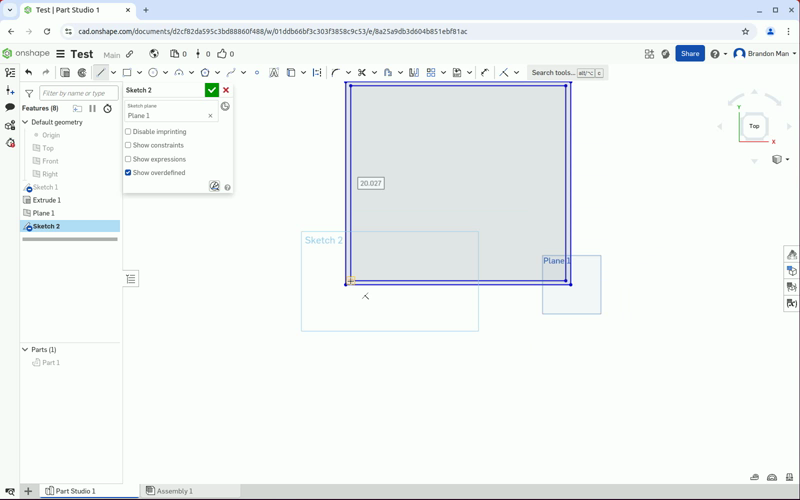
scroll(-6)
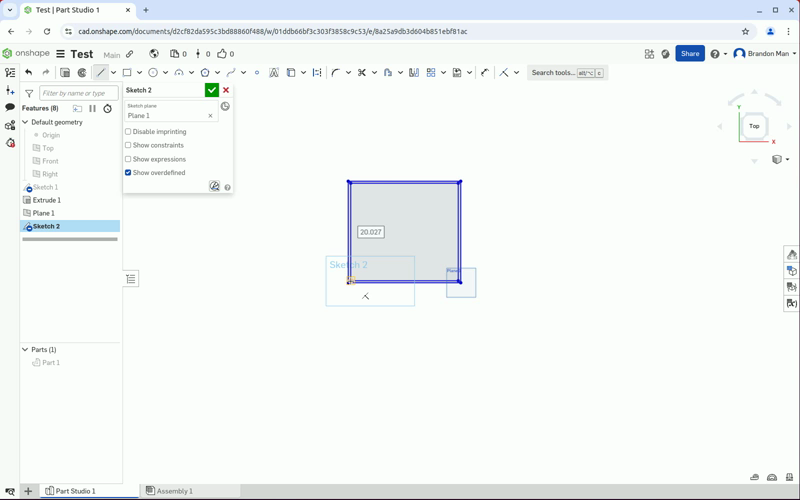
key(esc)
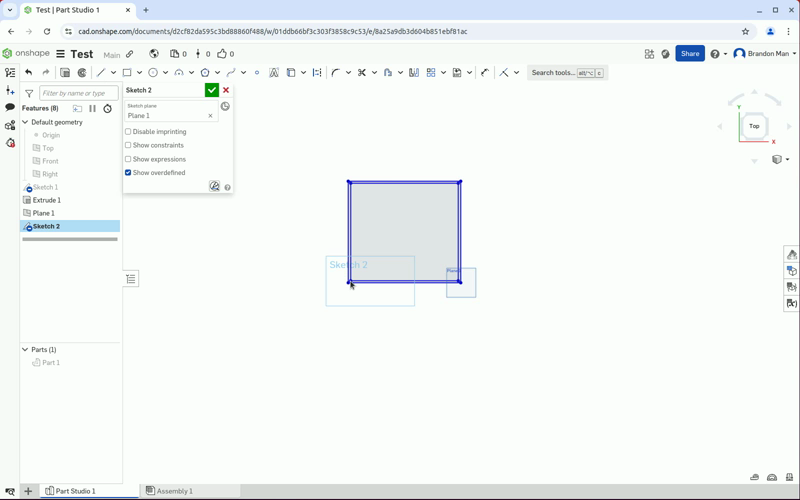
mouse_move(351, 281)
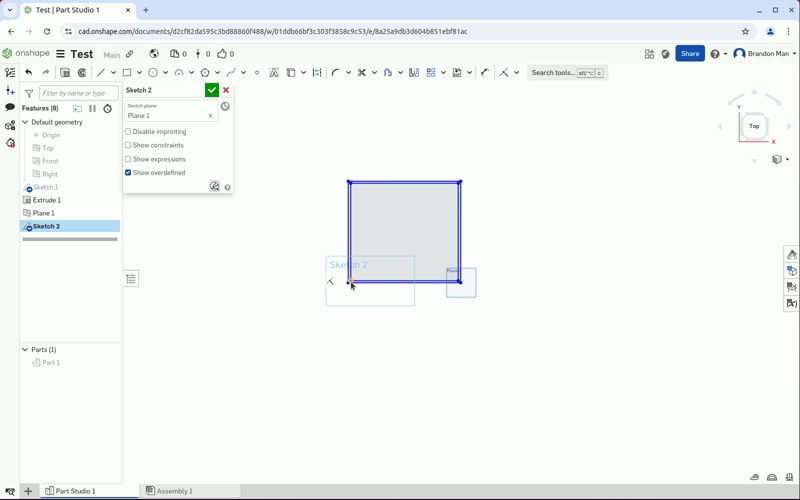
scroll(6)
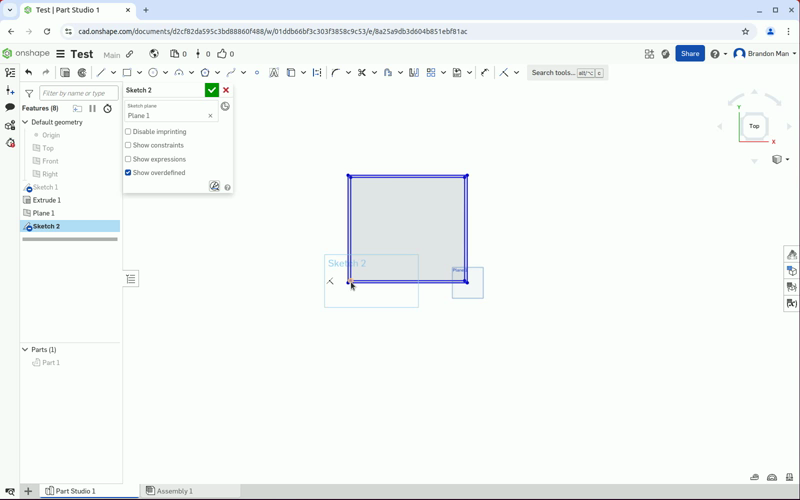
scroll(6)
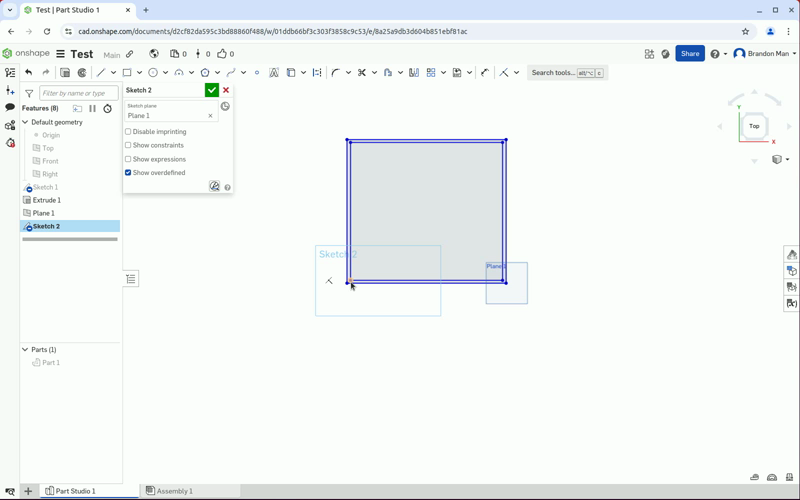
scroll(6)
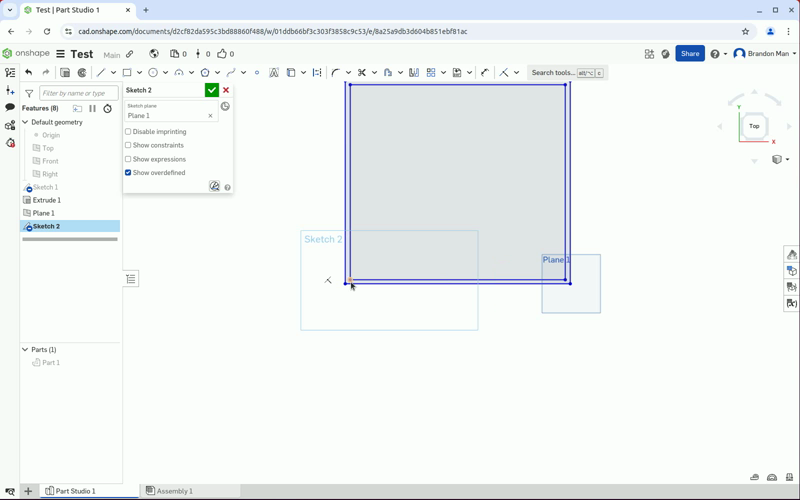
scroll(6)
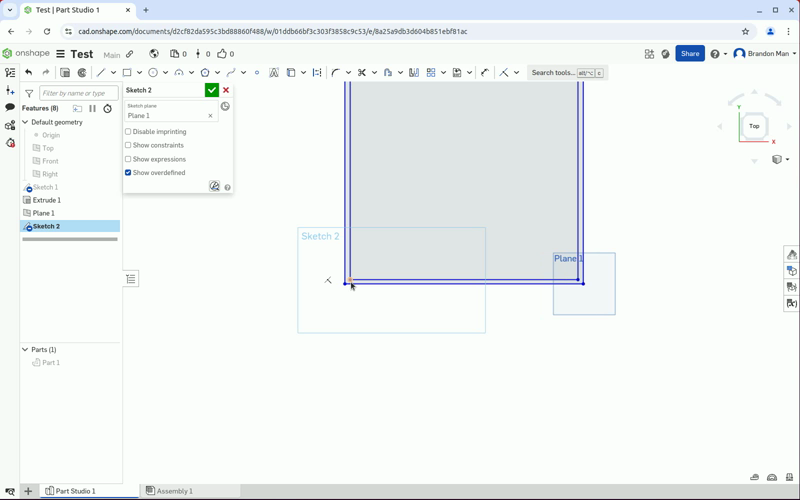
scroll(6)
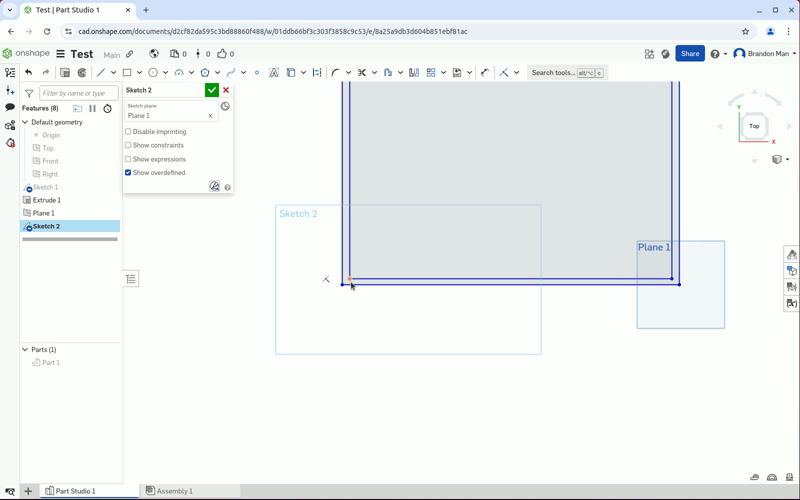
scroll(6)
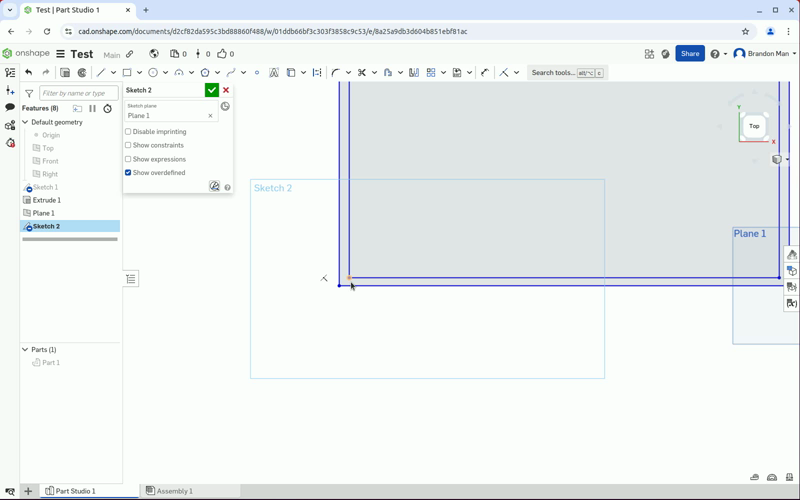
scroll(6)
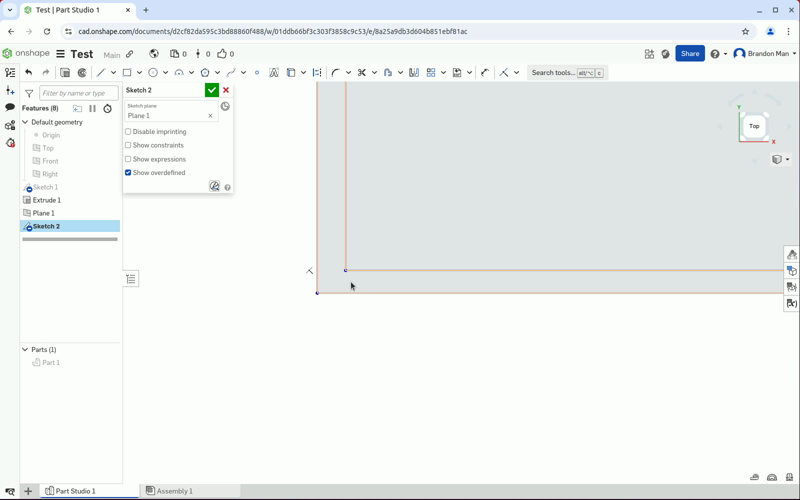
click(351, 281)
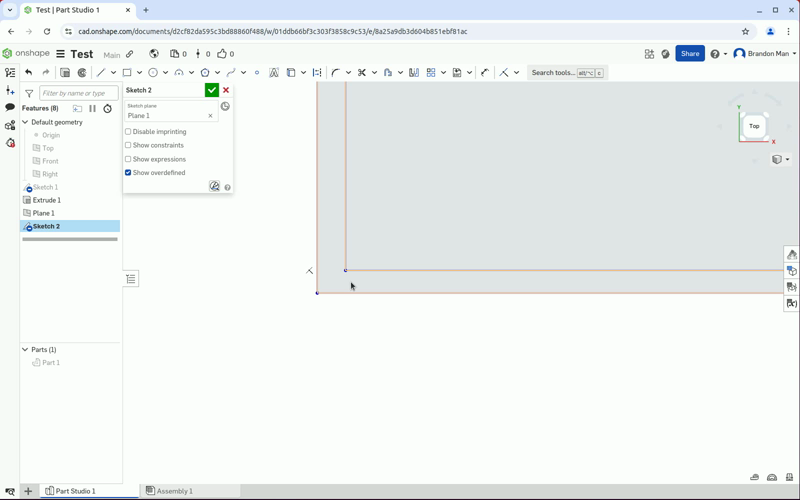
scroll(-6)
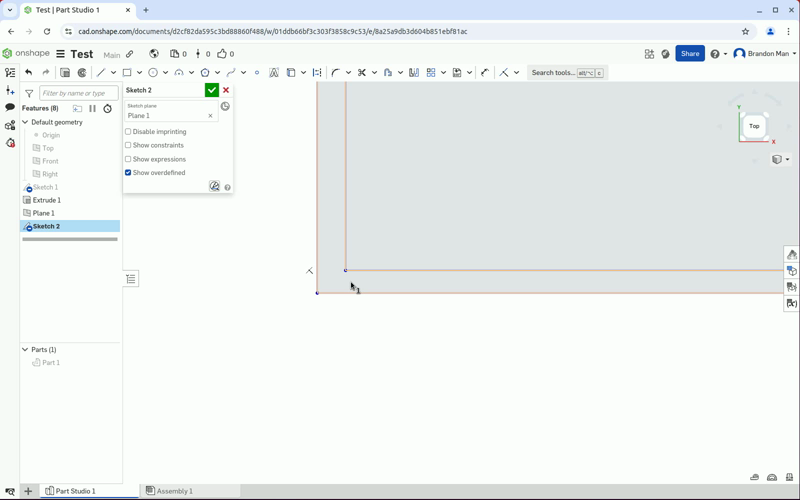
scroll(-6)
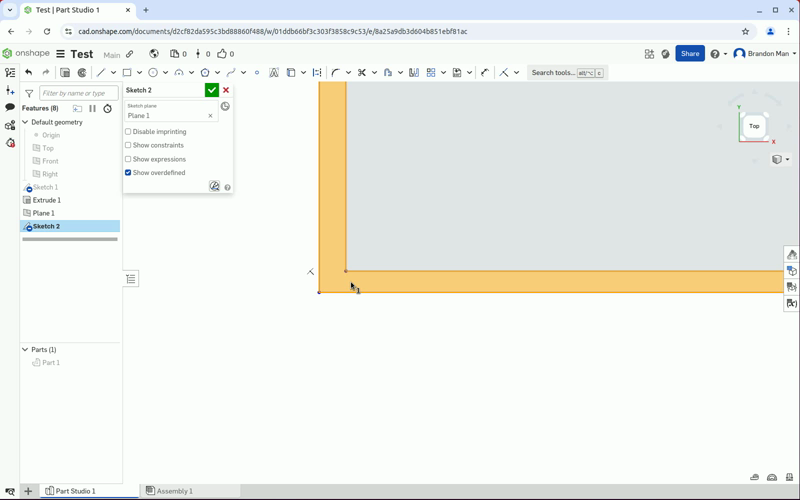
scroll(-6)
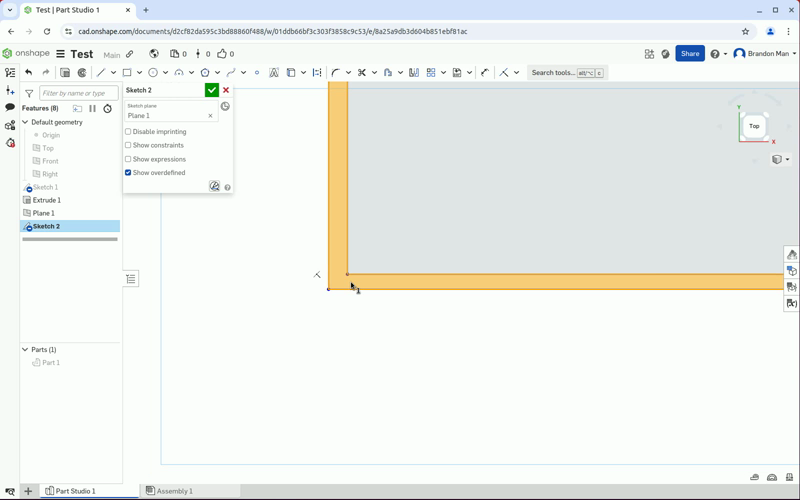
scroll(-6)
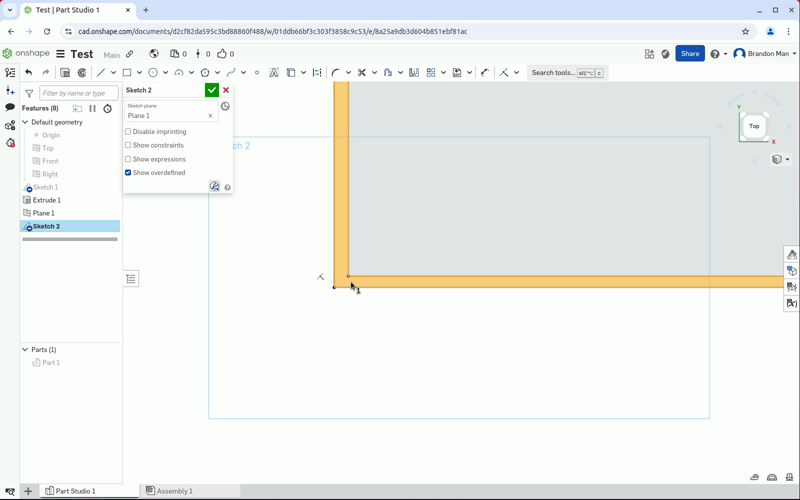
scroll(-6)
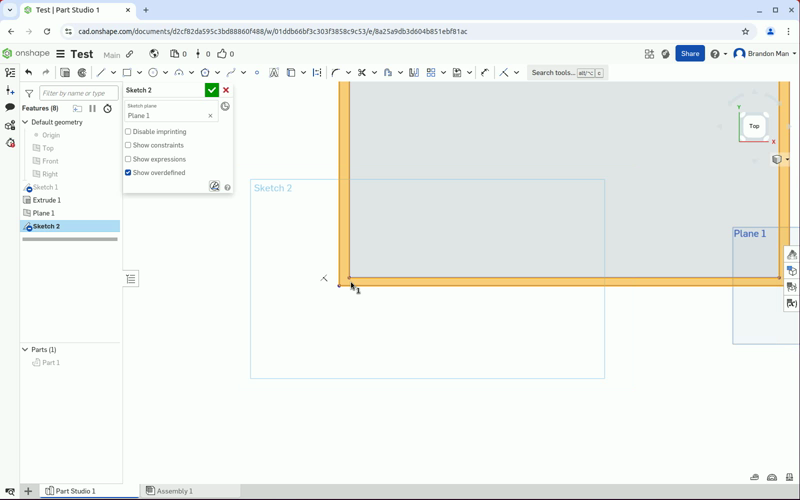
scroll(-6)
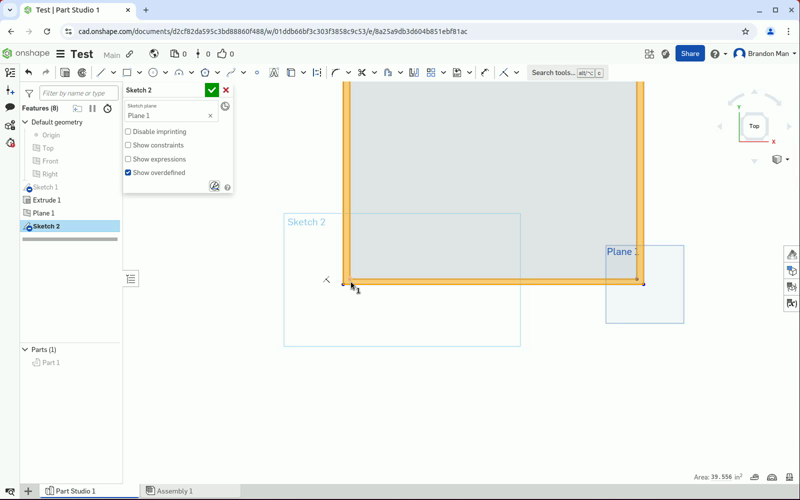
scroll(-6)
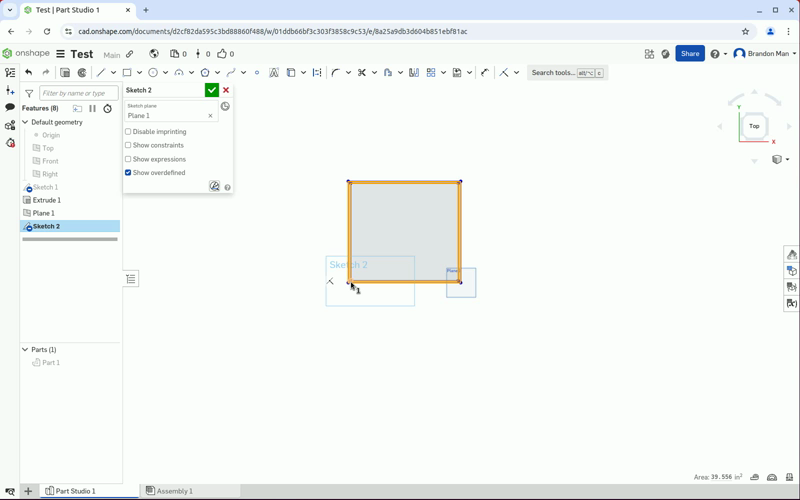
mouse_move(73, 352)
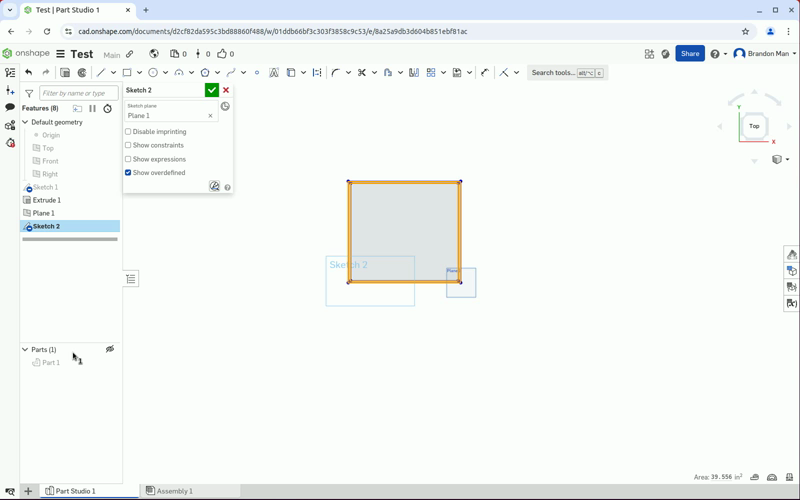
key(shift+y)
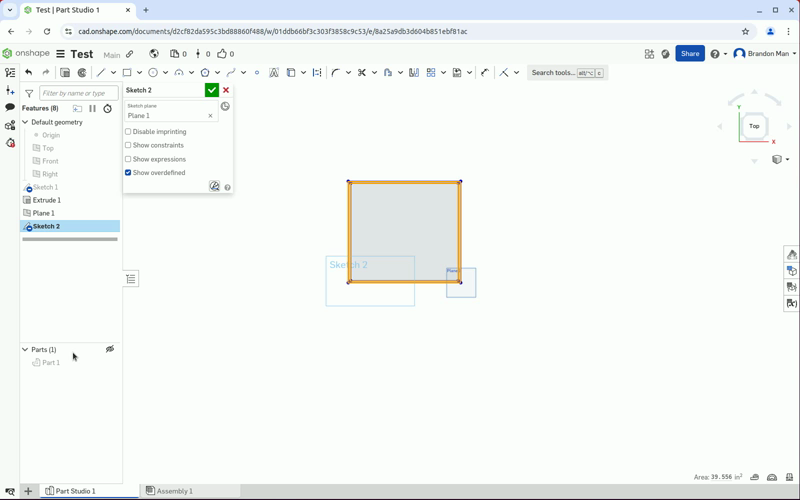
key(shift+e)
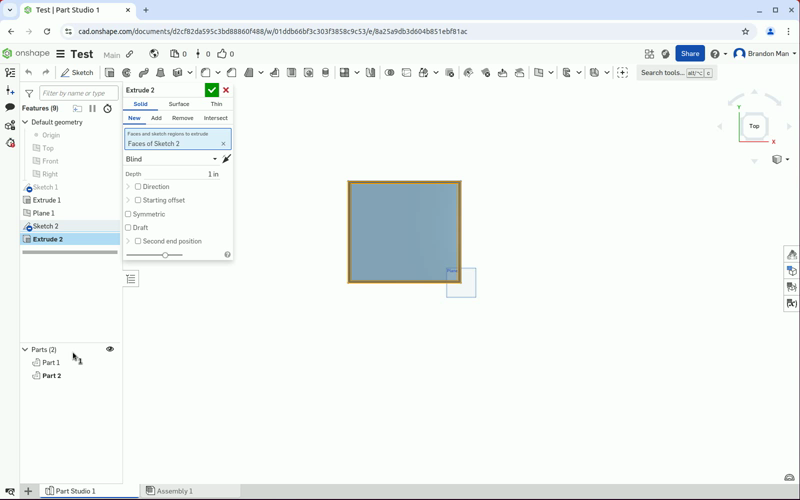
mouse_move(143, 106)
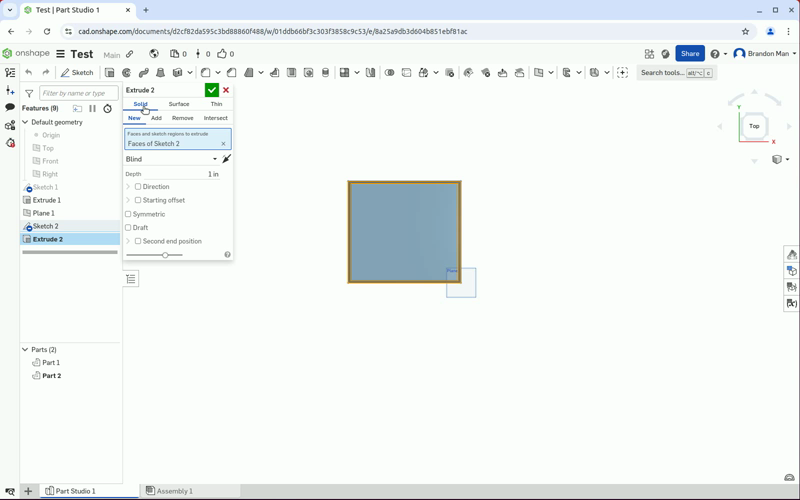
click(143, 106)
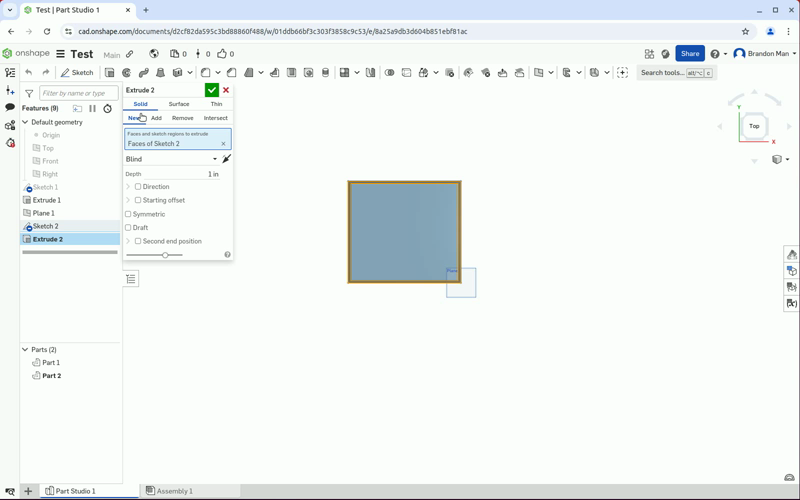
mouse_move(137, 120)
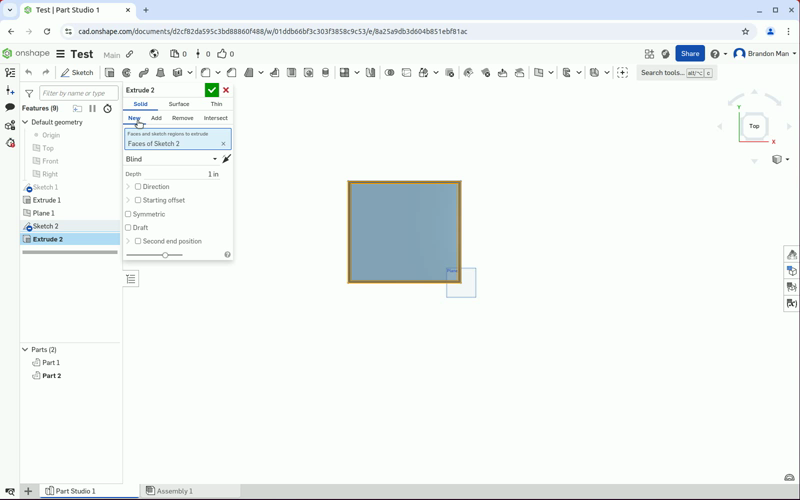
click(137, 120)
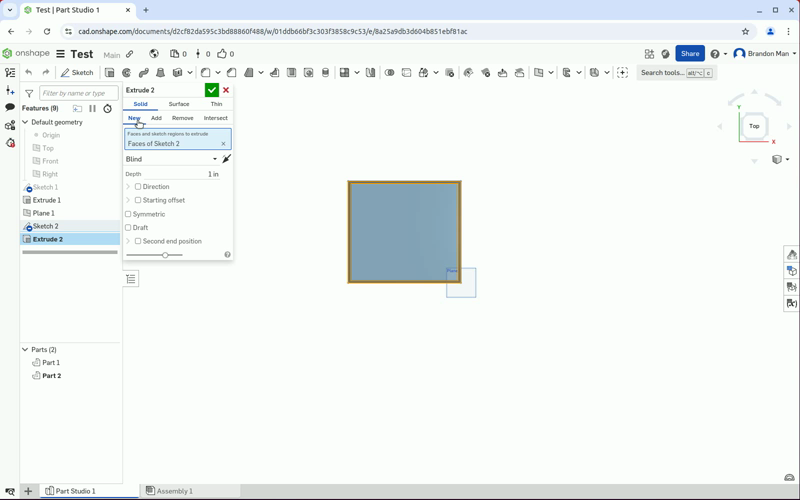
key(tab, 4)
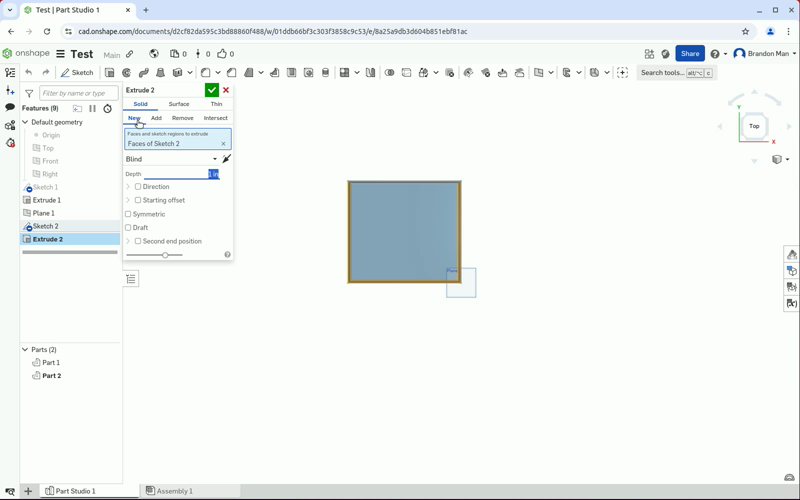
text(16.85)
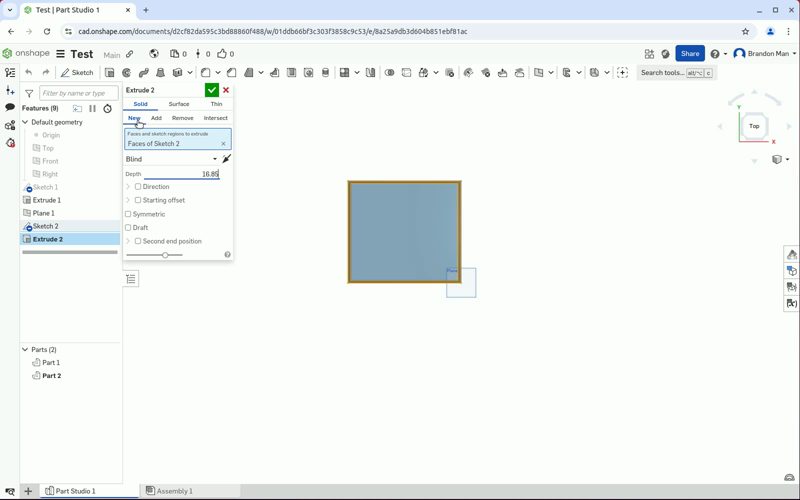
key(enter)
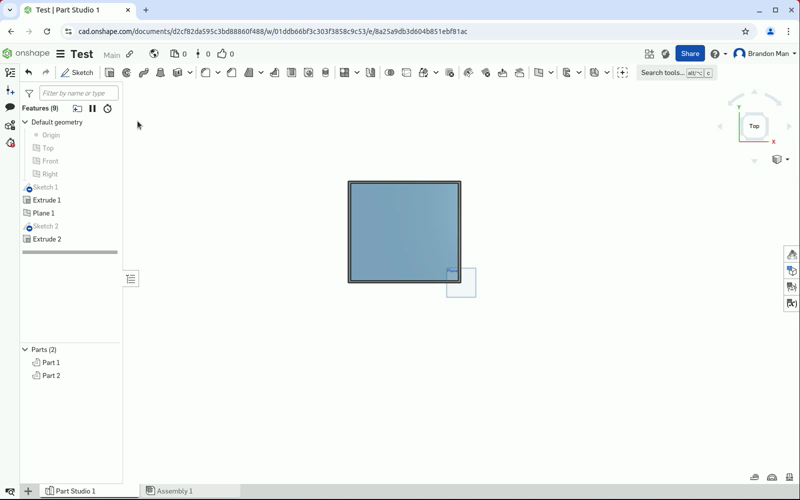
key(shift+h)
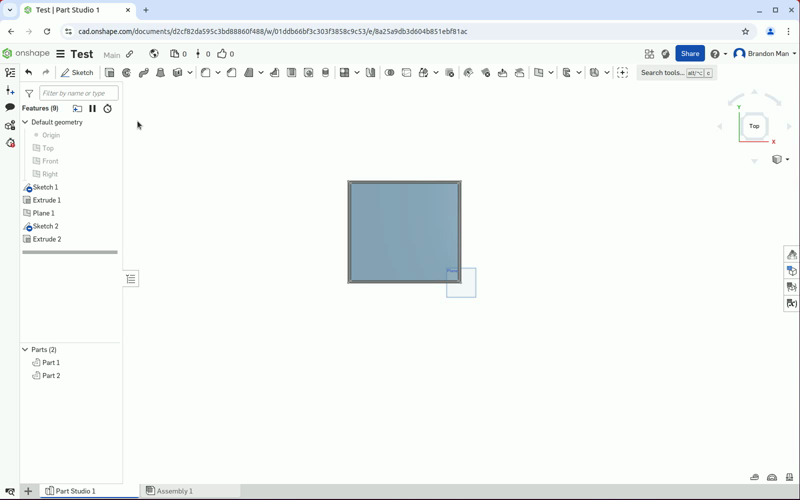
key(shift+h)
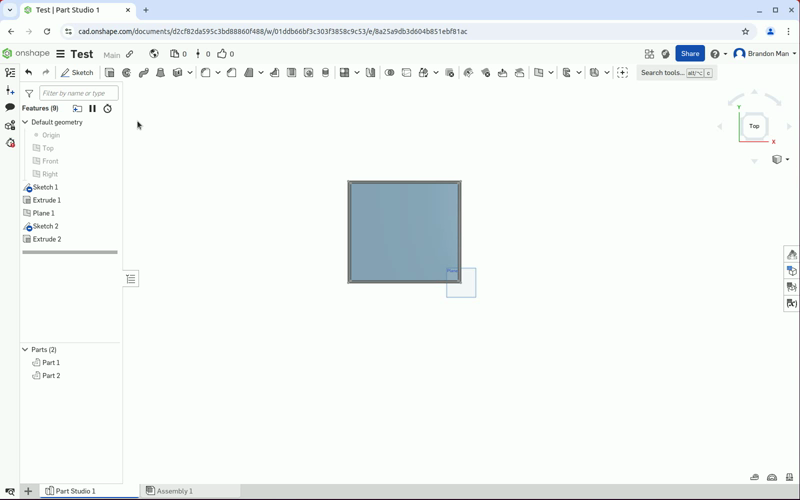
key(shift+7)
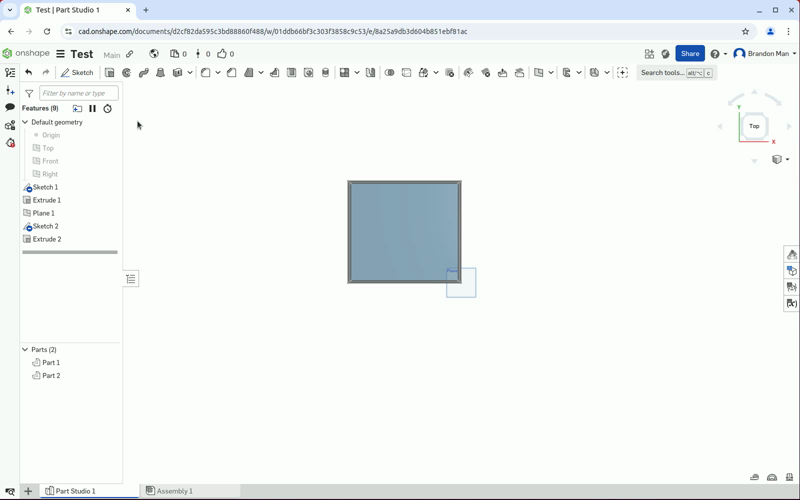
key(up, 3)
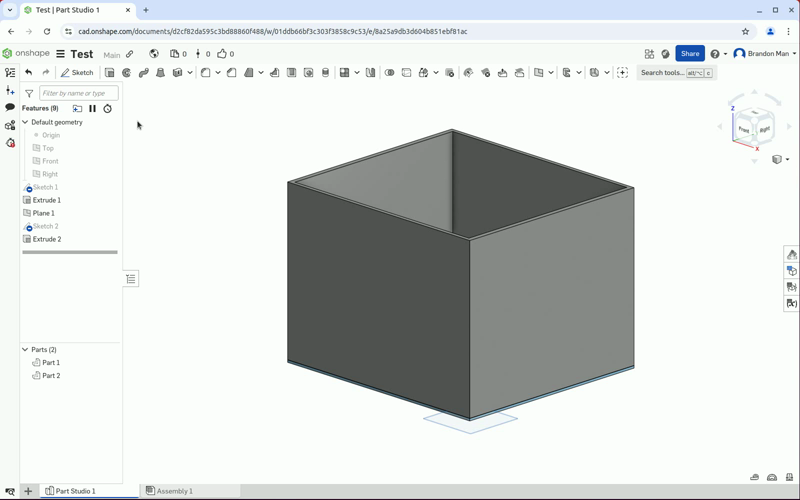
key(left, 3)
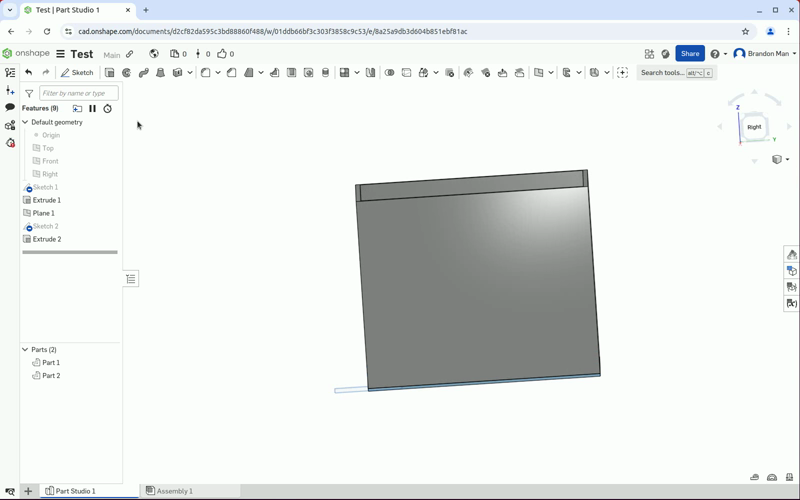
key(right, 3)
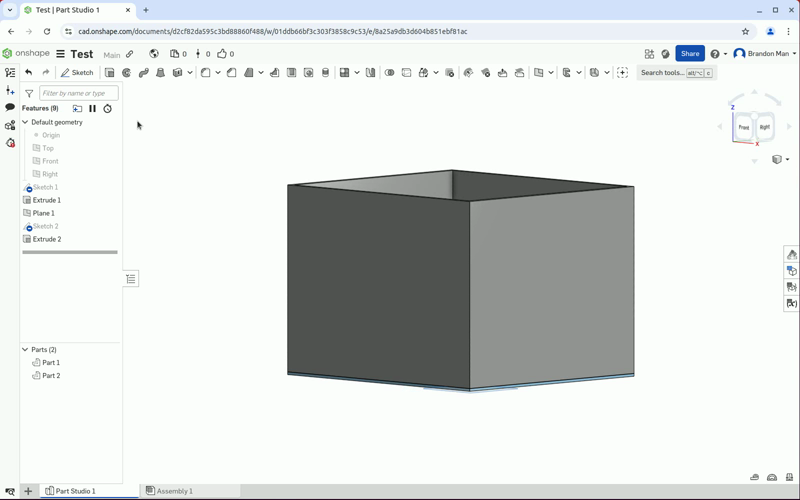
key(down, 3)
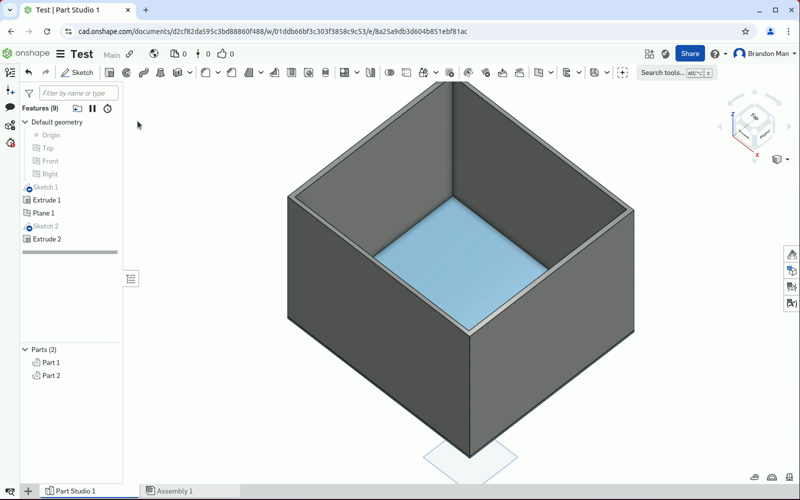
mouse_move(73, 189)
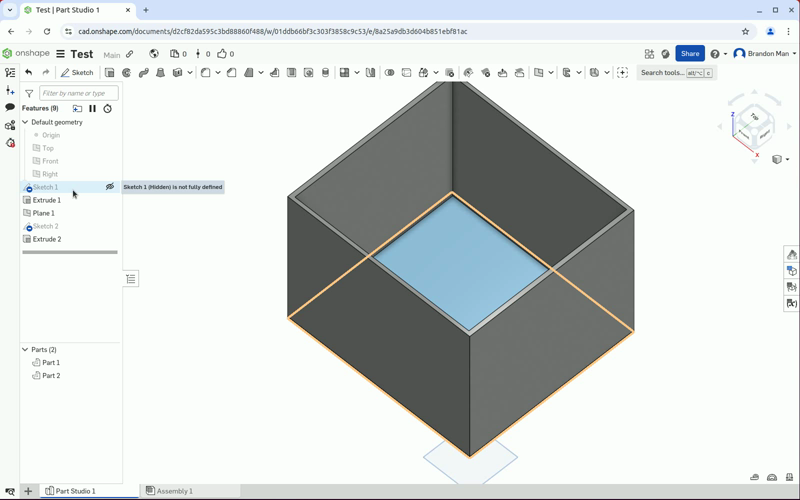
click(73, 189)